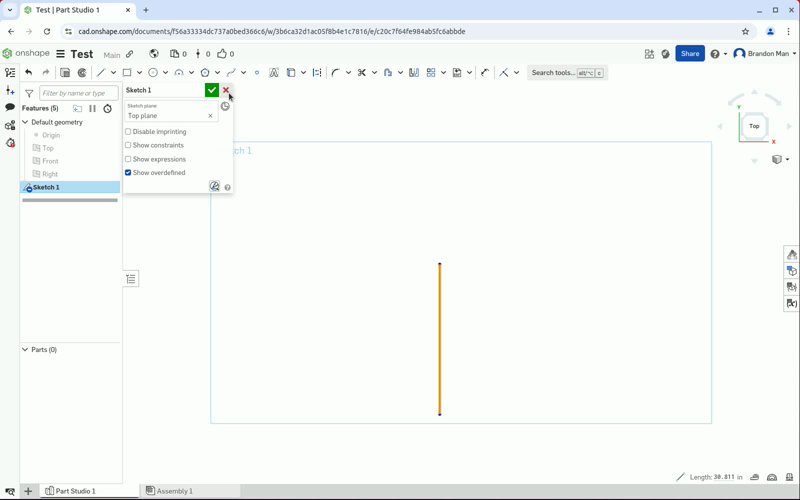
key(shift+h)
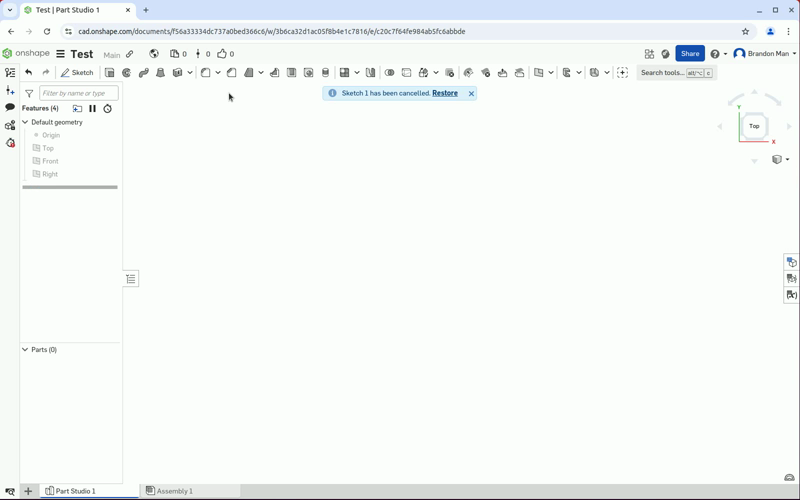
mouse_move(73, 352)
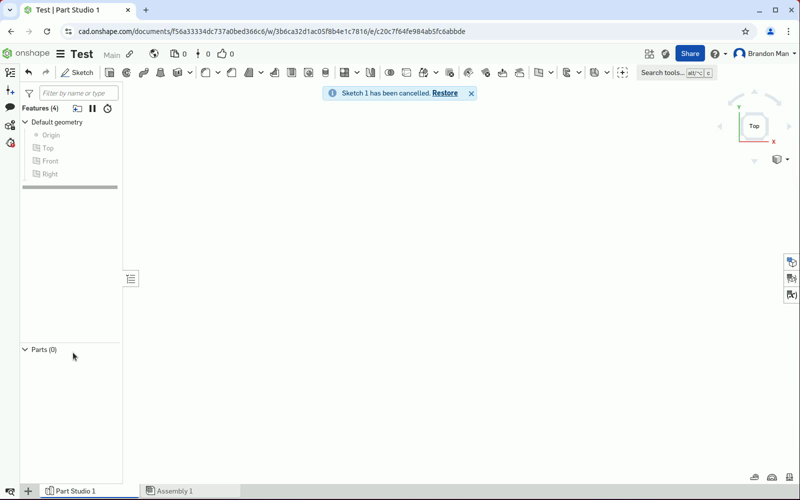
key(y)
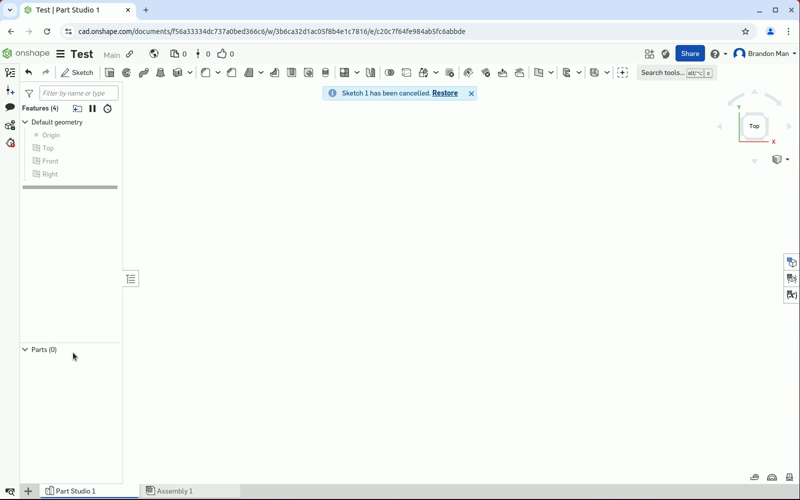
key(shift+p)
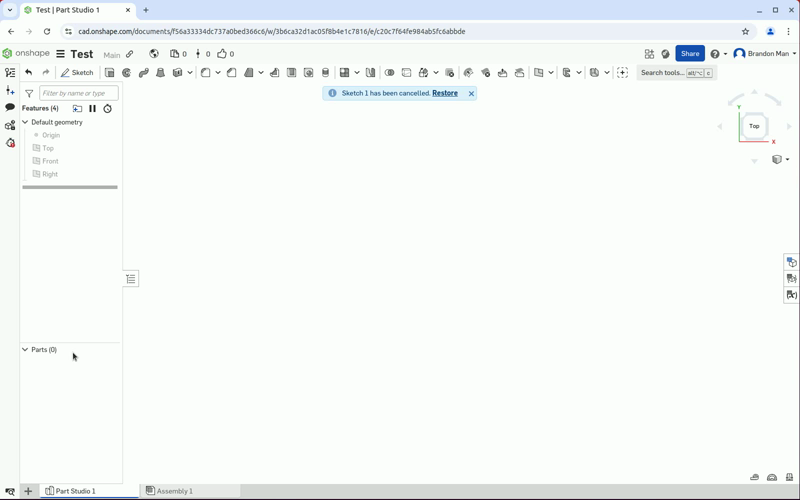
key(space)
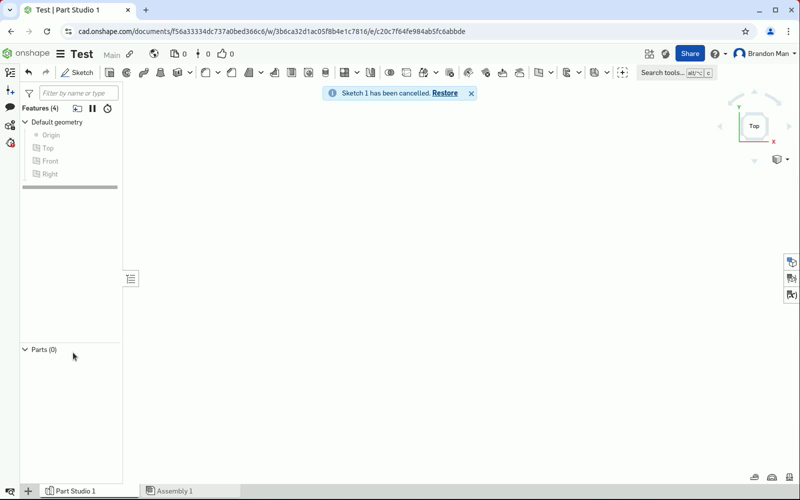
key_down(shift)
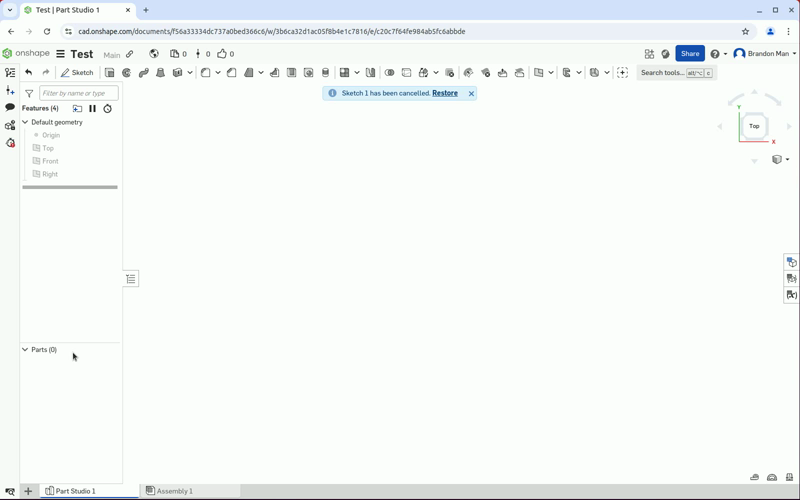
key(up)
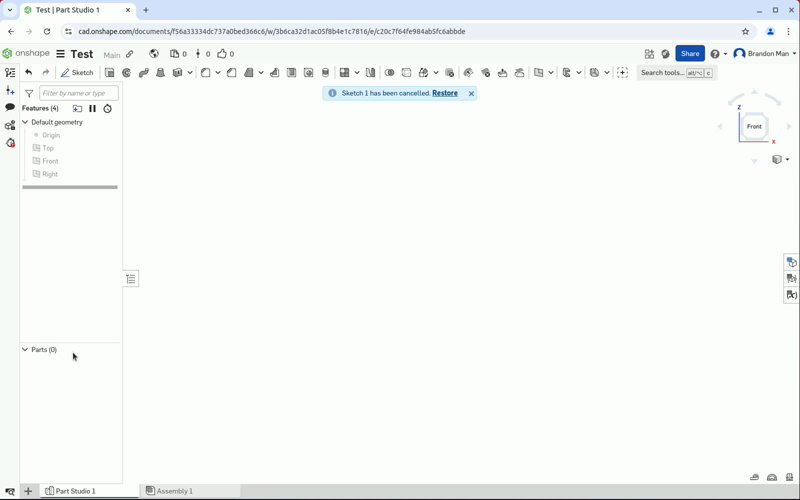
key_up(shift)
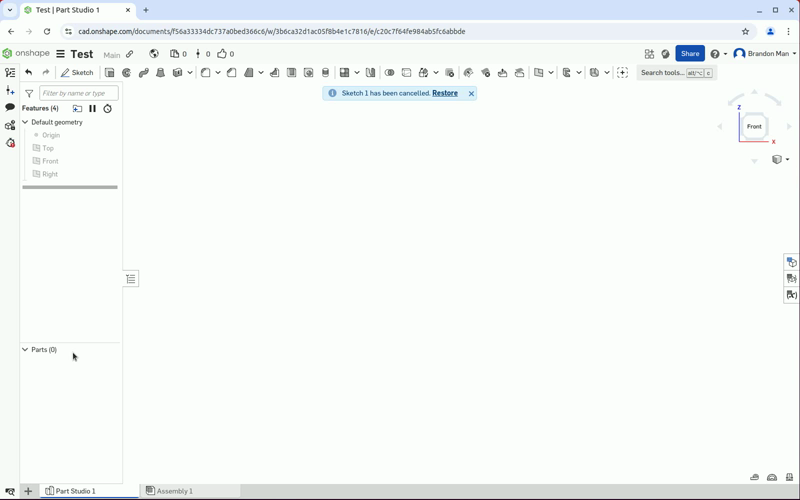
mouse_move(73, 352)
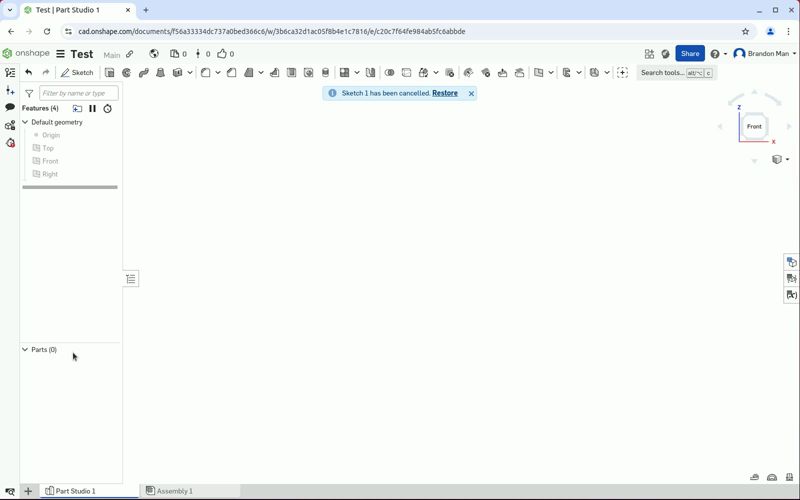
key(shift+y)
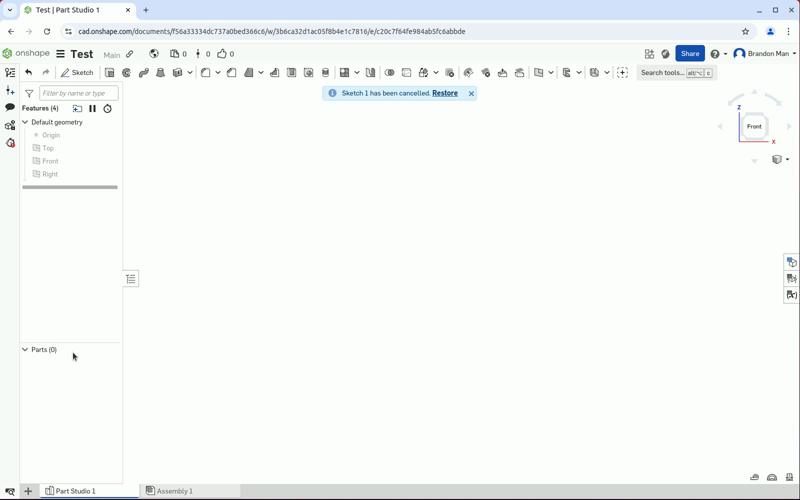
key(shift+s)
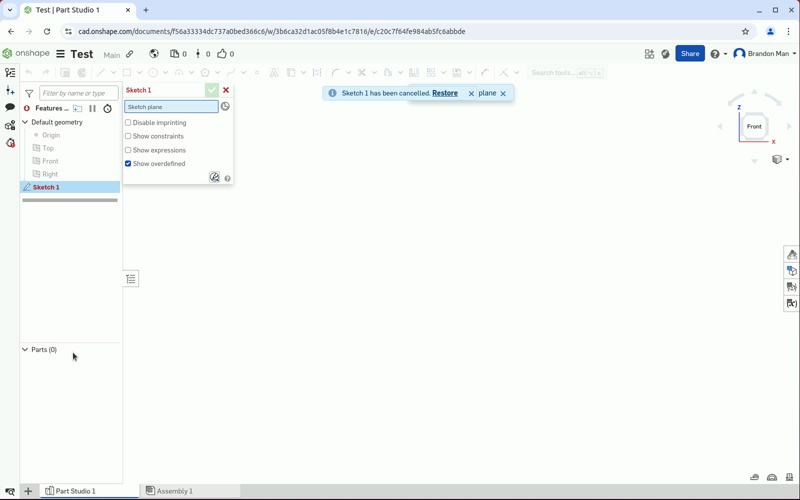
mouse_move(73, 163)
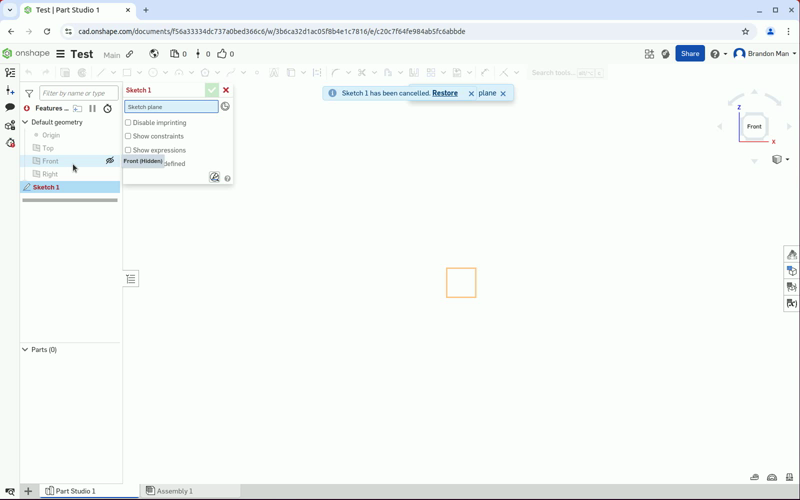
click(73, 163)
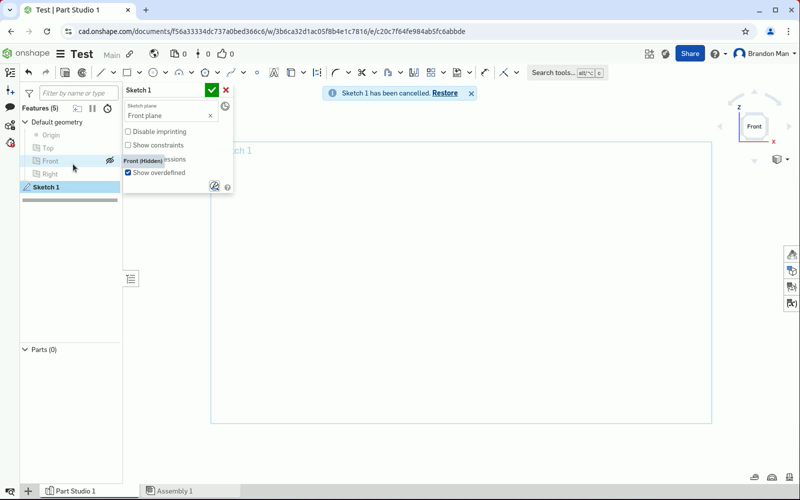
mouse_move(73, 352)
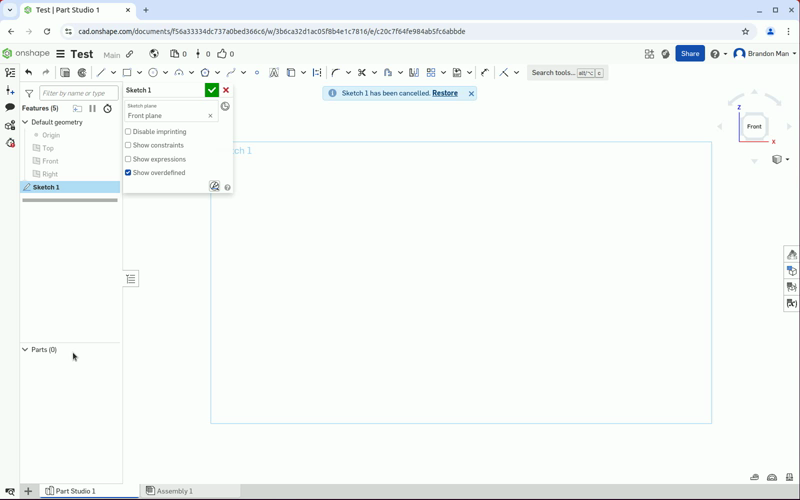
key(y)
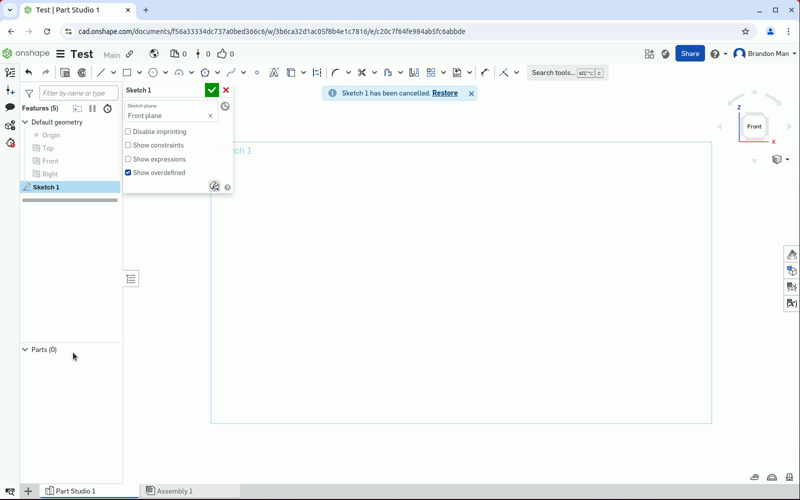
key(l)
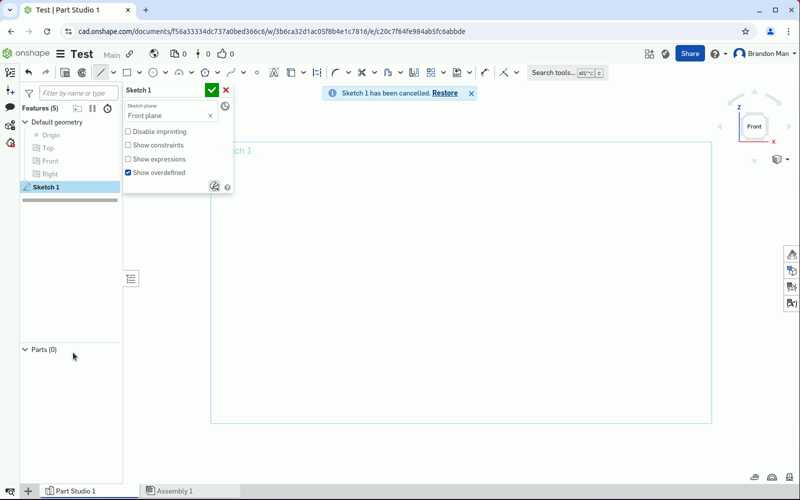
key_down(shift)
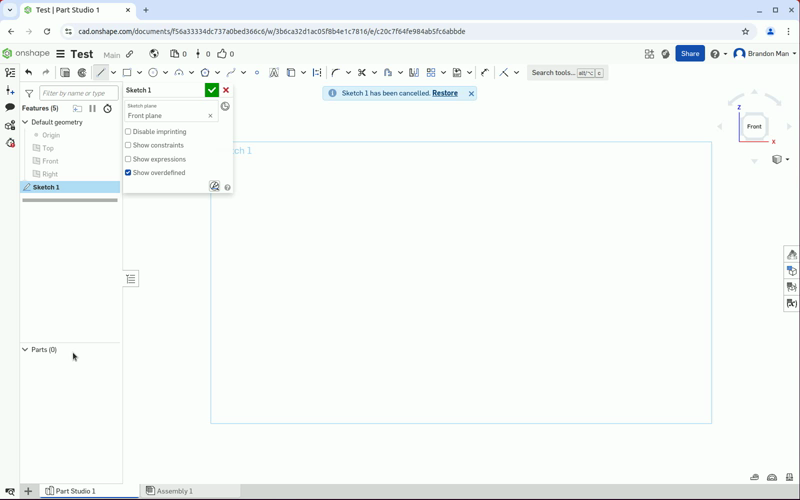
mouse_move(393, 321)
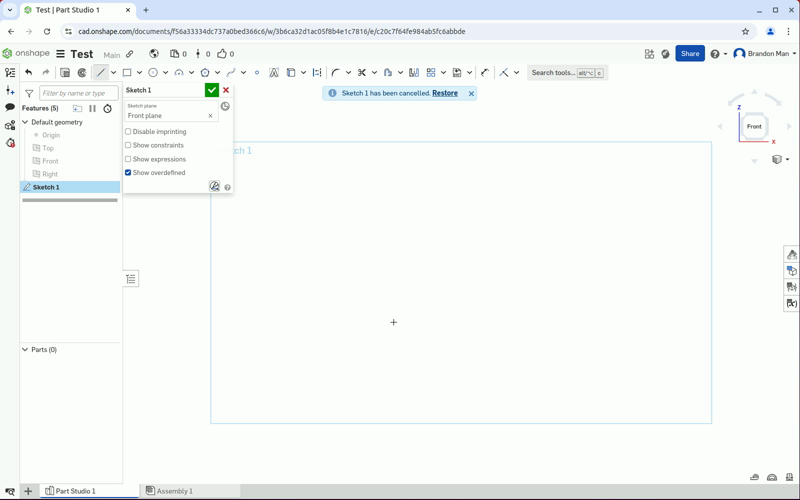
click(393, 321)
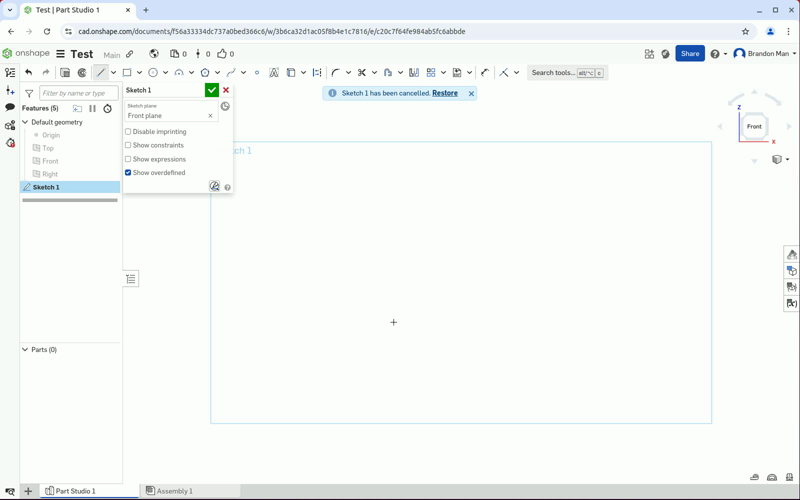
key_up(shift)
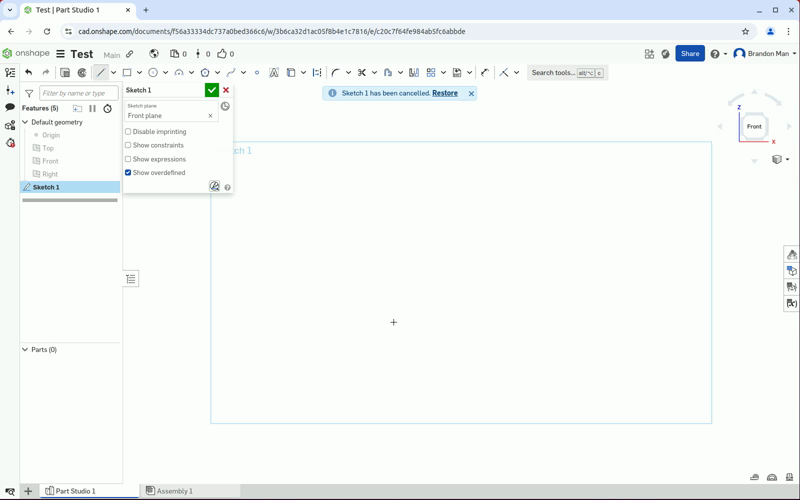
key_down(shift)
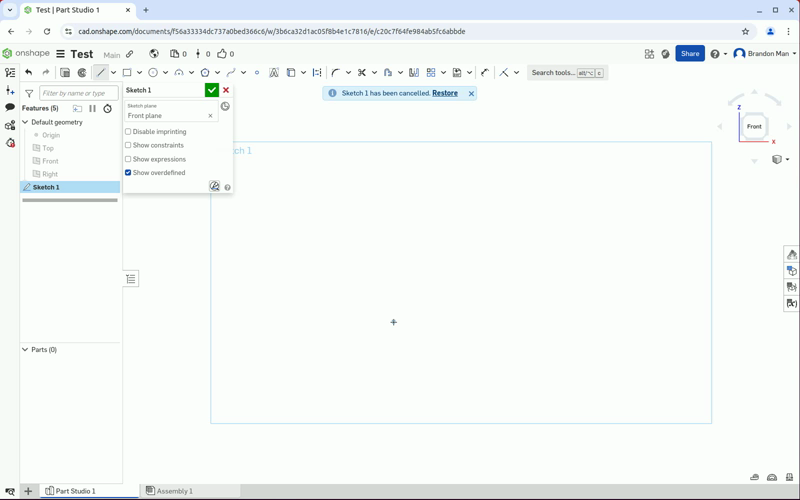
mouse_move(490, 321)
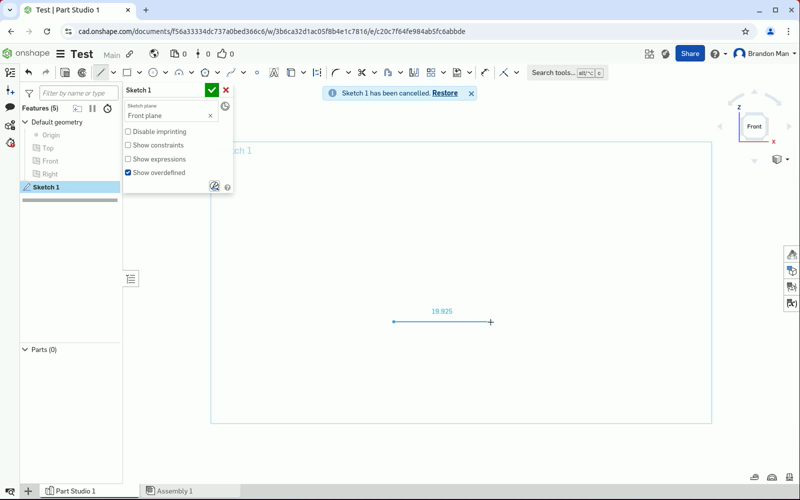
click(490, 321)
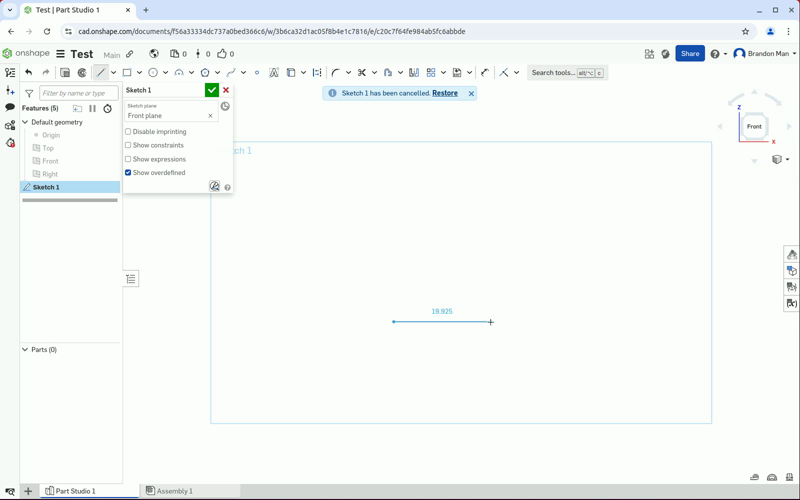
key_up(shift)
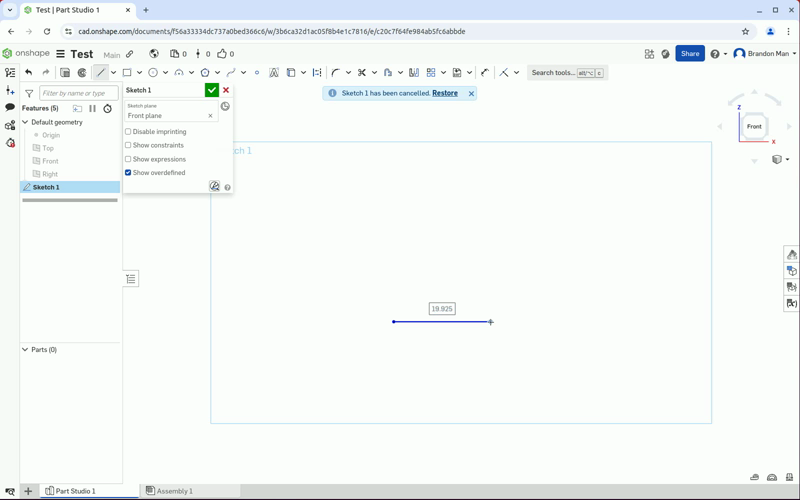
key_down(shift)
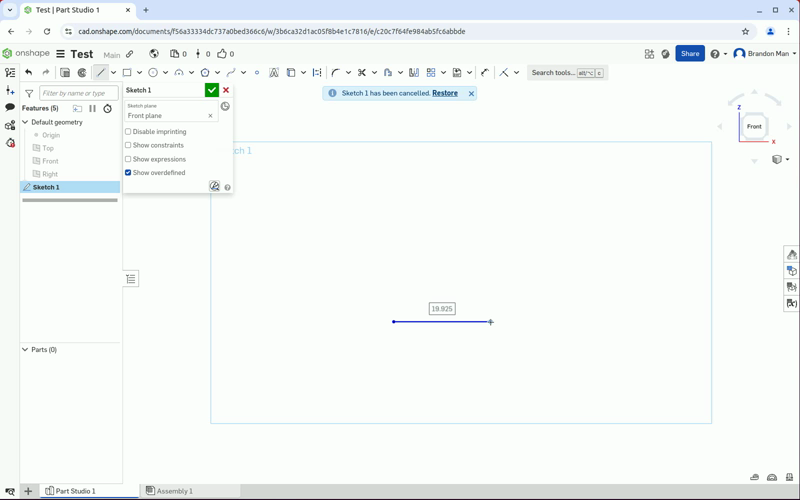
mouse_move(490, 170)
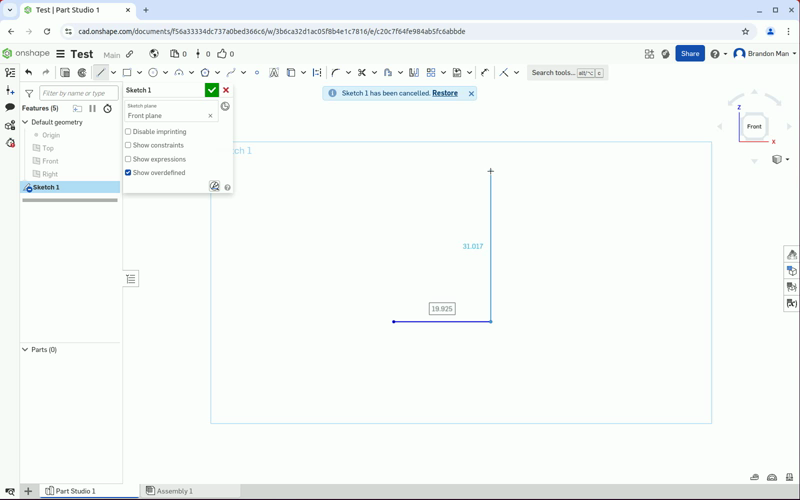
click(490, 170)
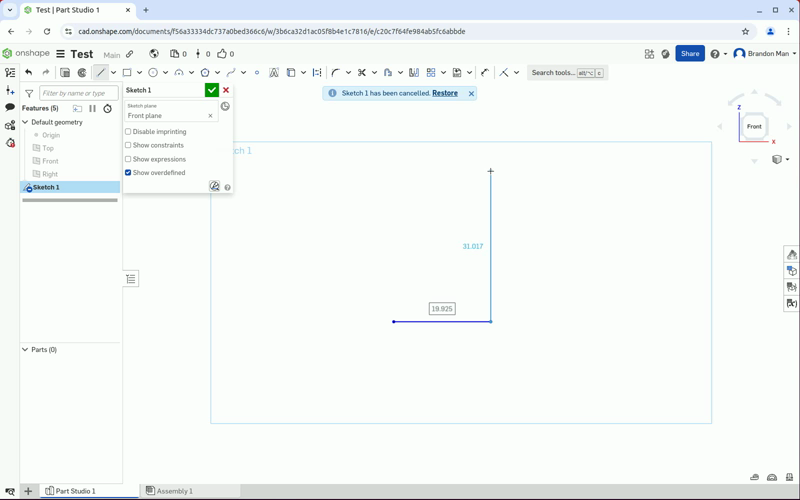
key_up(shift)
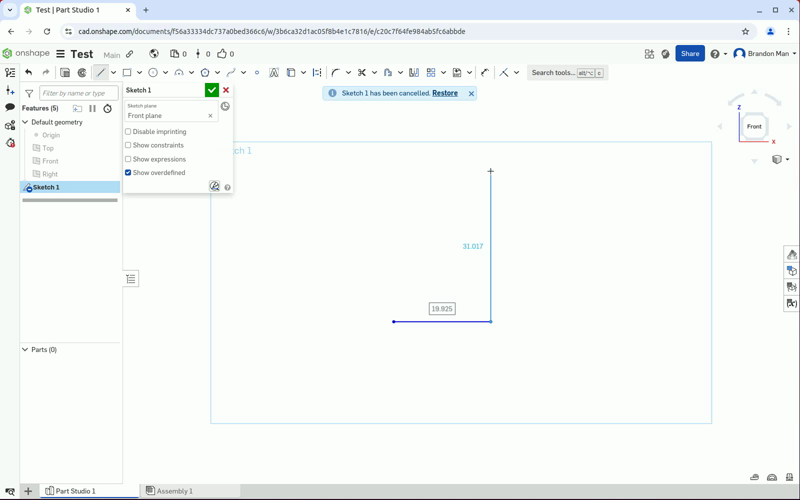
key_down(shift)
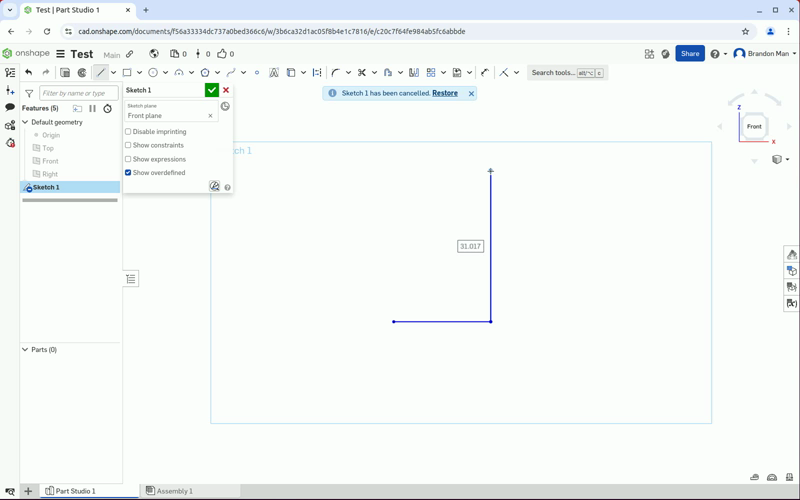
mouse_move(393, 170)
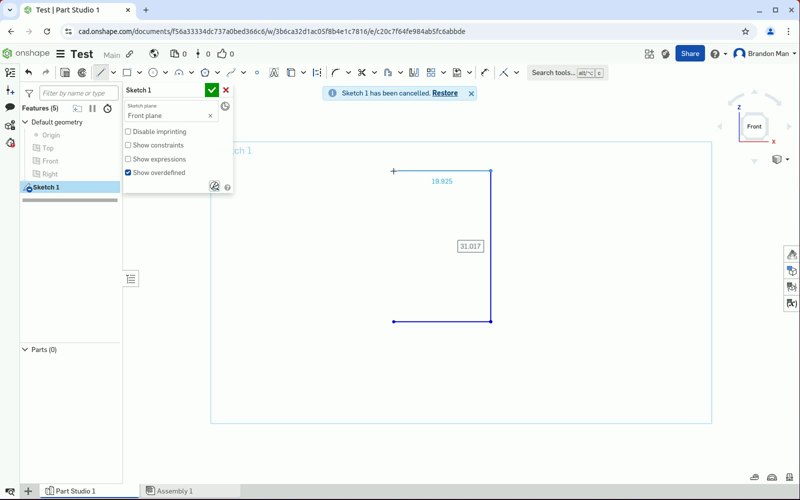
click(393, 170)
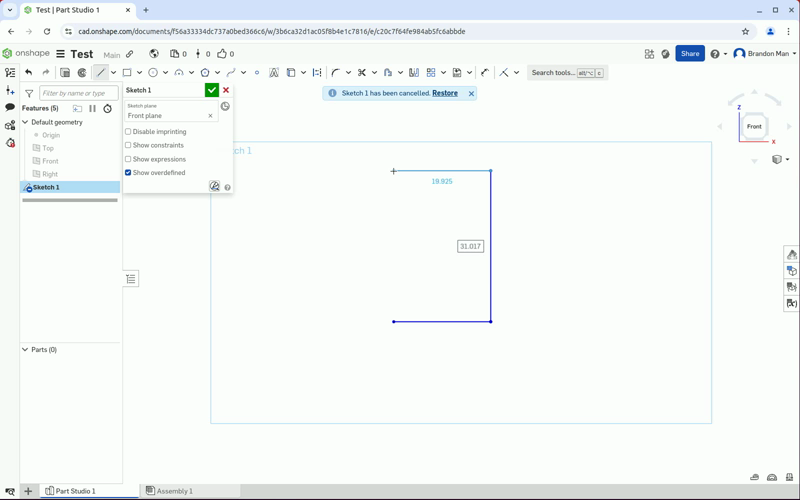
key_up(shift)
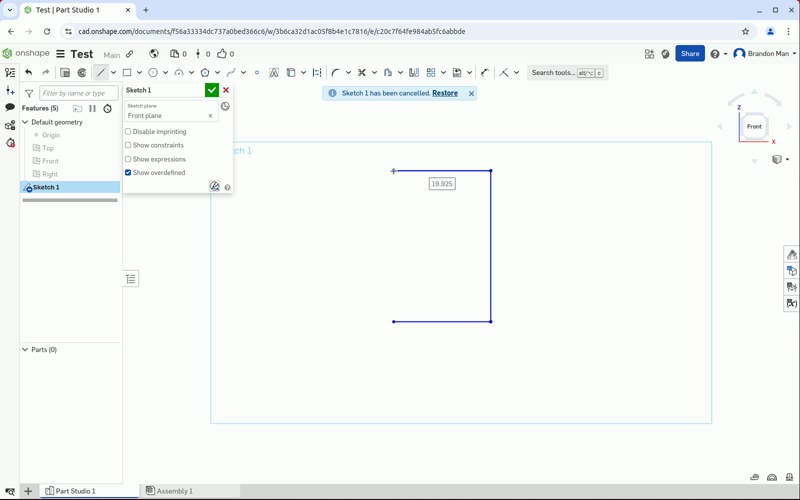
key_down(shift)
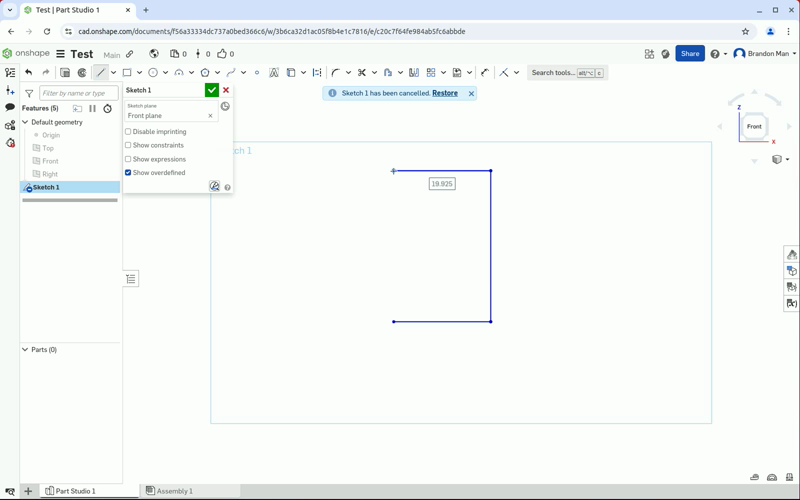
mouse_move(393, 321)
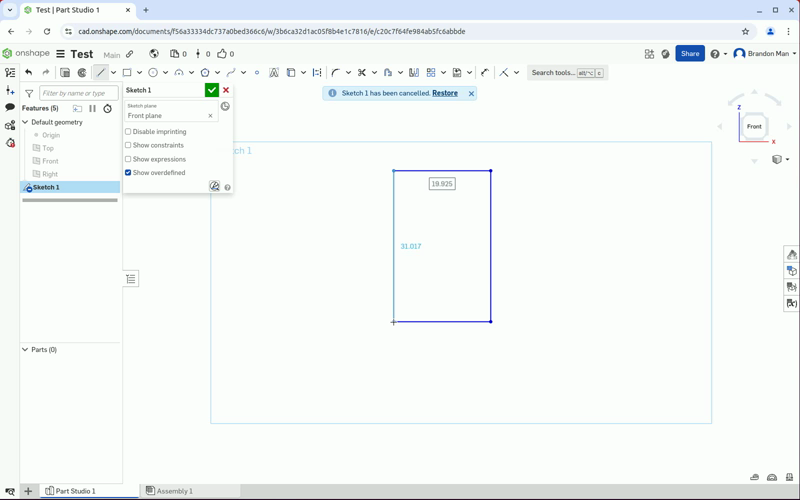
key_up(shift)
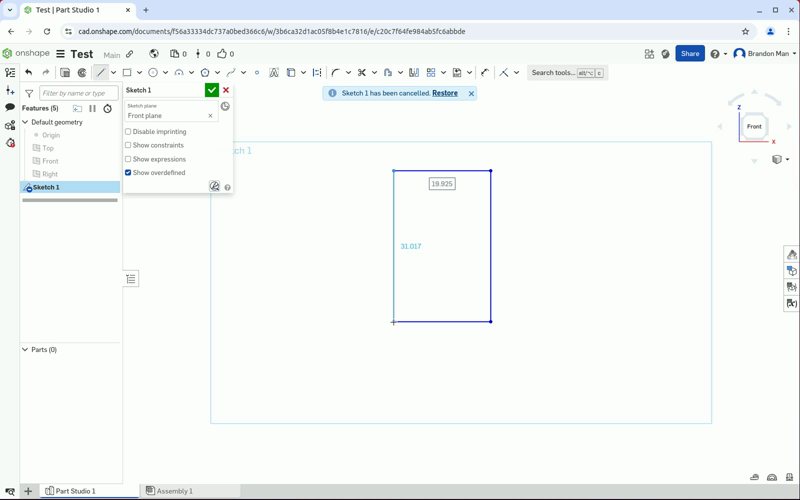
click(393, 321)
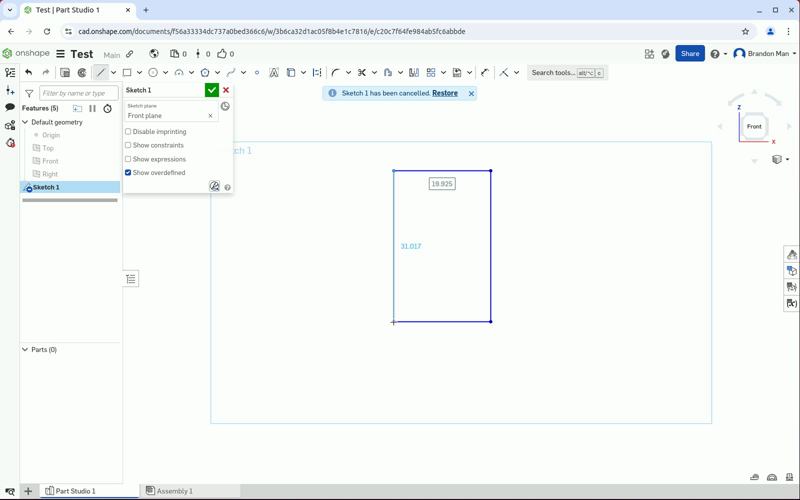
key(esc)
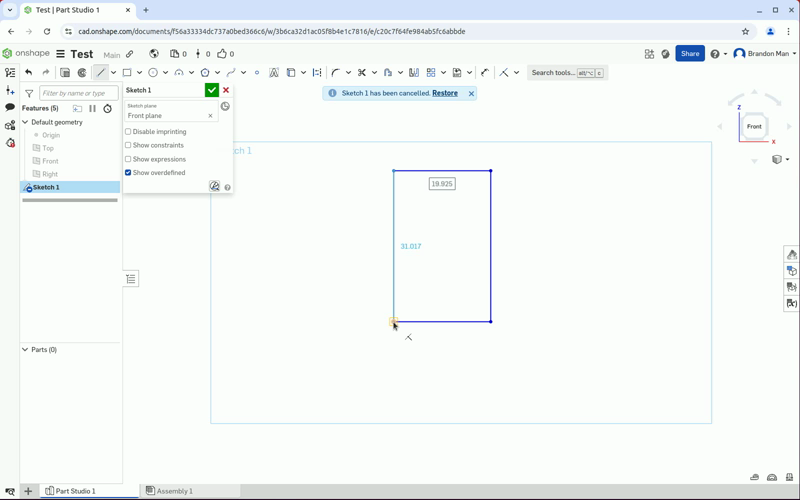
mouse_move(456, 218)
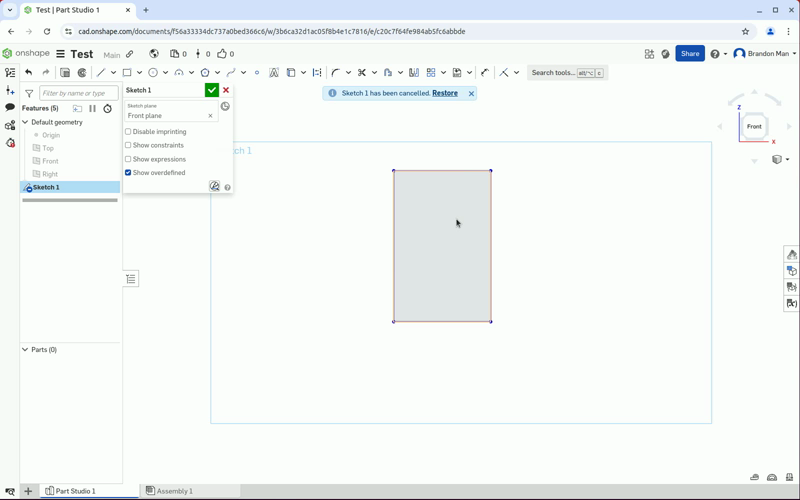
click(456, 218)
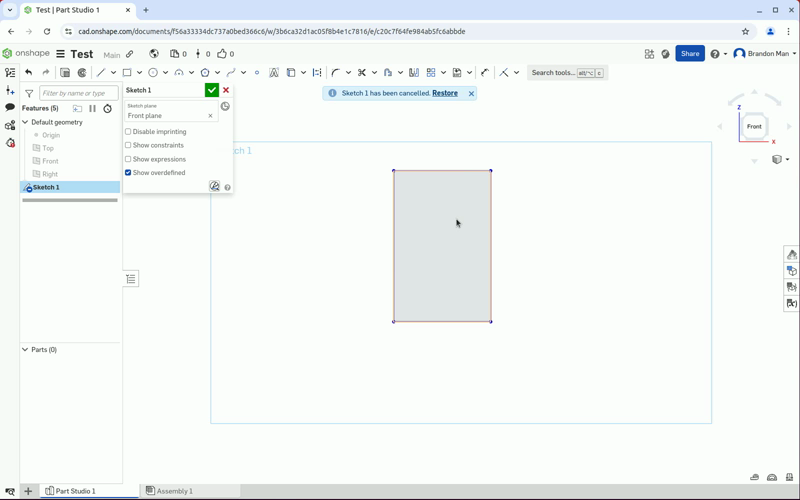
mouse_move(73, 352)
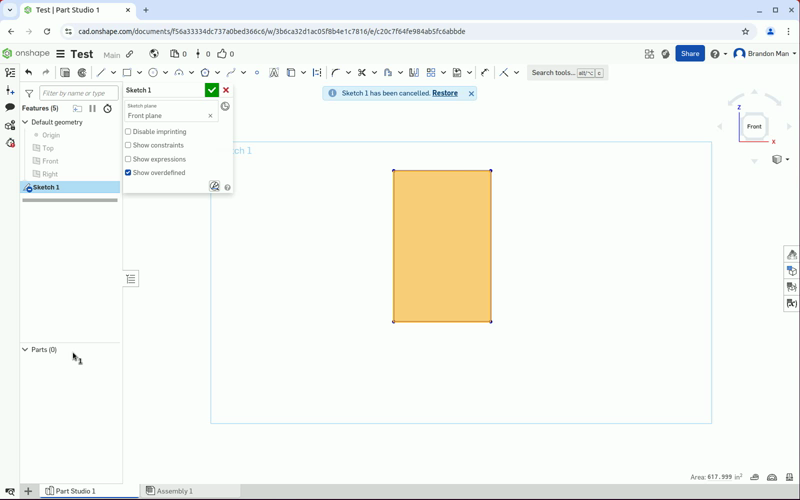
key(shift+y)
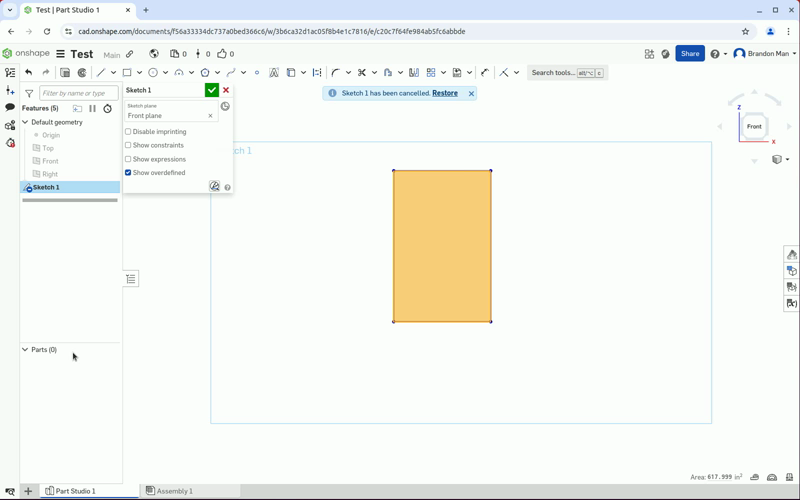
key(shift+e)
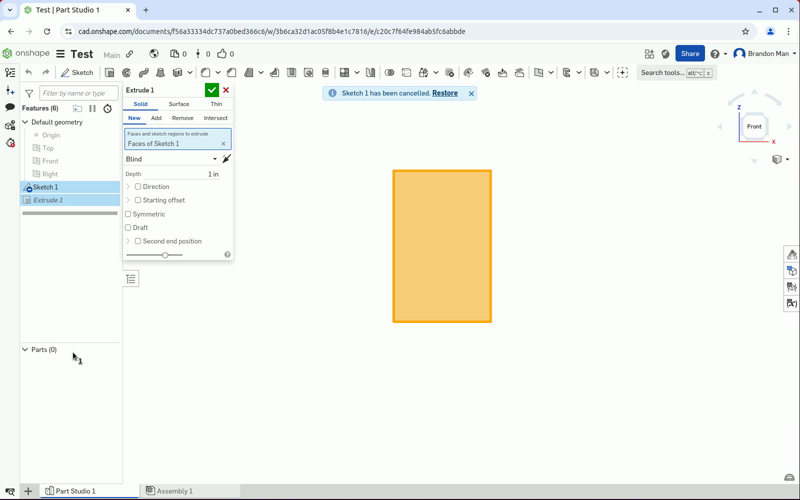
mouse_move(143, 106)
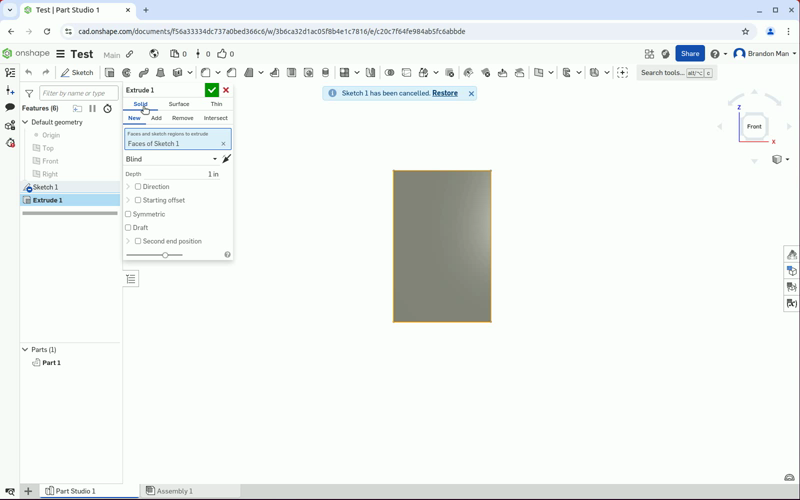
click(143, 106)
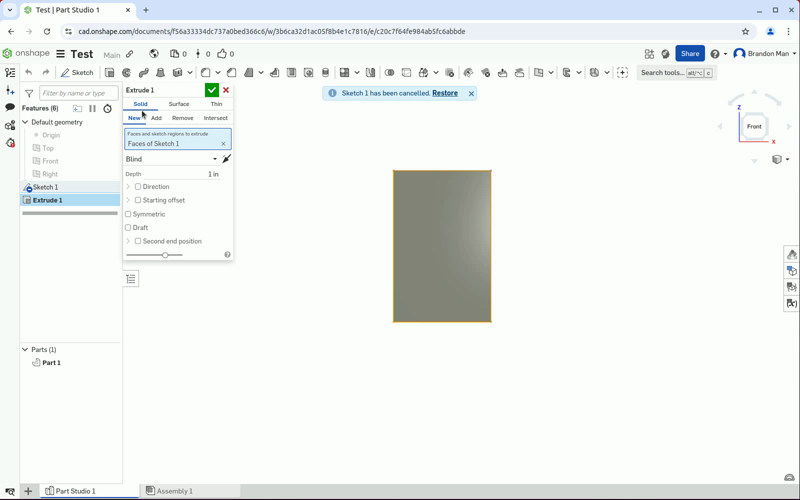
mouse_move(137, 120)
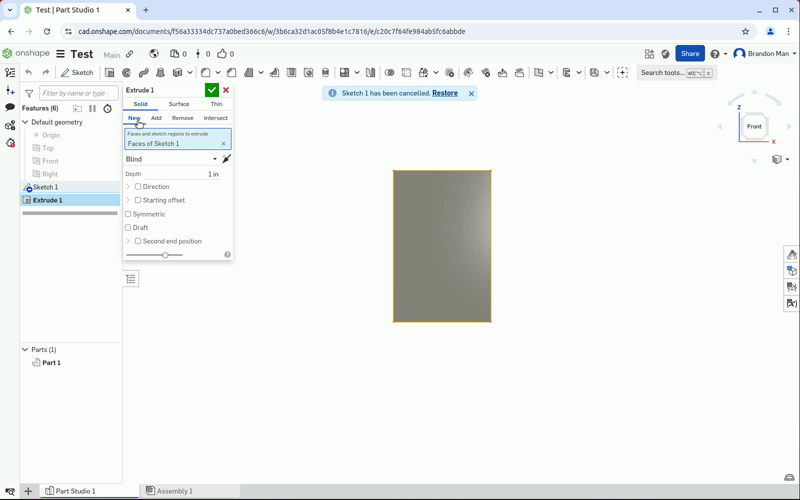
click(137, 120)
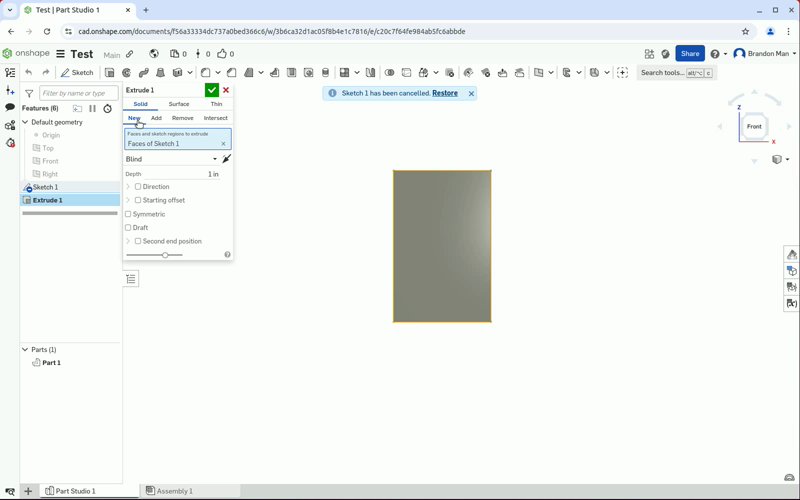
key(tab, 4)
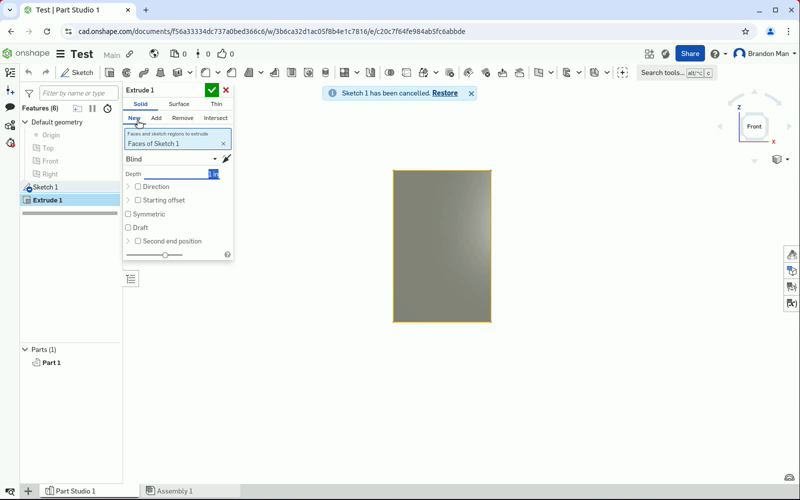
text(19.979)
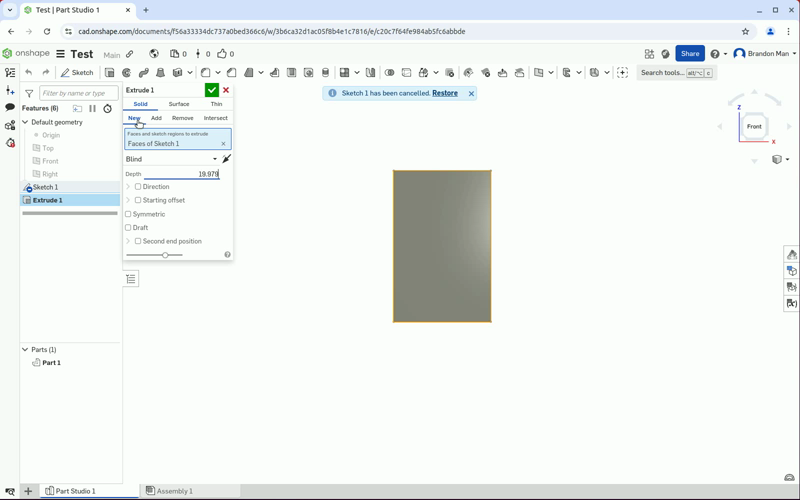
key(enter)
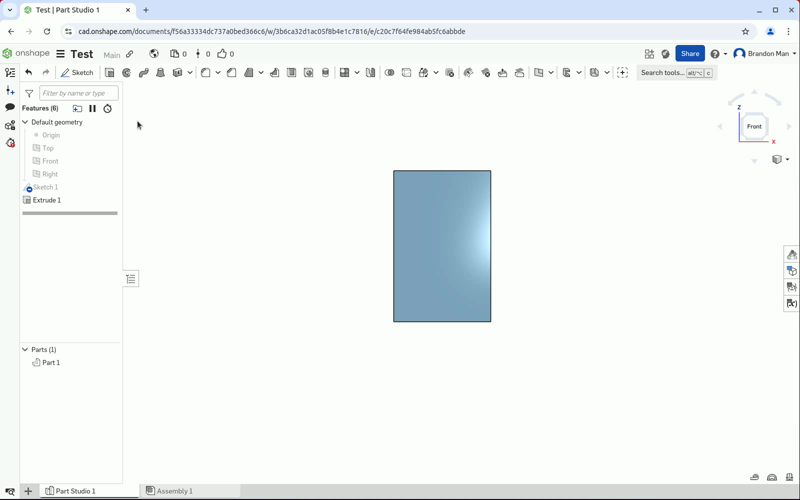
key(shift+h)
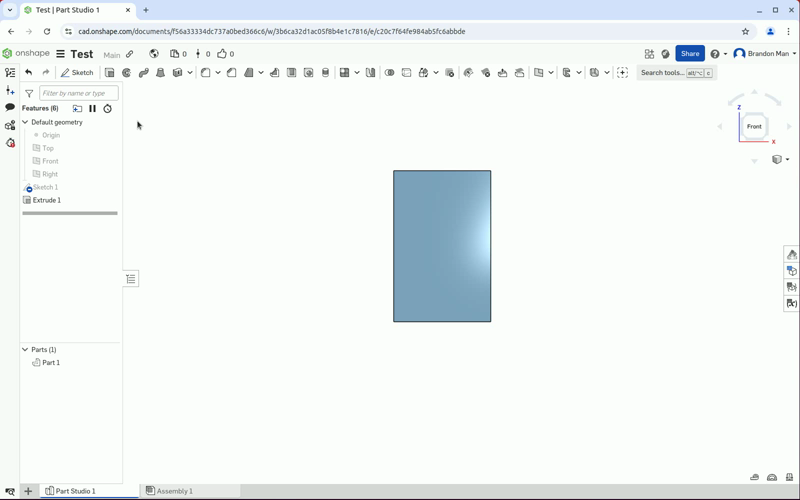
key(shift+h)
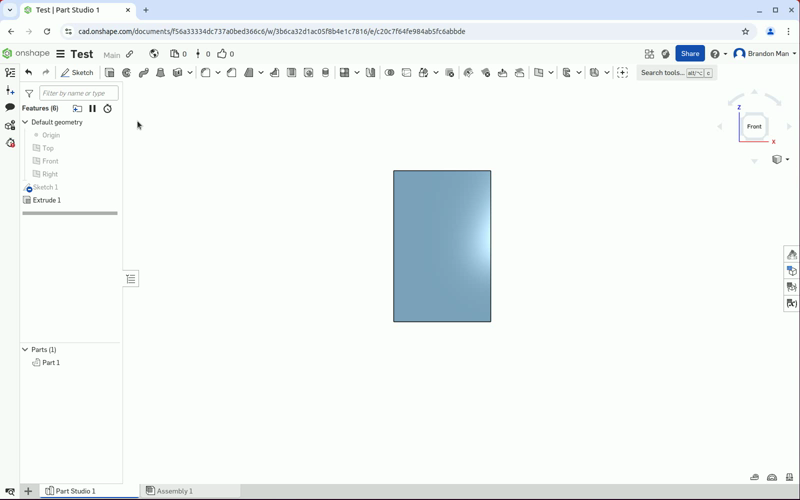
mouse_move(73, 189)
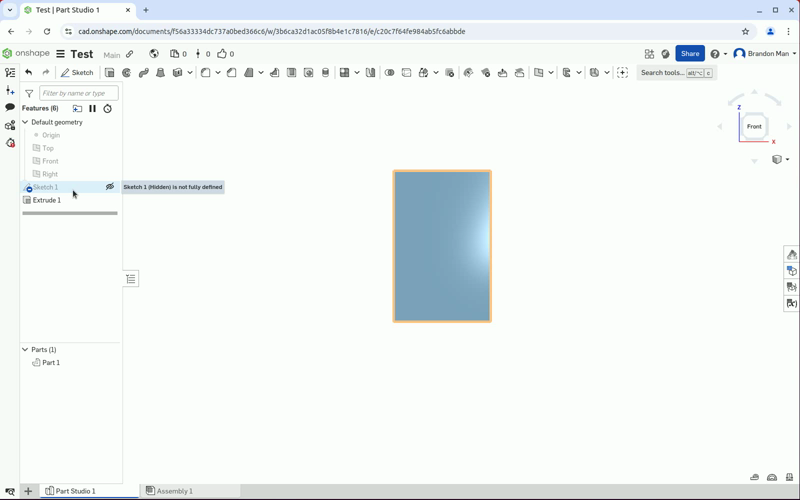
click(73, 189)
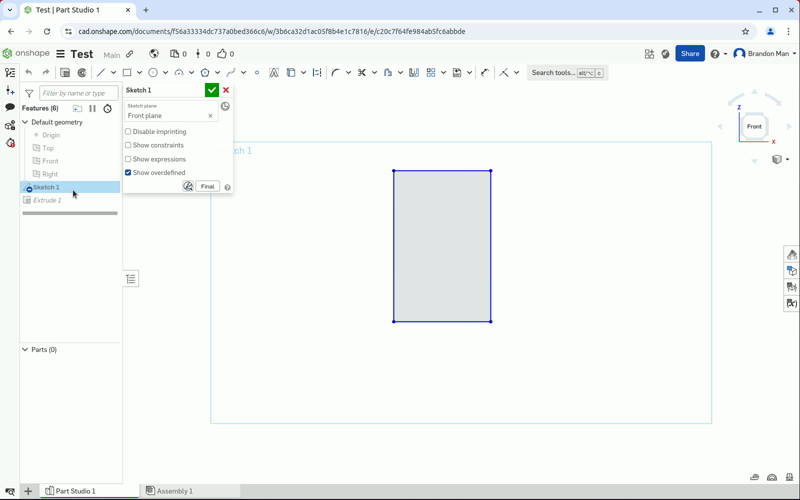
mouse_move(229, 92)
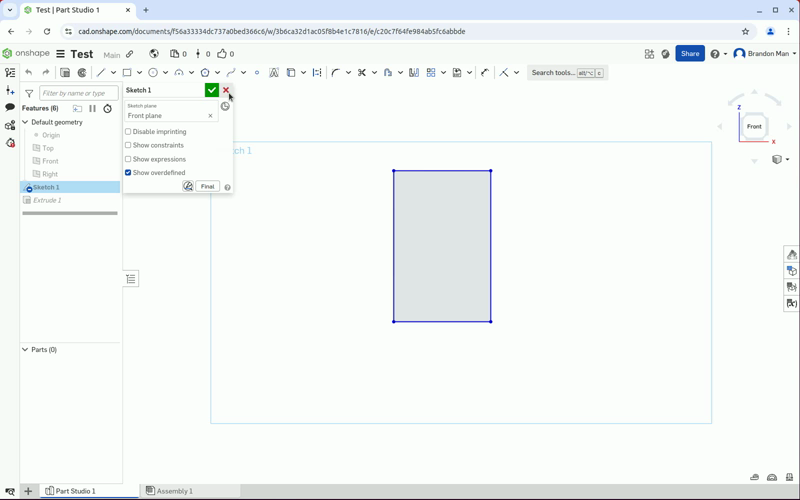
click(229, 92)
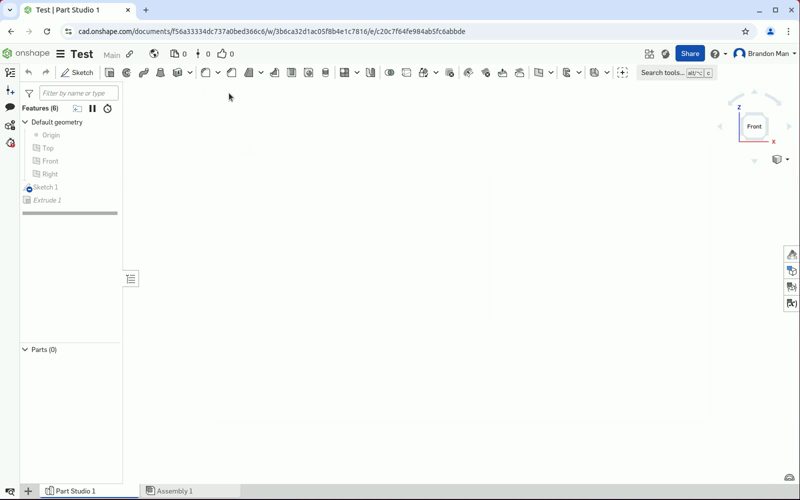
mouse_move(73, 352)
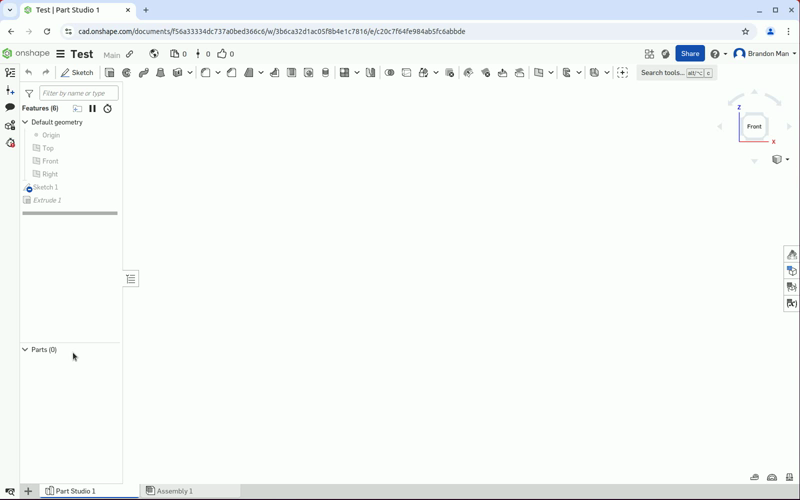
key(y)
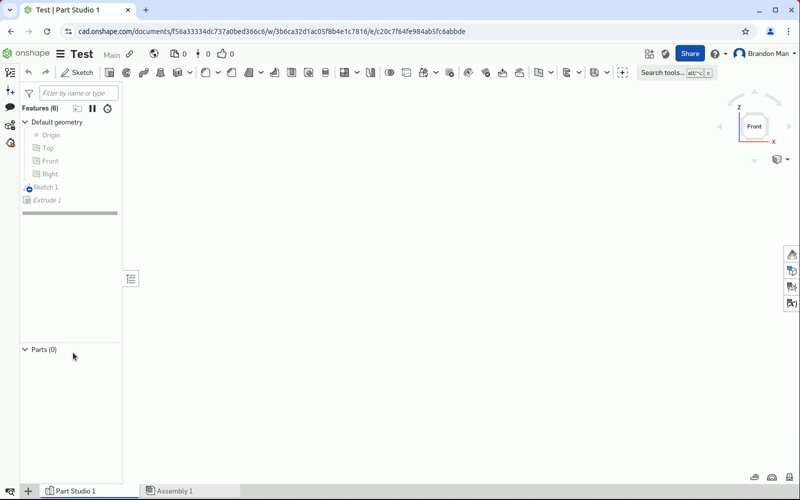
key(shift+p)
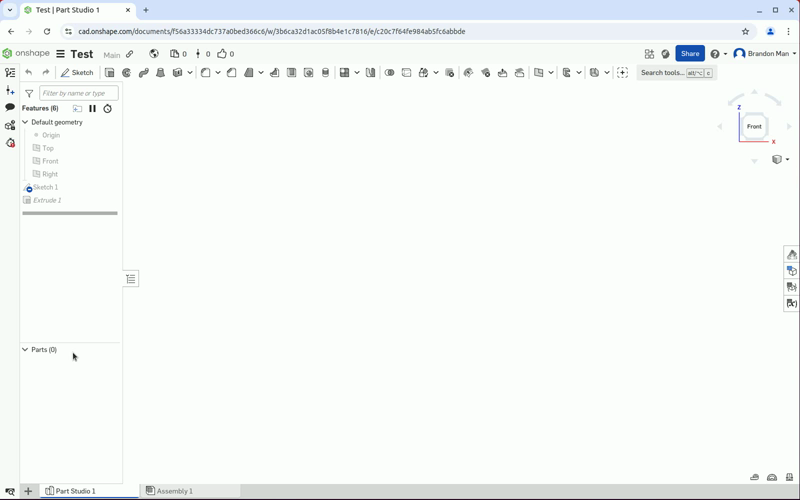
key(space)
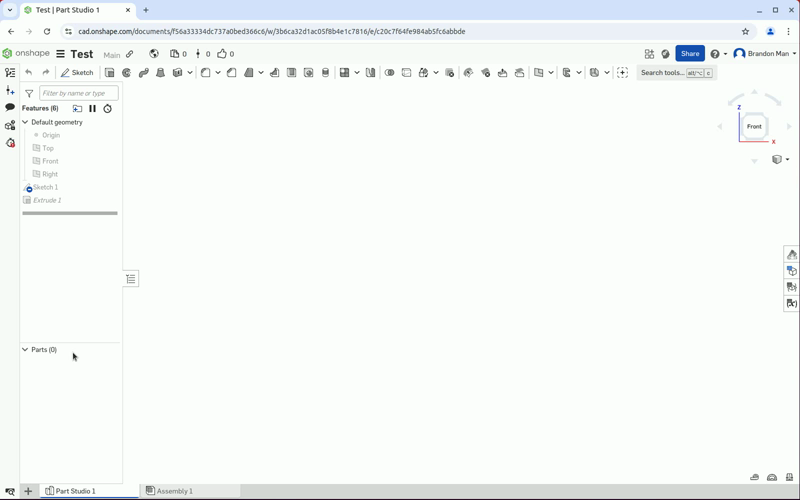
key_down(shift)
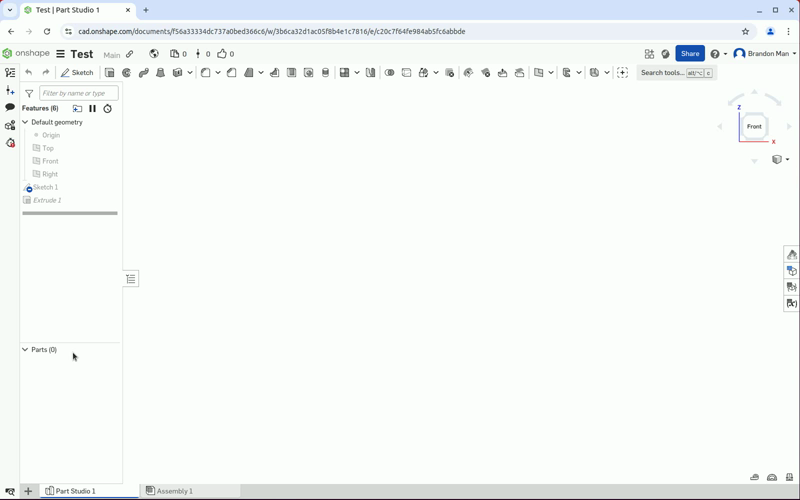
key(down)
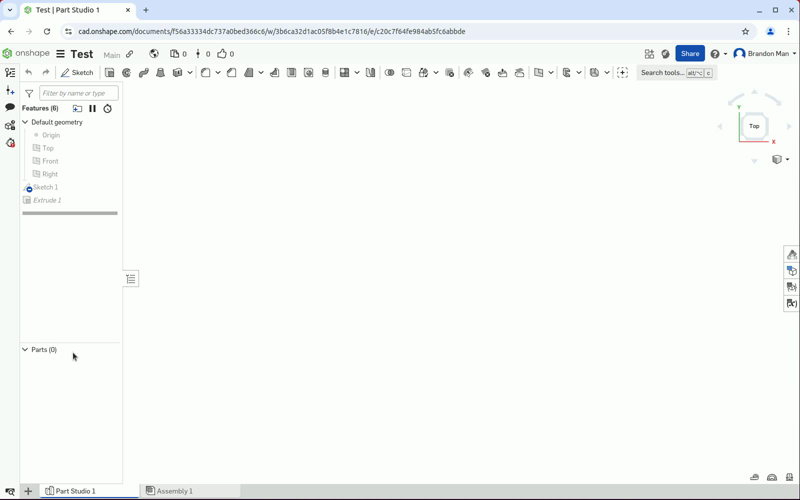
key_up(shift)
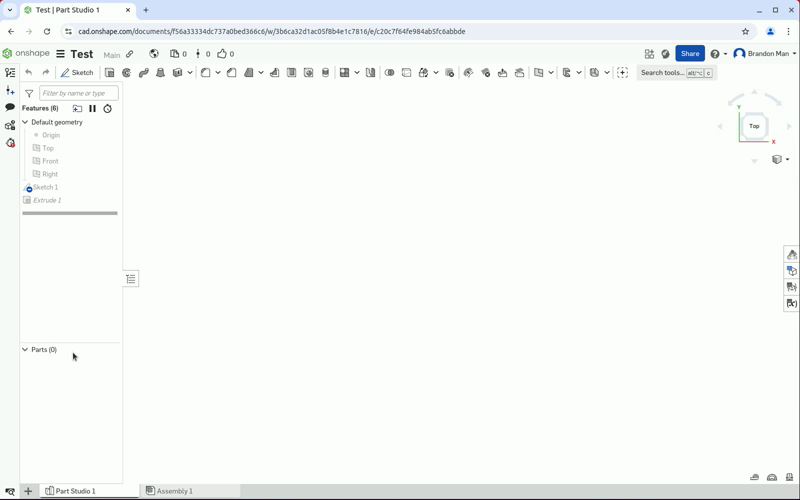
mouse_move(73, 352)
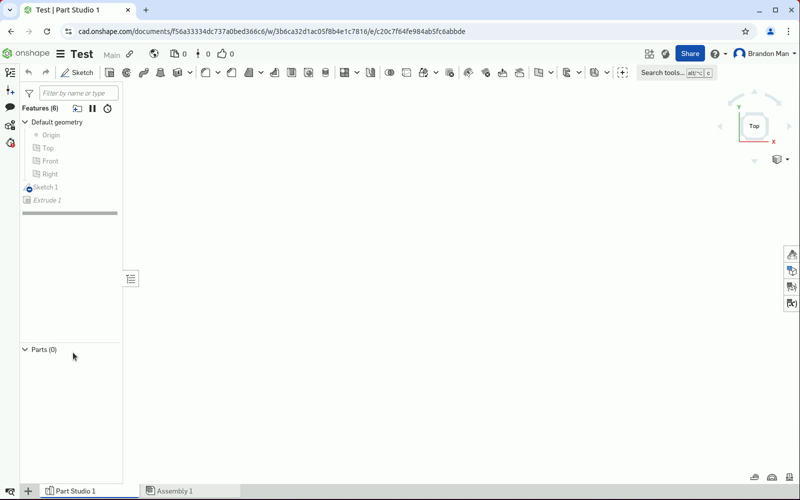
key(shift+y)
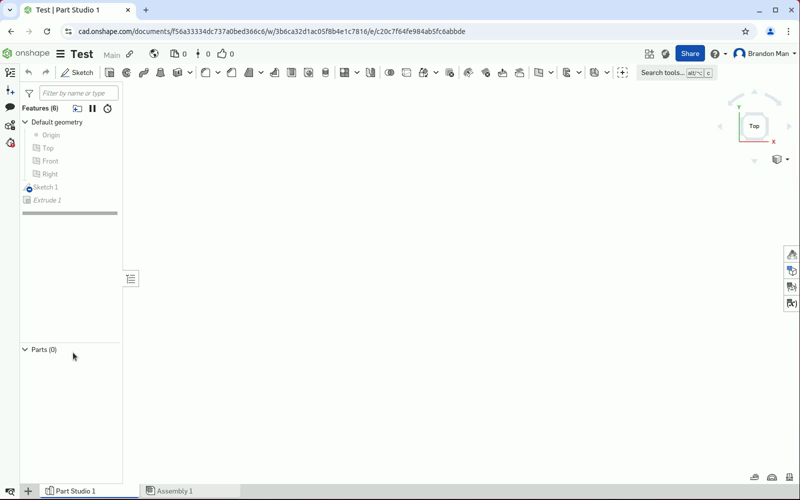
mouse_move(541, 75)
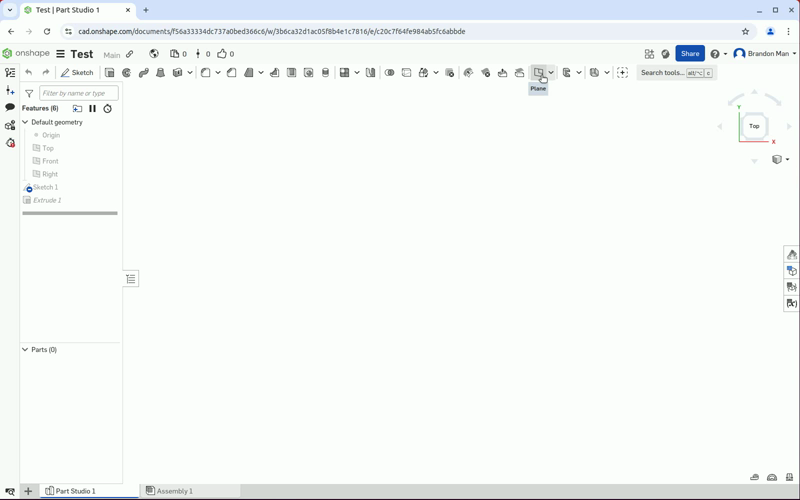
click(541, 75)
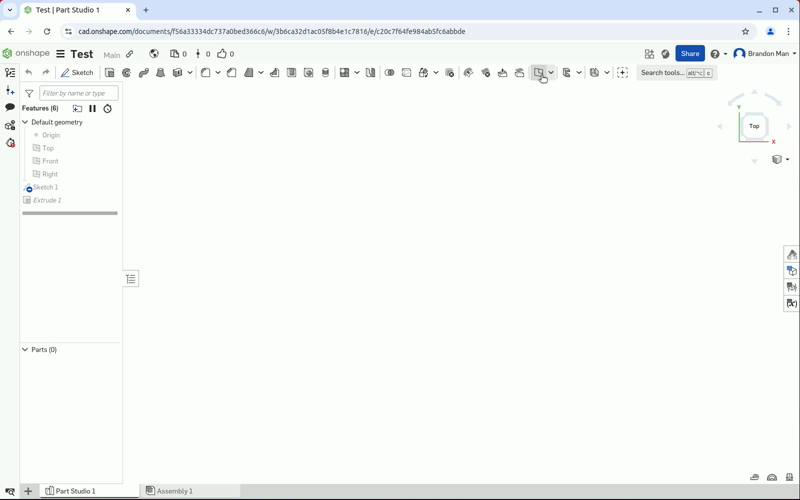
mouse_move(73, 150)
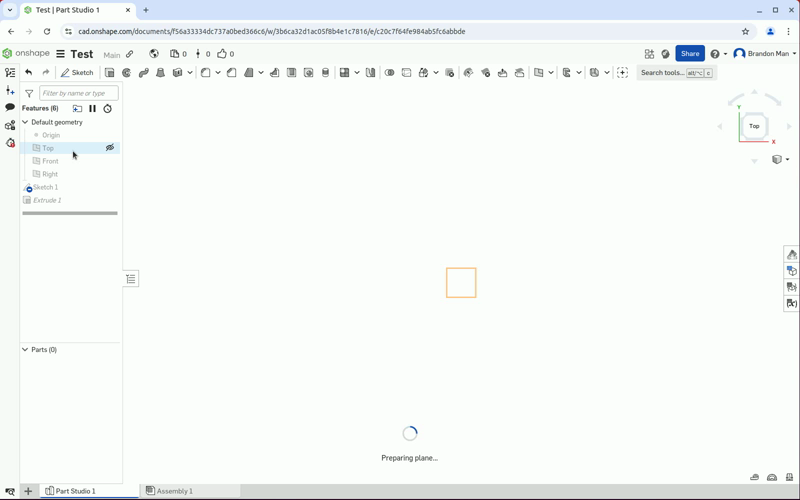
click(73, 150)
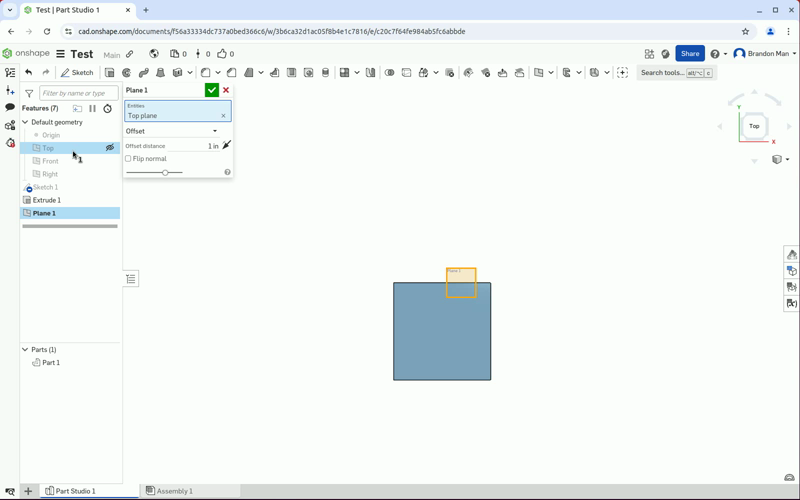
key(tab, 2)
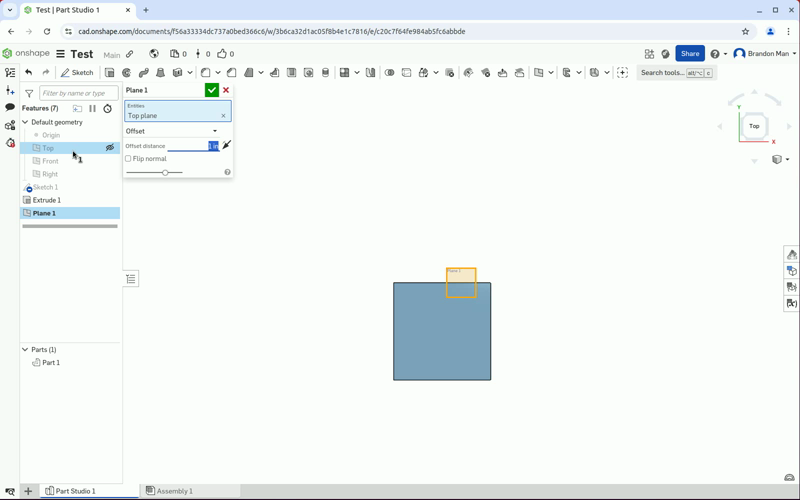
text(23.108)
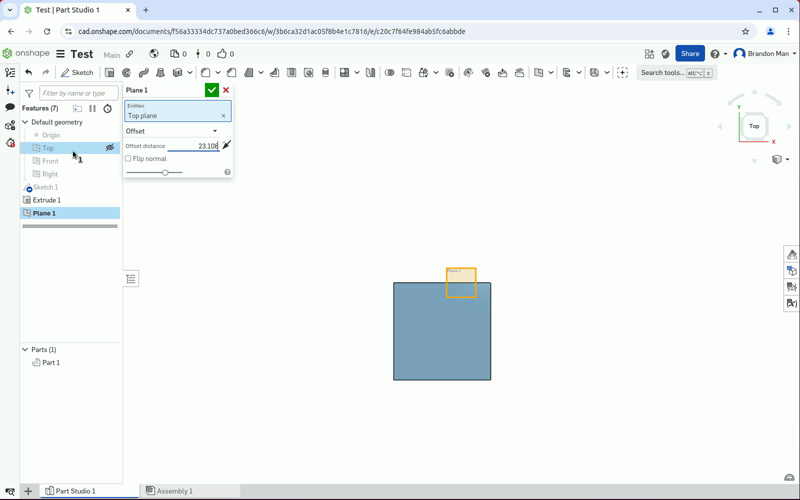
key(enter, 2)
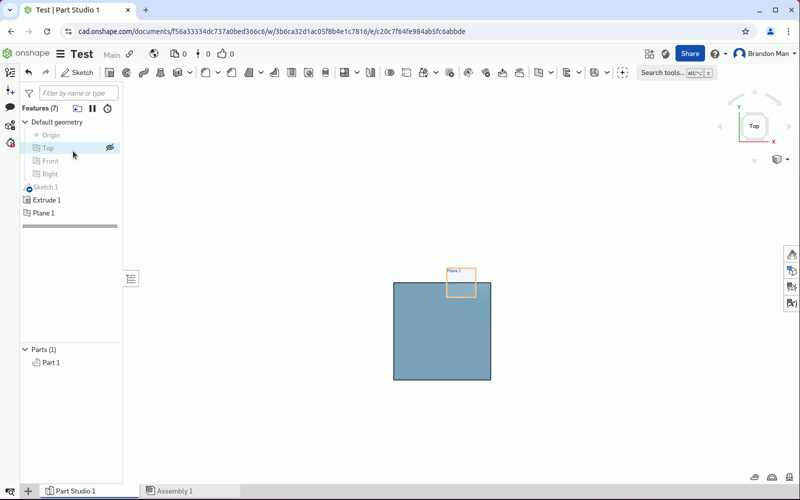
key(shift+s)
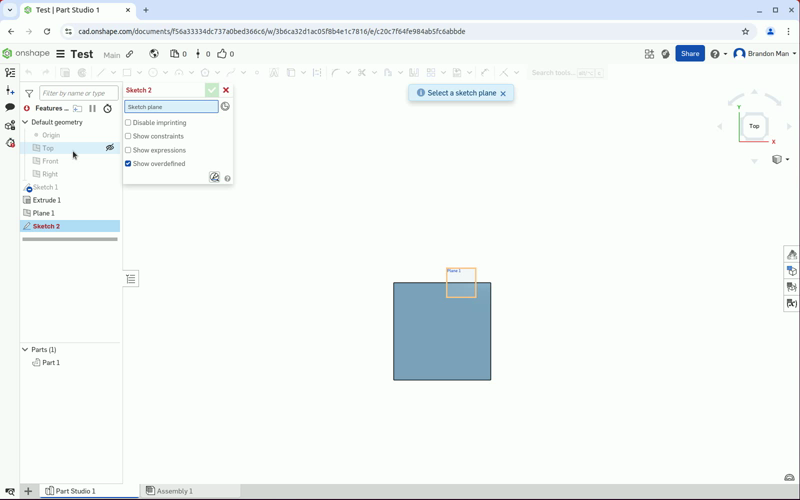
mouse_move(73, 215)
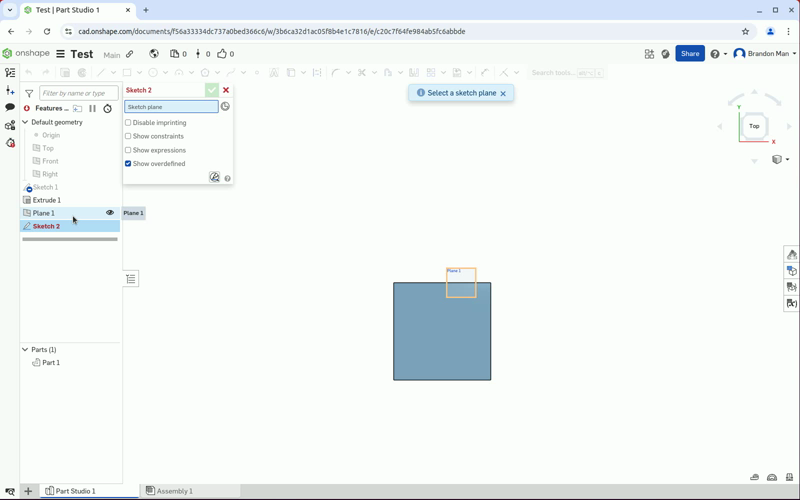
click(73, 215)
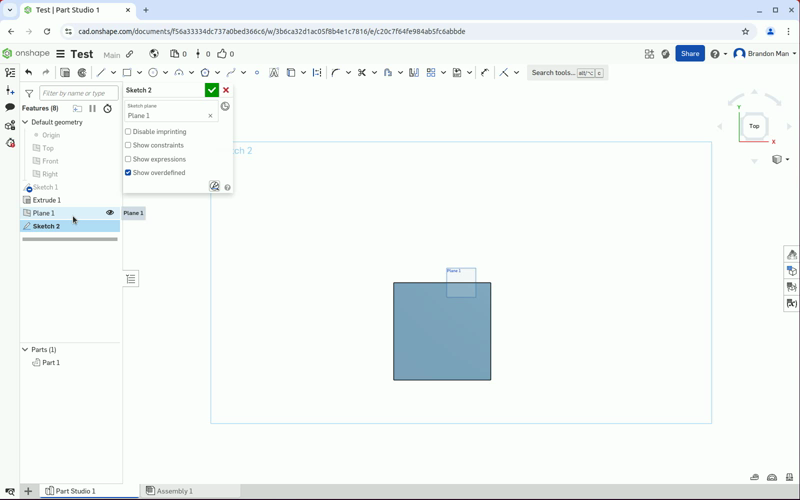
mouse_move(73, 352)
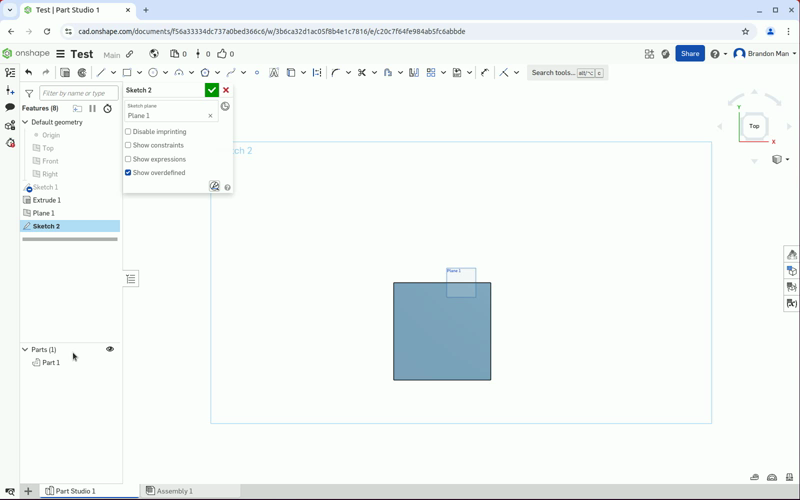
key(y)
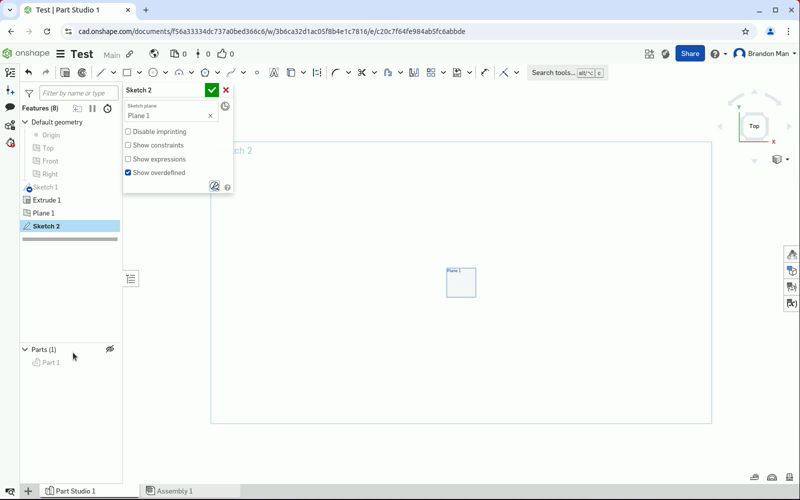
key(l)
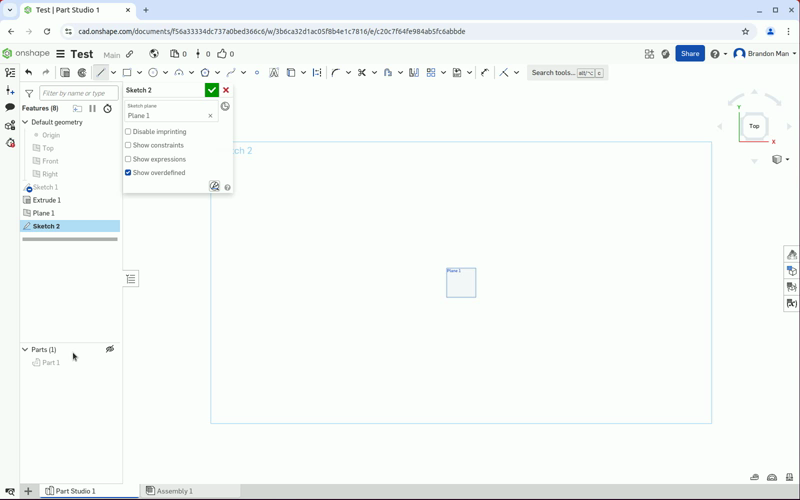
key_down(shift)
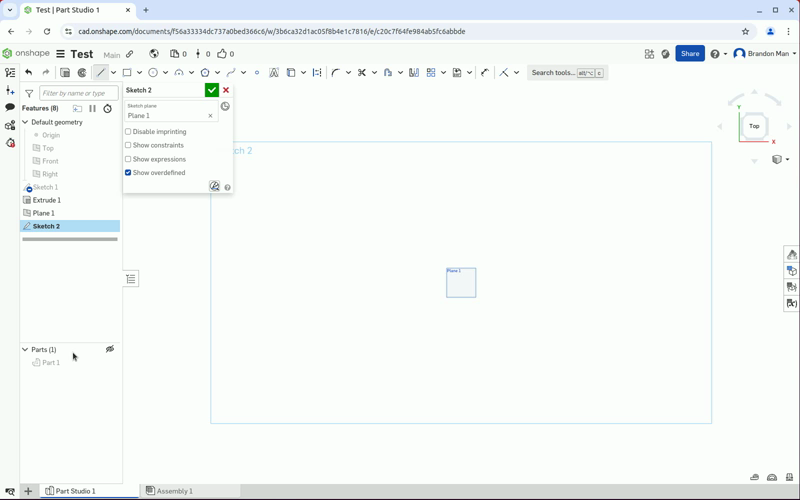
mouse_move(398, 374)
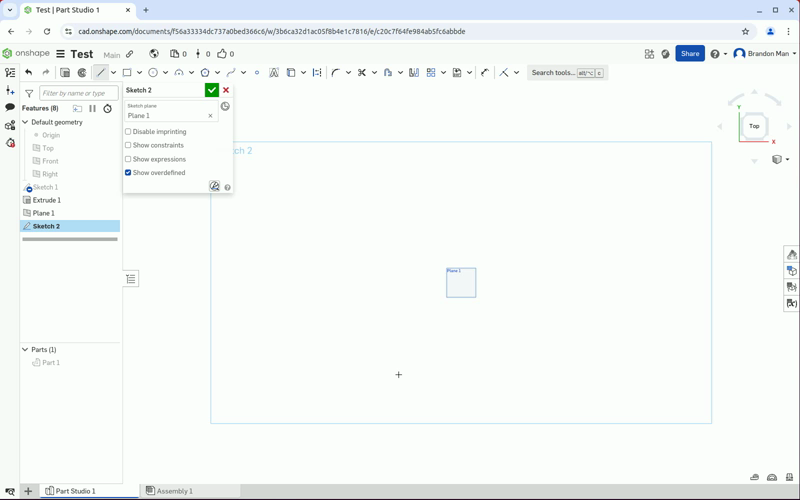
click(398, 374)
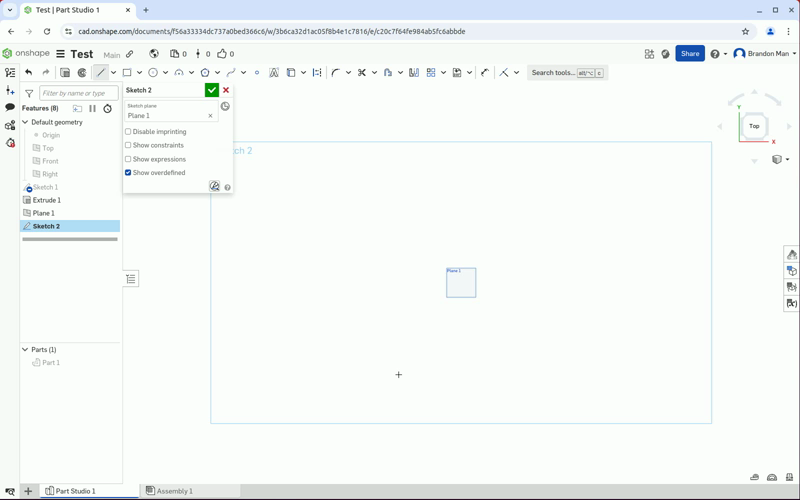
key_up(shift)
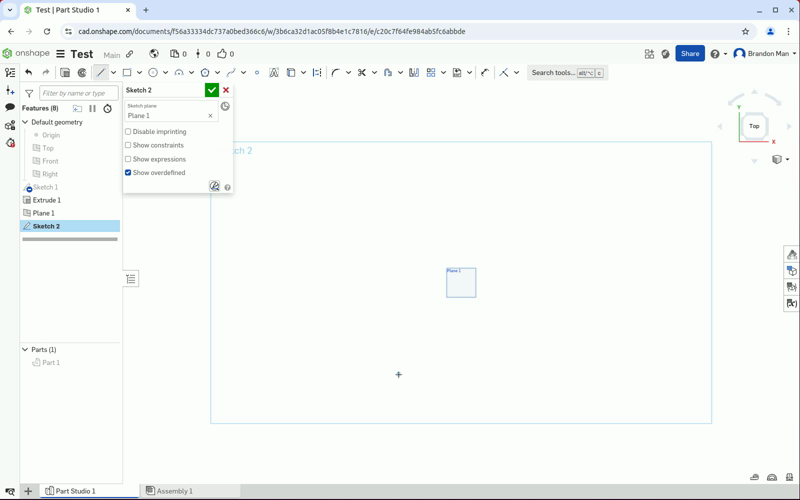
key_down(shift)
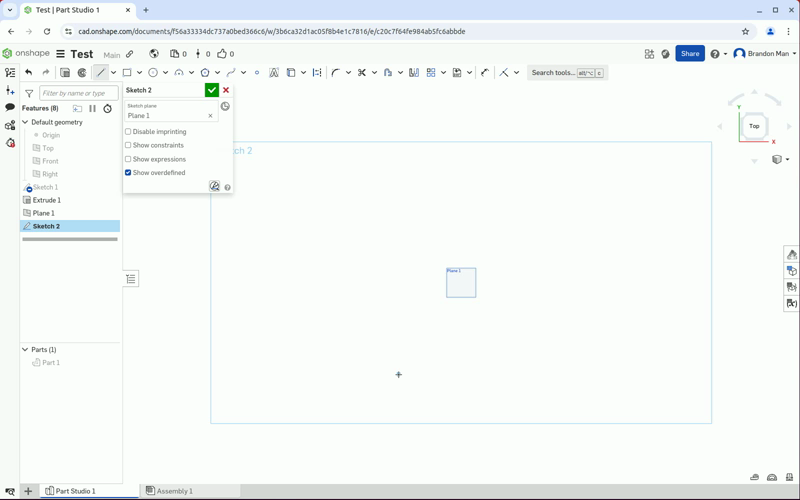
mouse_move(428, 374)
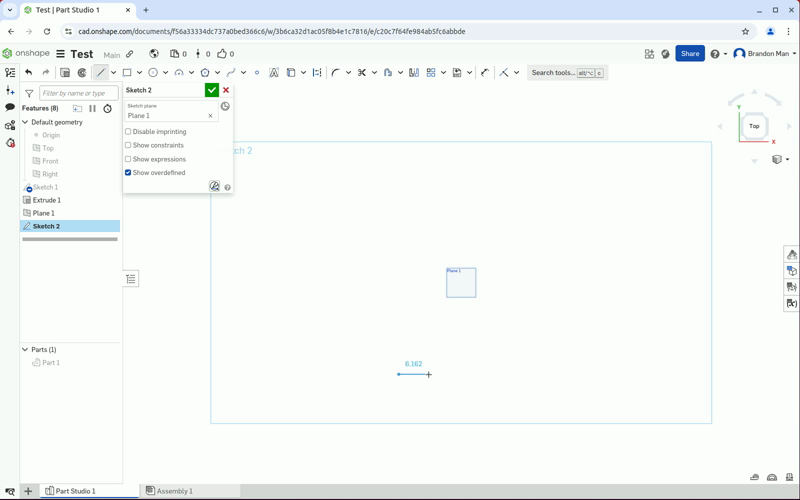
mouse_move(439, 374)
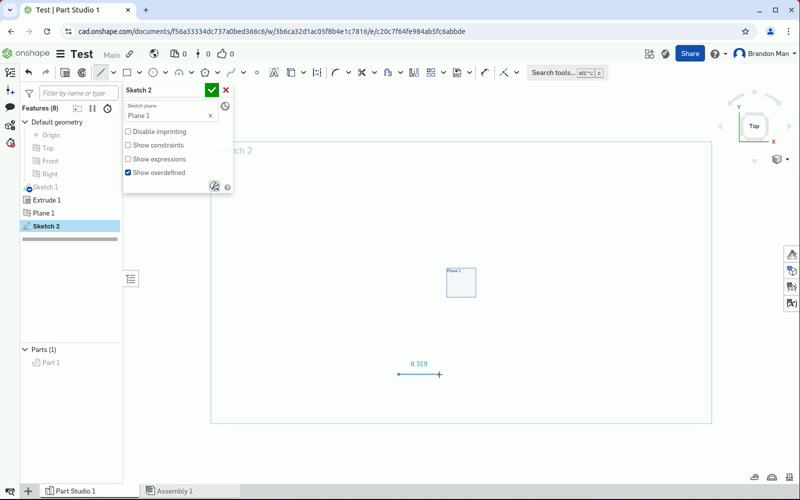
click(439, 374)
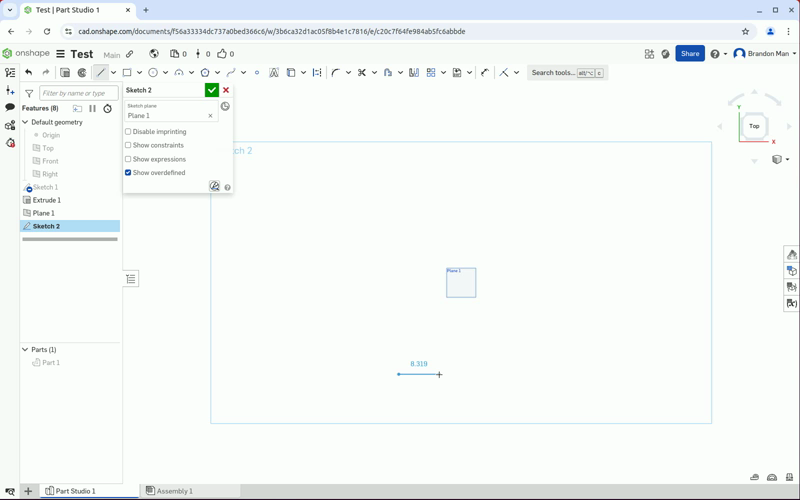
key_up(shift)
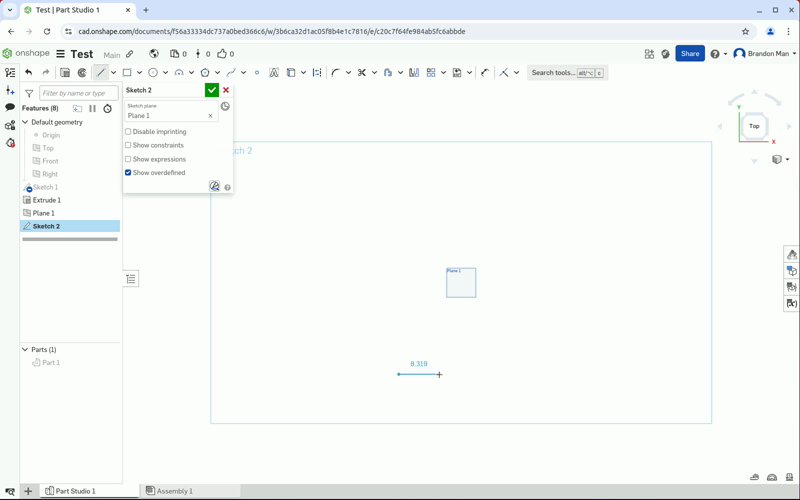
key_down(shift)
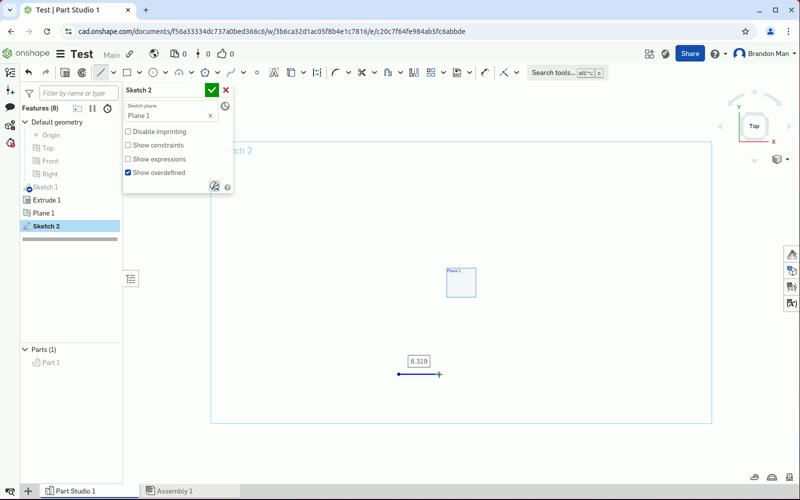
mouse_move(469, 374)
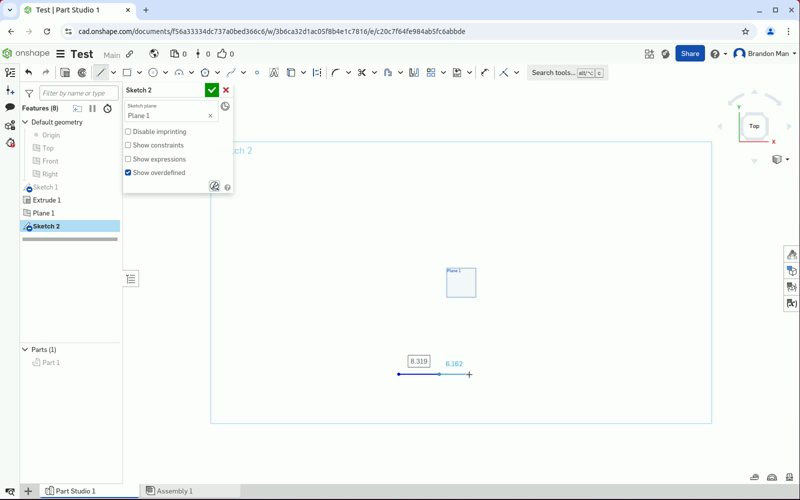
mouse_move(439, 333)
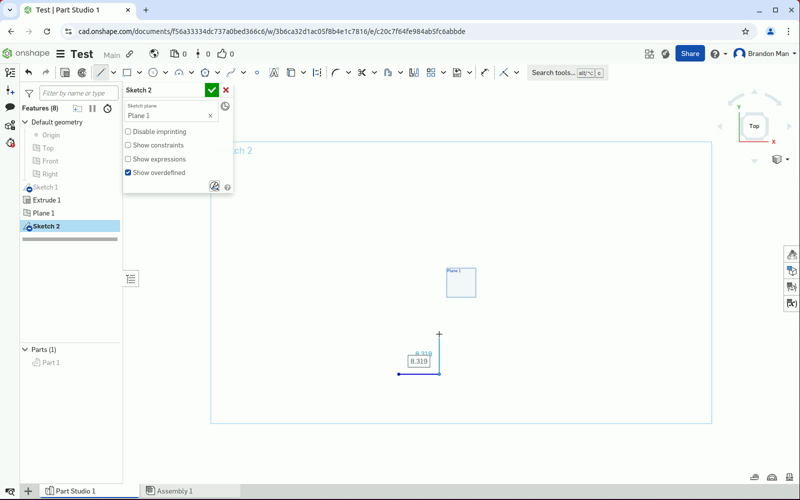
click(439, 333)
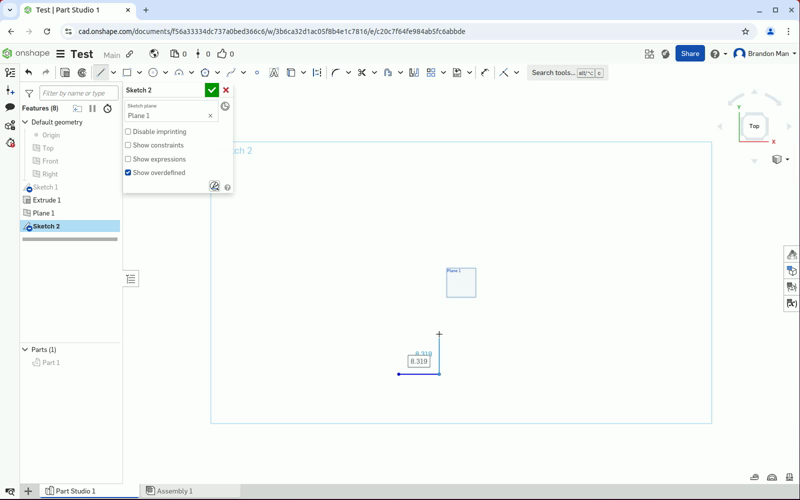
key_up(shift)
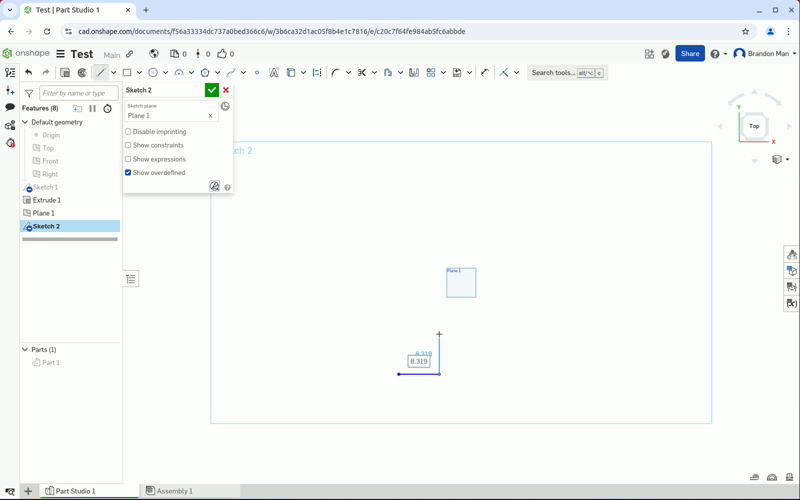
key_down(shift)
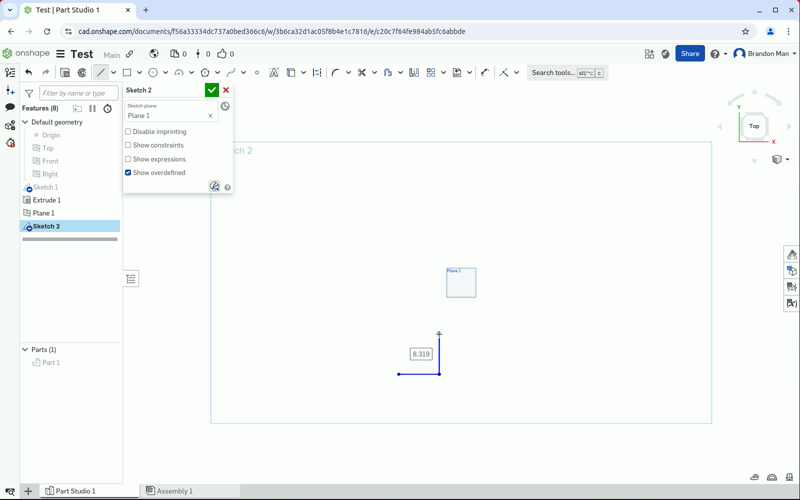
mouse_move(469, 333)
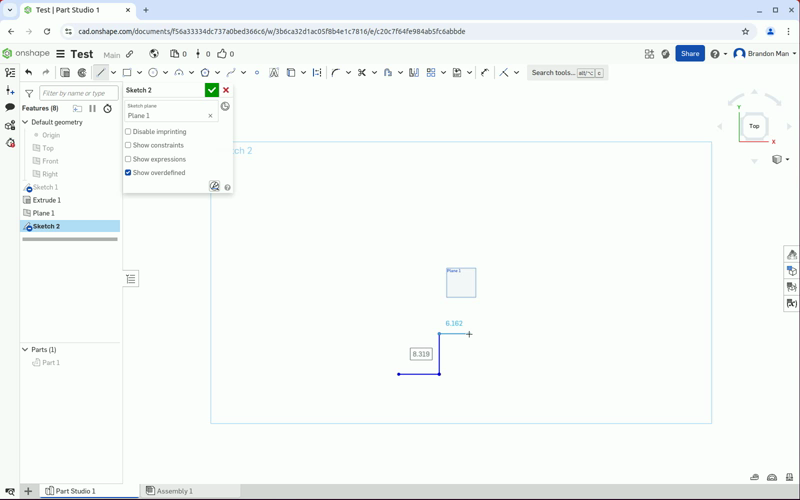
mouse_move(398, 333)
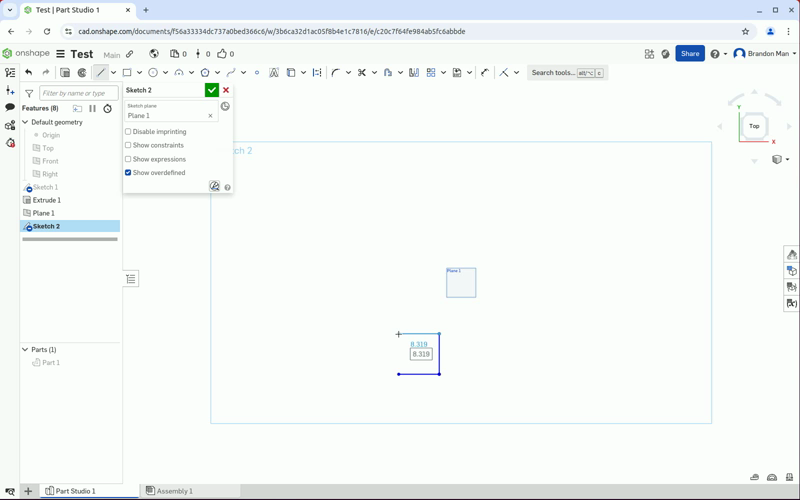
click(398, 333)
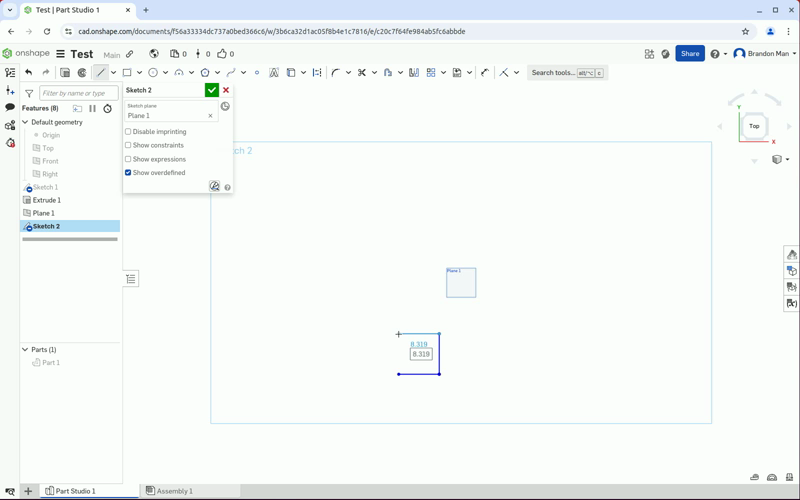
key_up(shift)
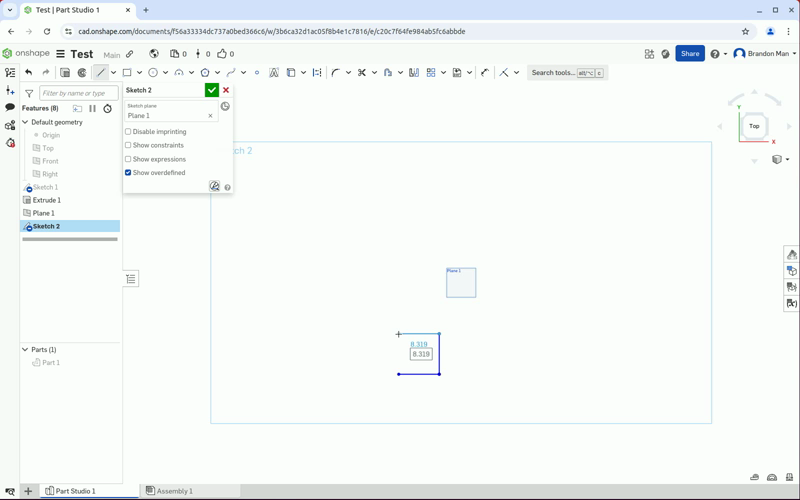
mouse_move(428, 333)
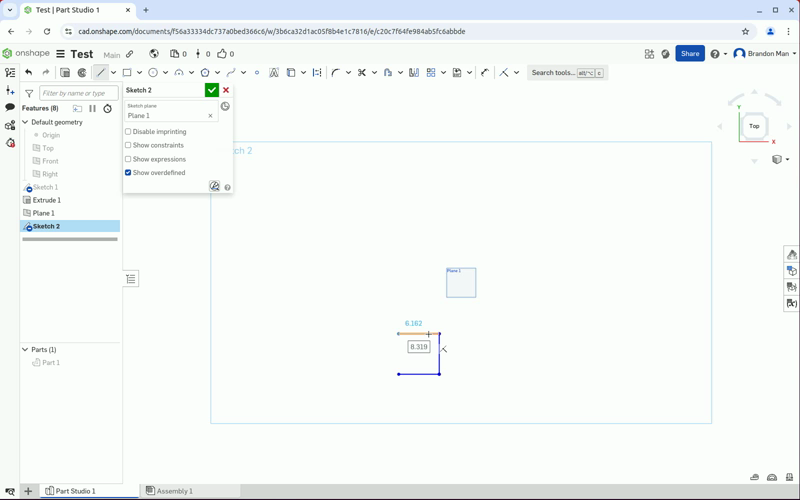
key_down(shift)
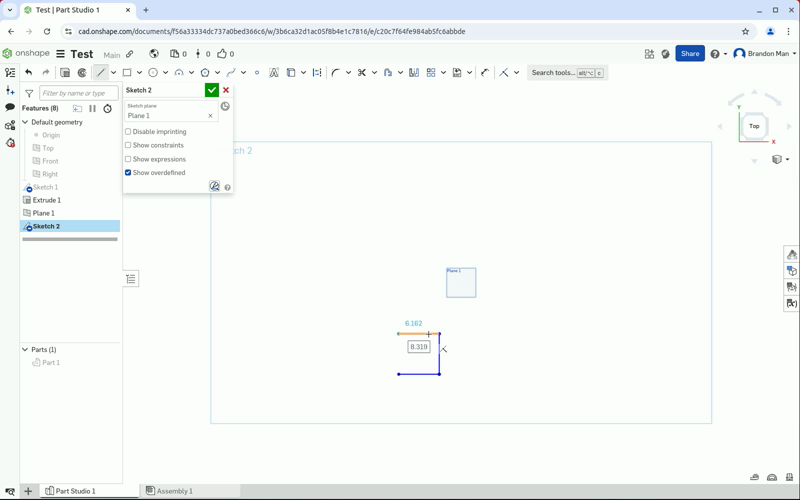
mouse_move(398, 374)
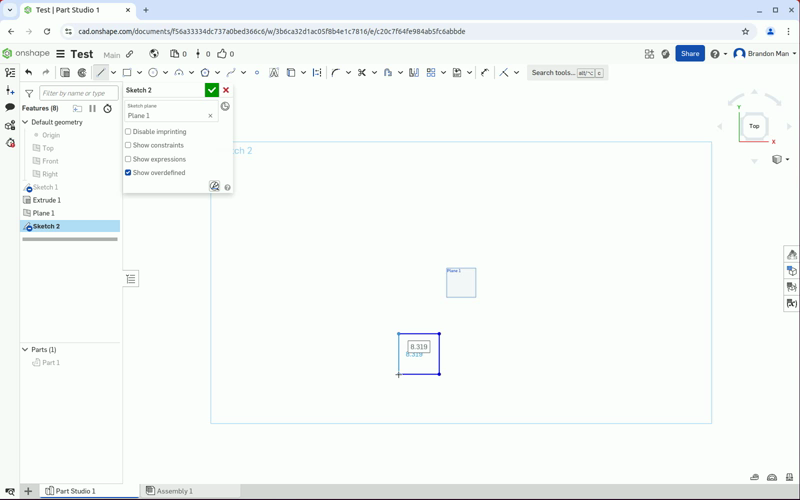
key_up(shift)
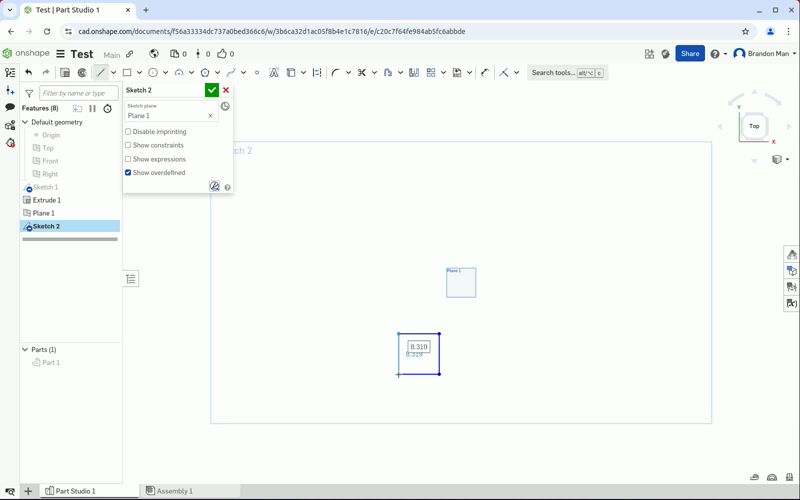
click(398, 374)
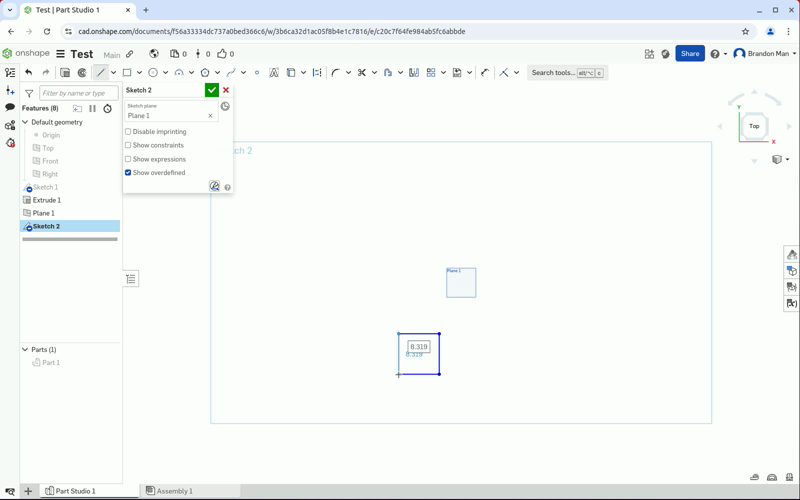
key(esc)
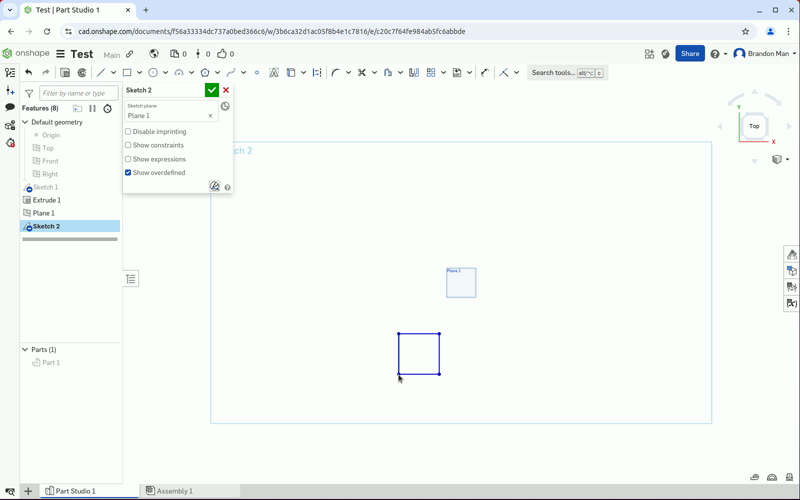
mouse_move(405, 349)
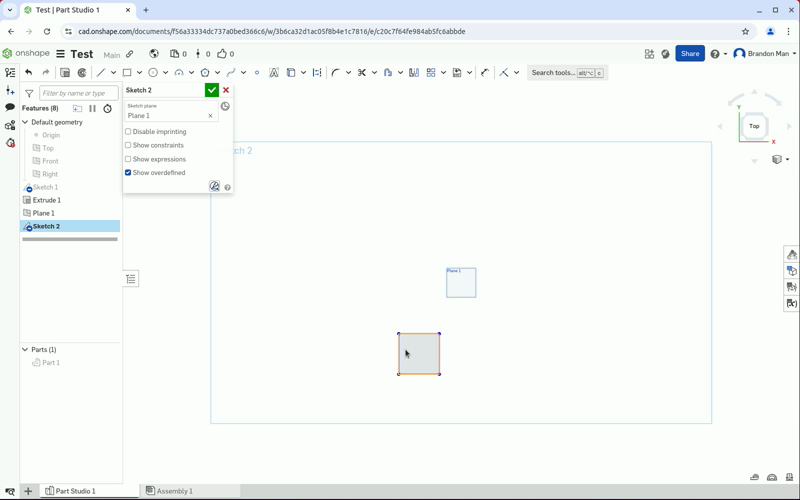
scroll(6)
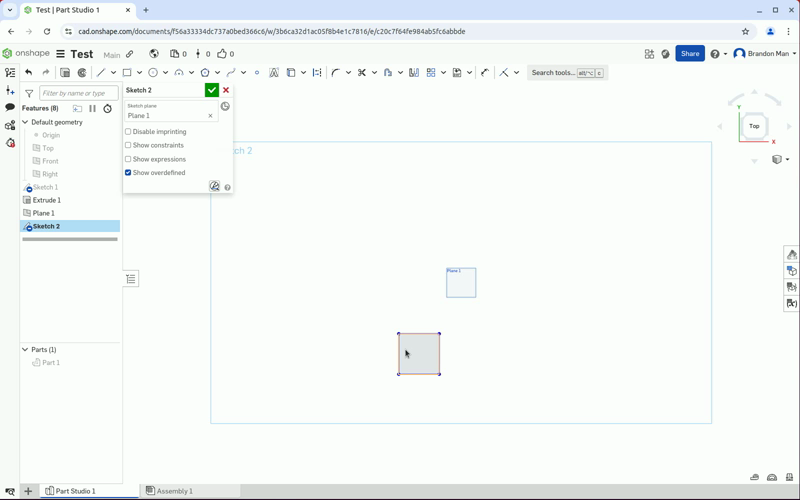
scroll(6)
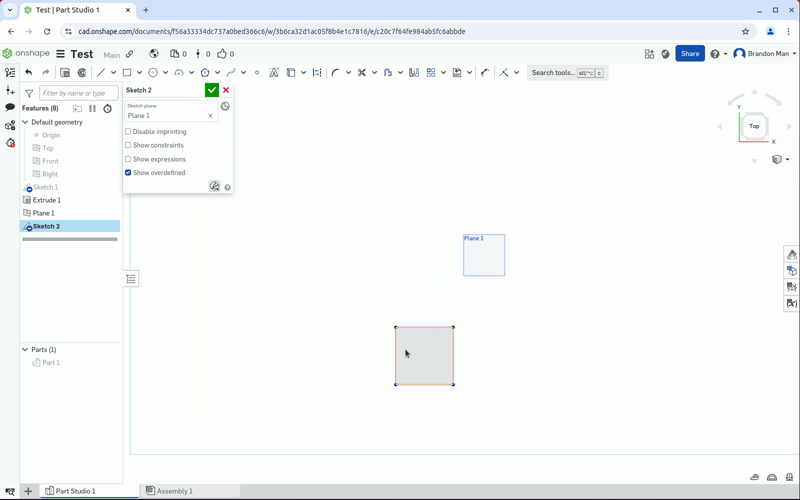
scroll(6)
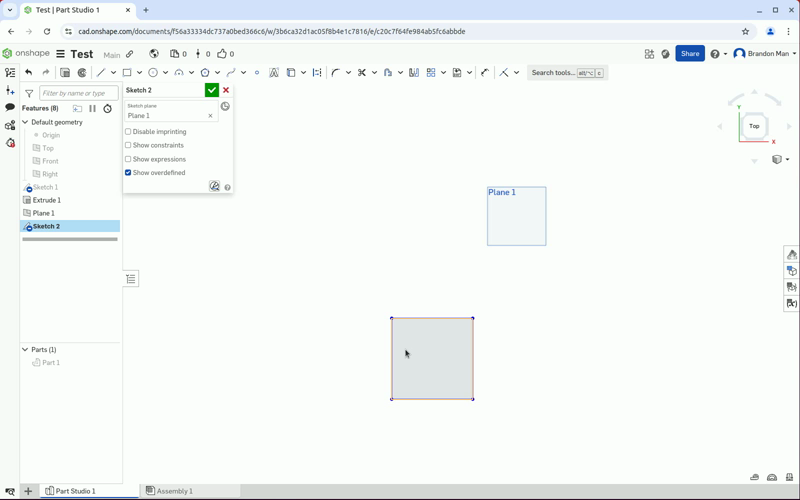
scroll(6)
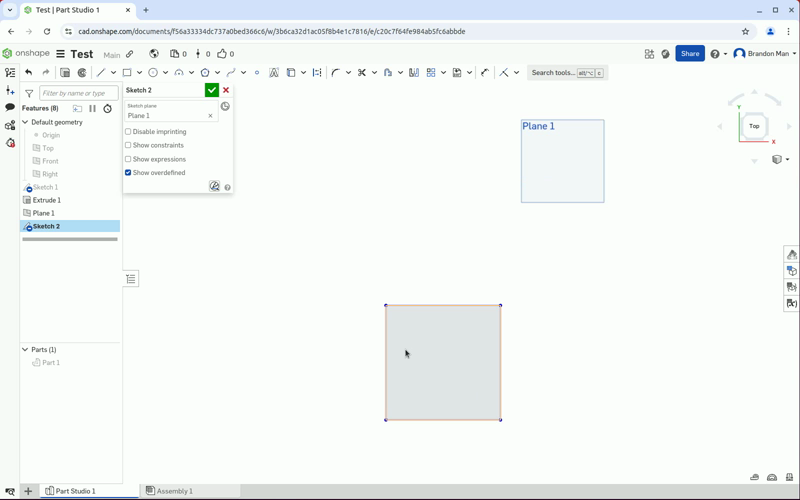
scroll(6)
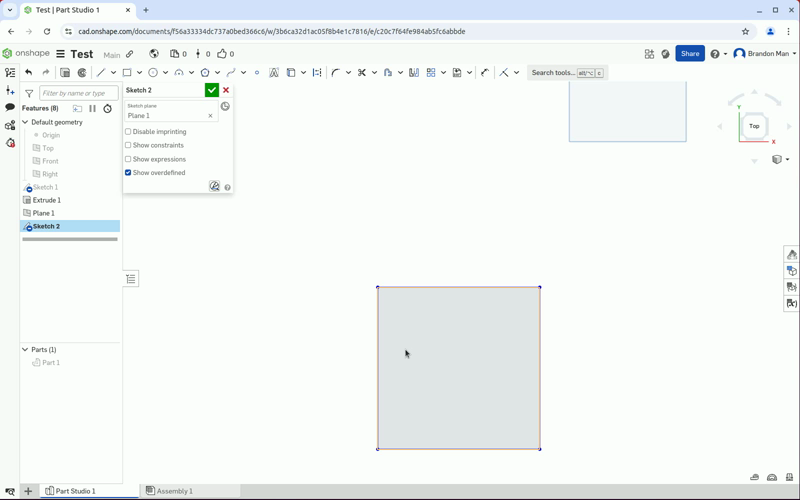
scroll(6)
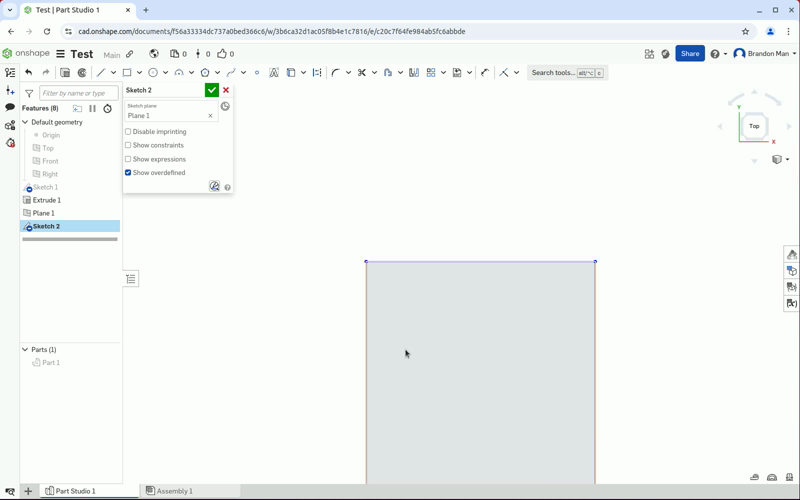
scroll(6)
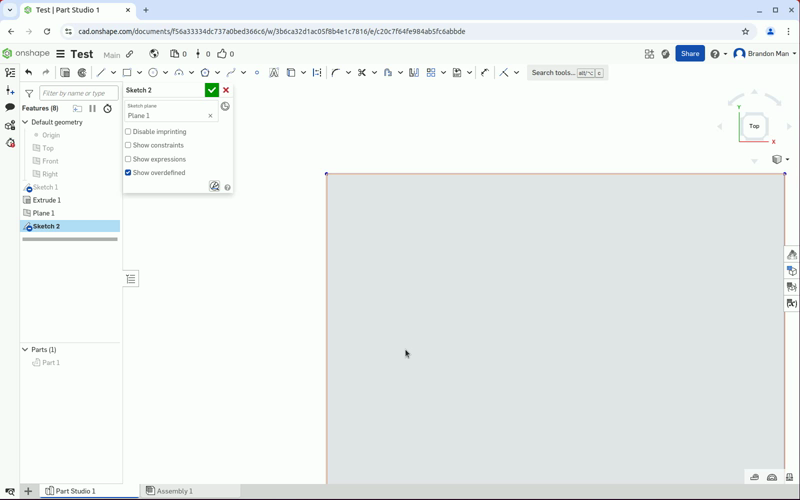
click(405, 349)
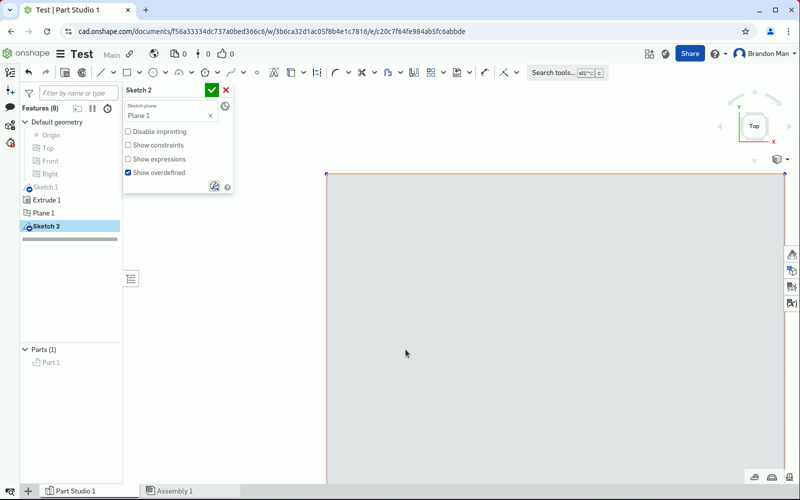
scroll(-6)
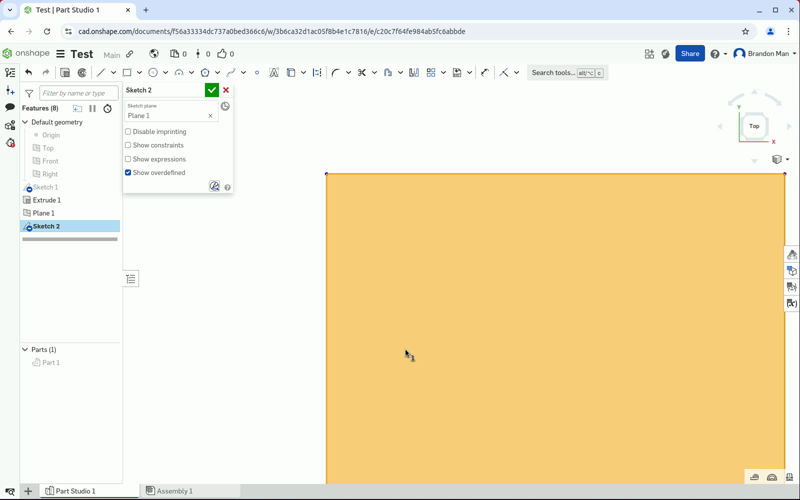
scroll(-6)
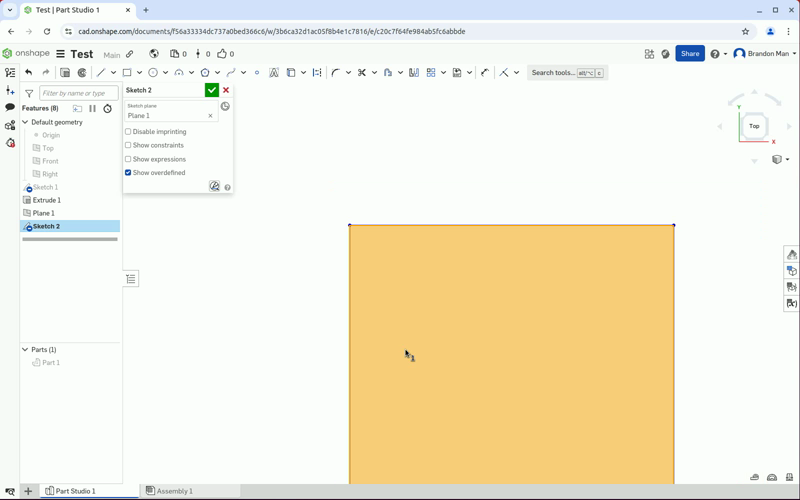
scroll(-6)
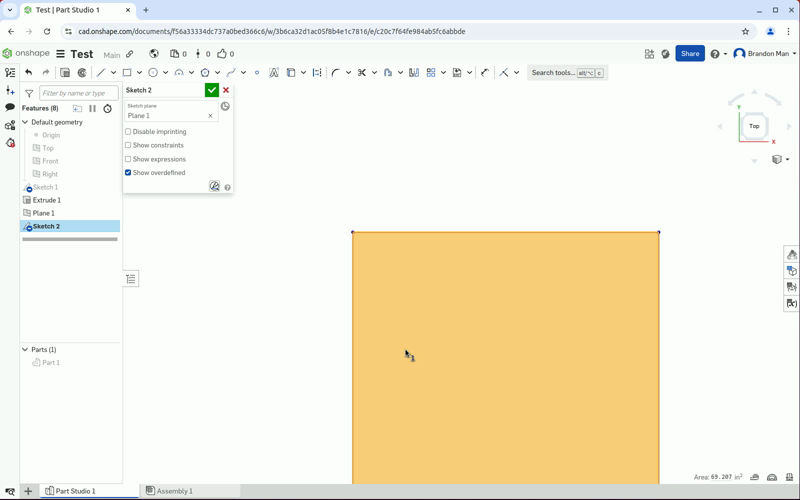
scroll(-6)
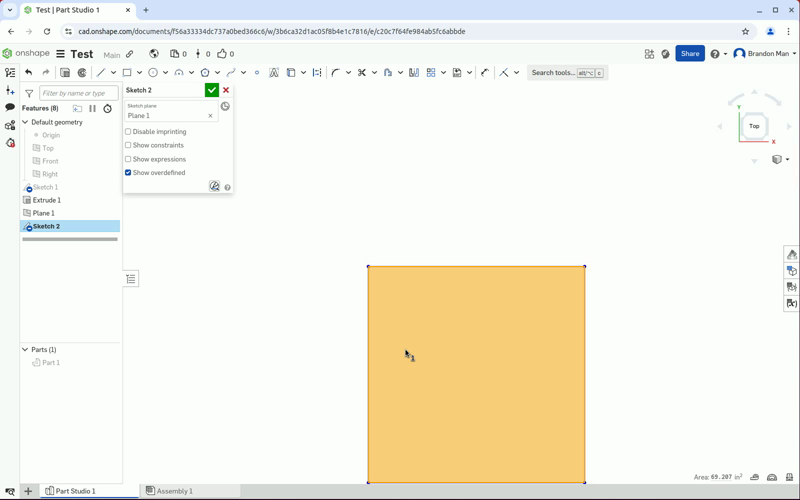
scroll(-6)
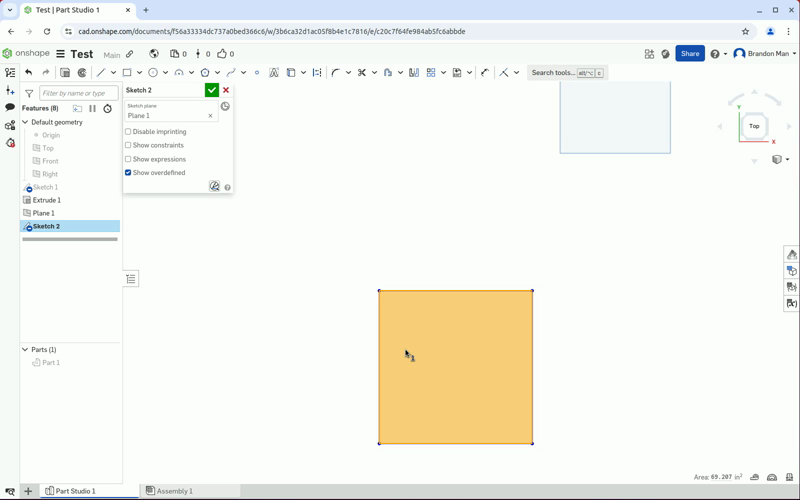
scroll(-6)
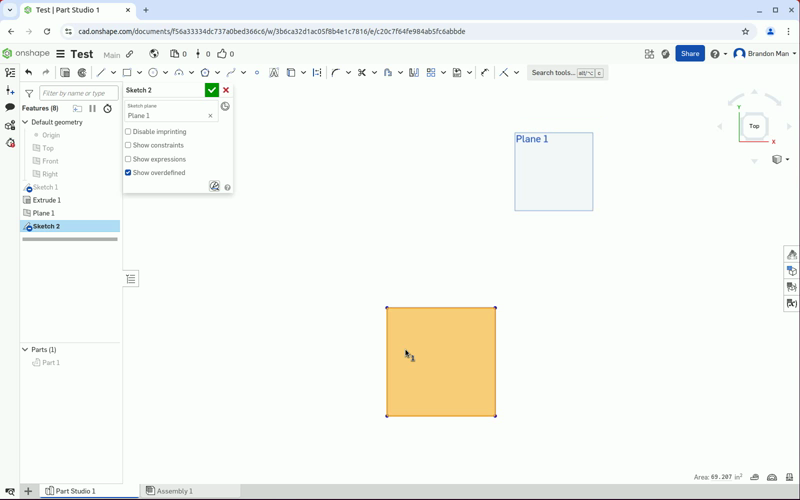
scroll(-6)
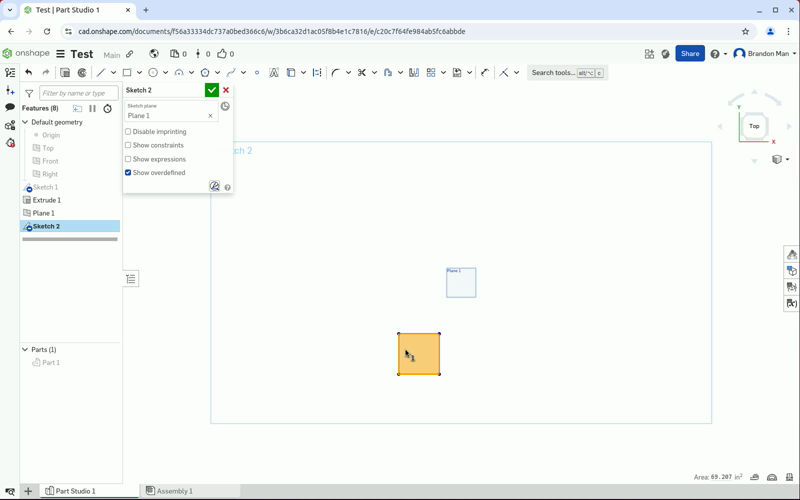
mouse_move(73, 352)
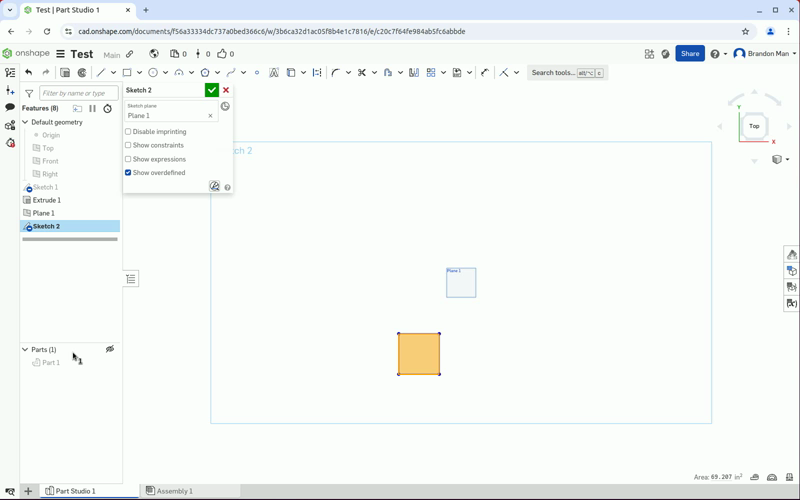
key(shift+y)
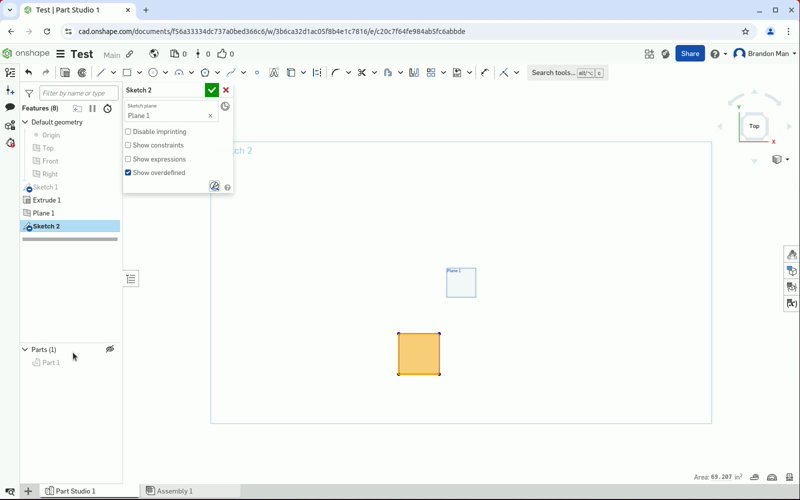
key(shift+e)
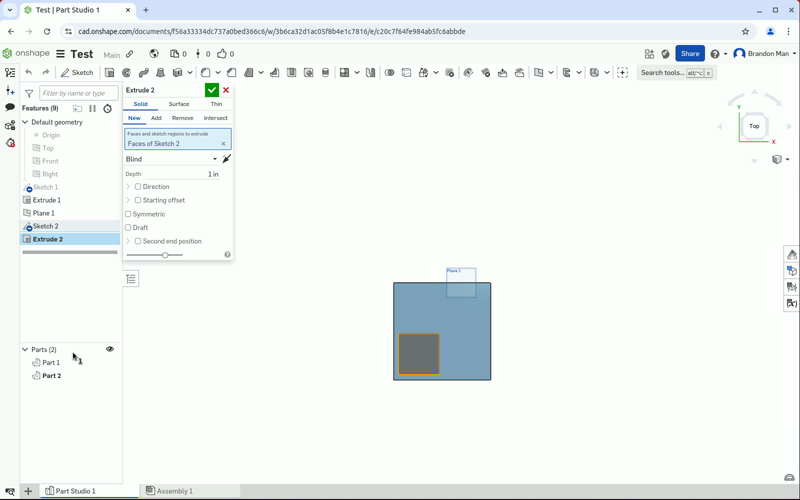
mouse_move(143, 106)
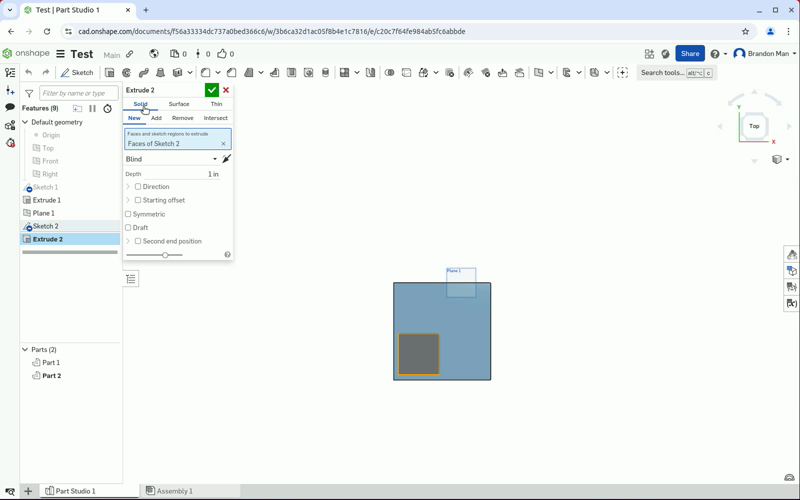
click(143, 106)
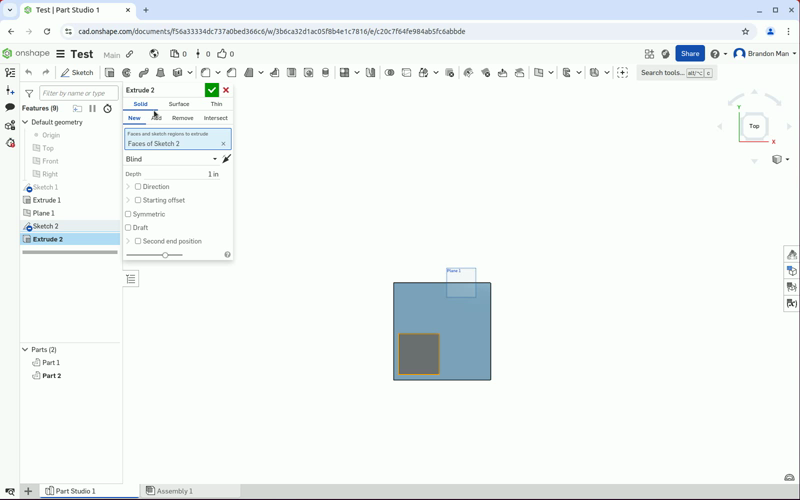
mouse_move(186, 120)
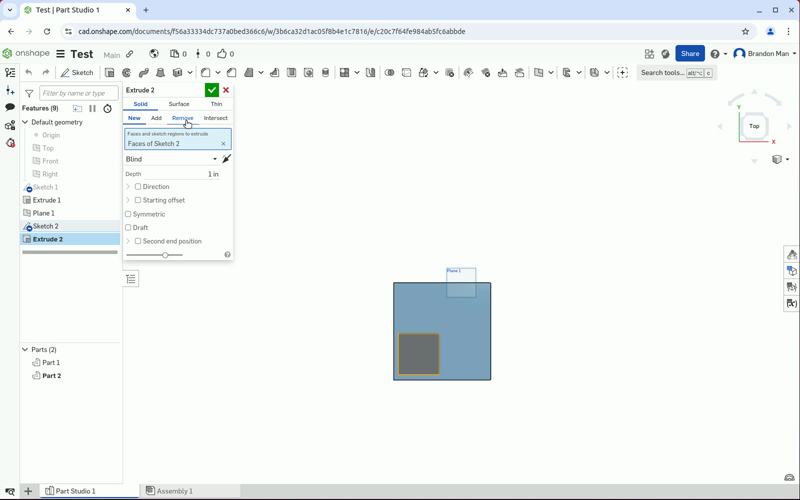
click(186, 120)
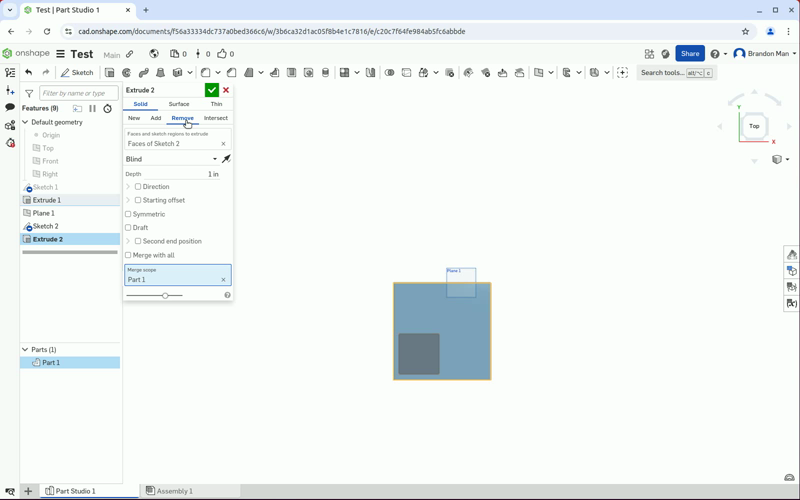
key(tab, 4)
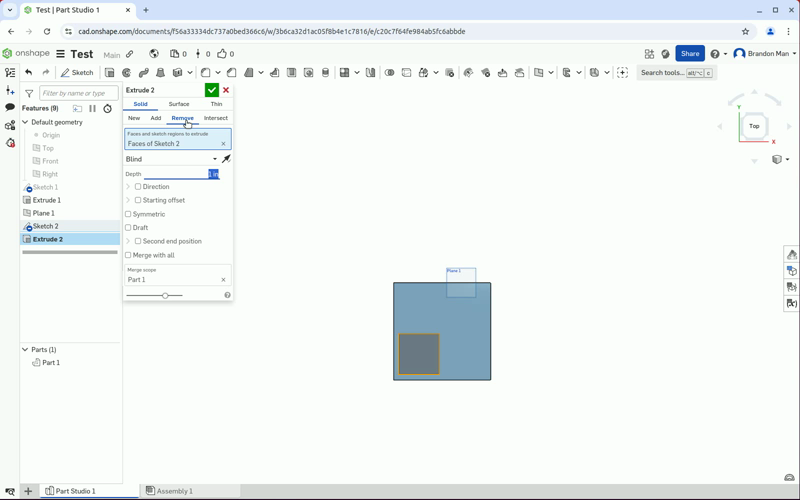
text(29.848)
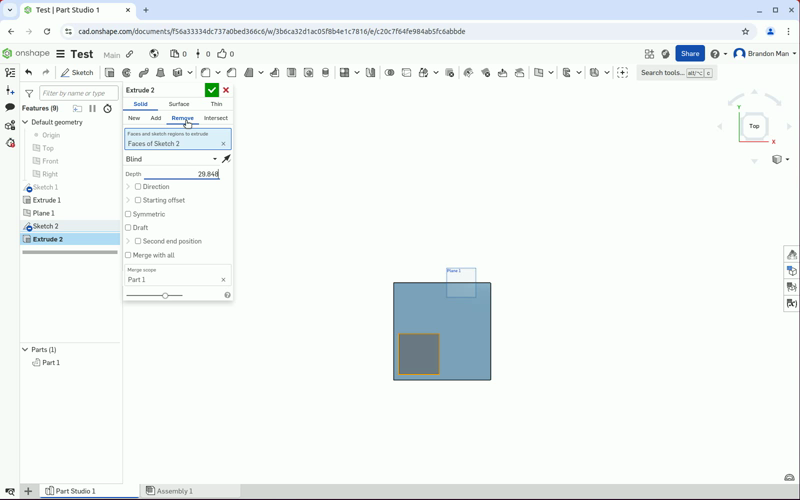
key(tab, 6)
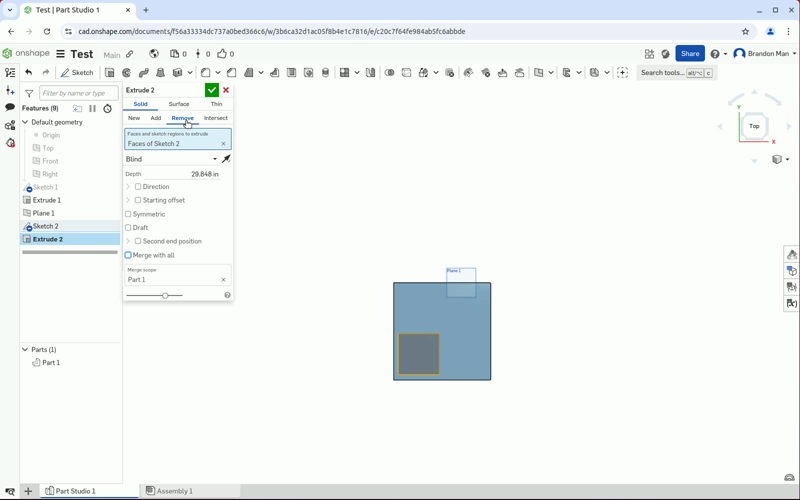
key(space)
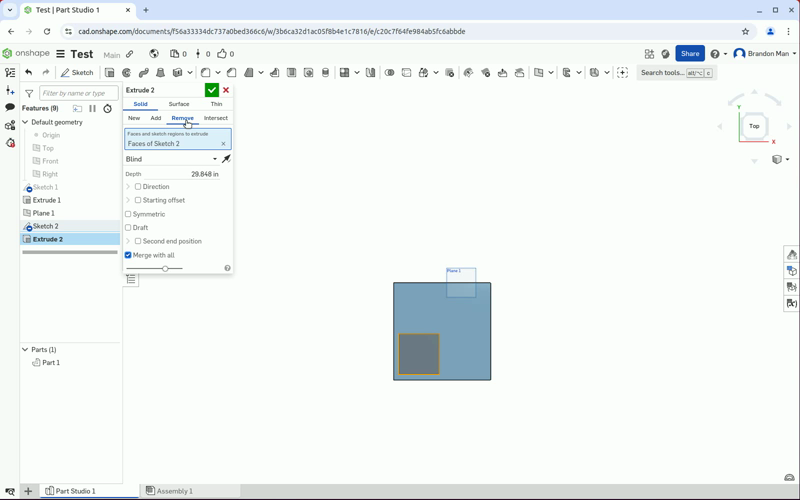
key(enter)
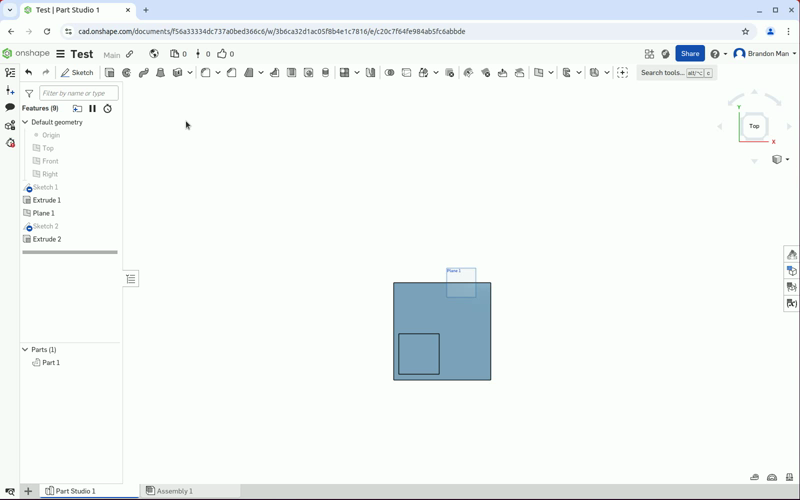
key(shift+h)
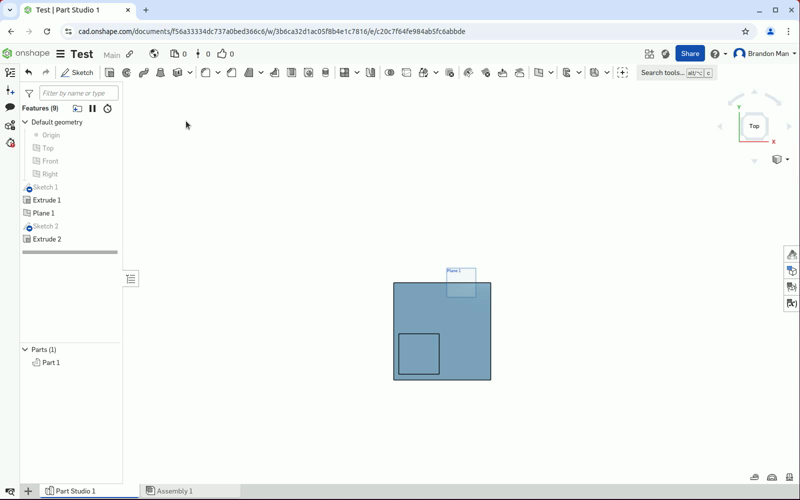
key(shift+h)
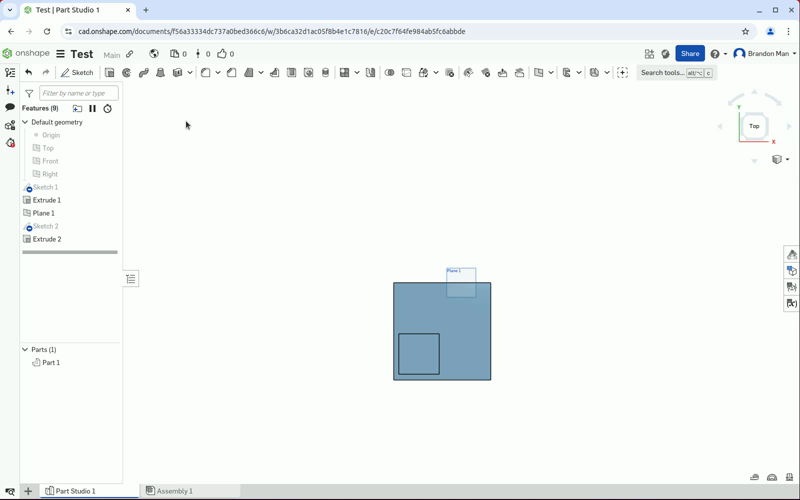
mouse_move(73, 189)
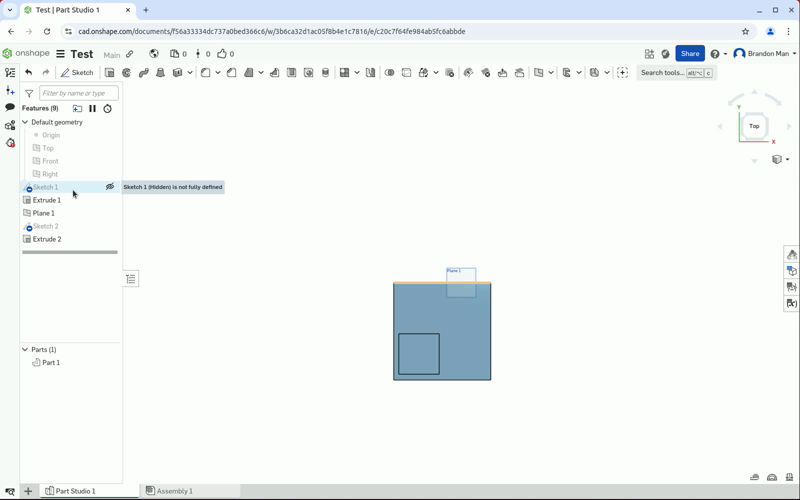
click(73, 189)
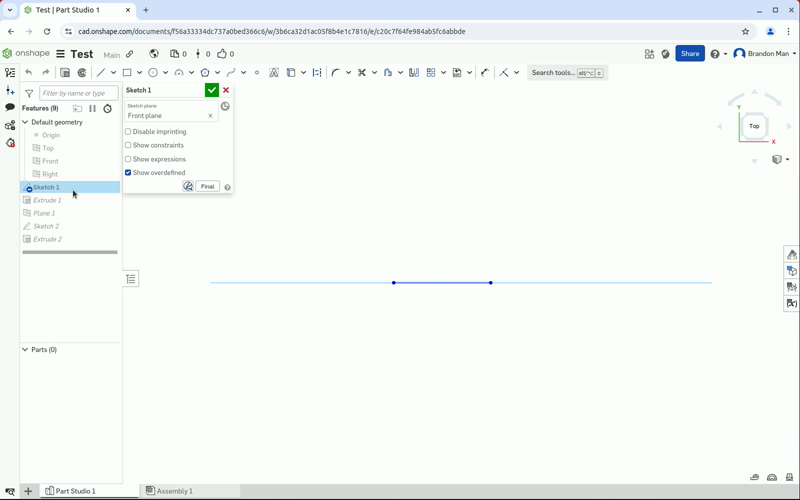
mouse_move(229, 92)
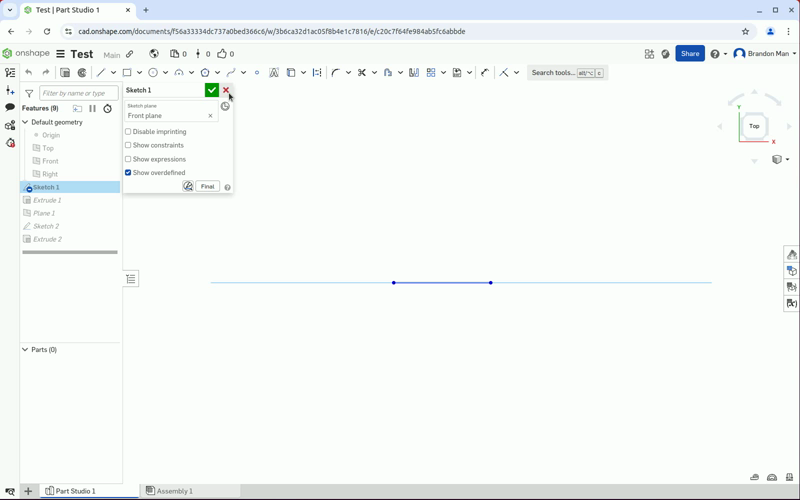
click(229, 92)
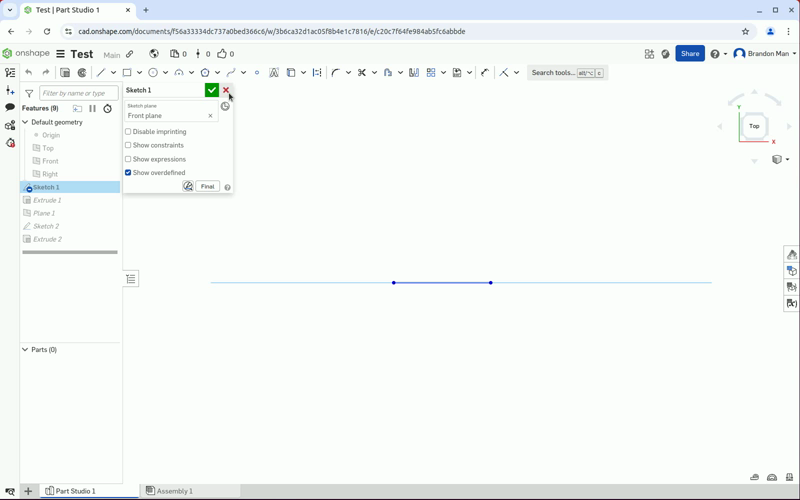
key(shift+s)
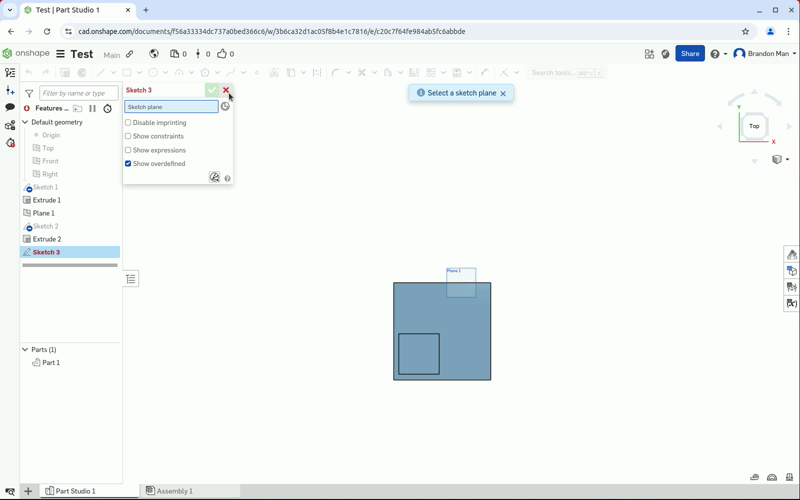
mouse_move(73, 215)
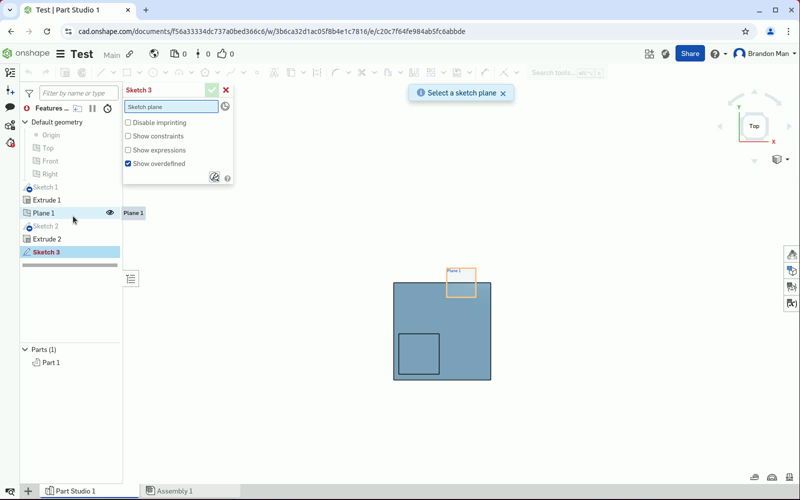
click(73, 215)
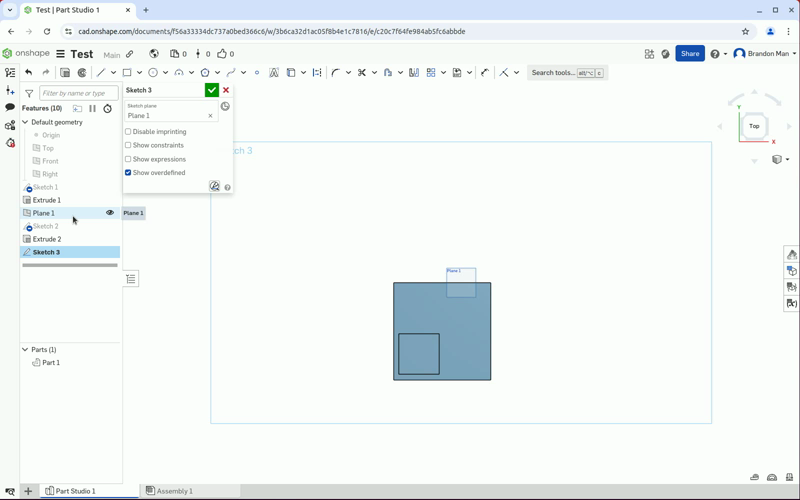
mouse_move(73, 352)
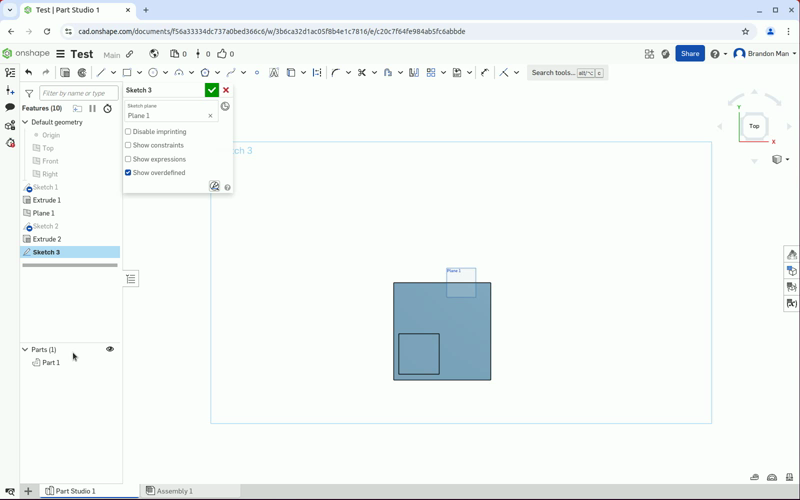
key(y)
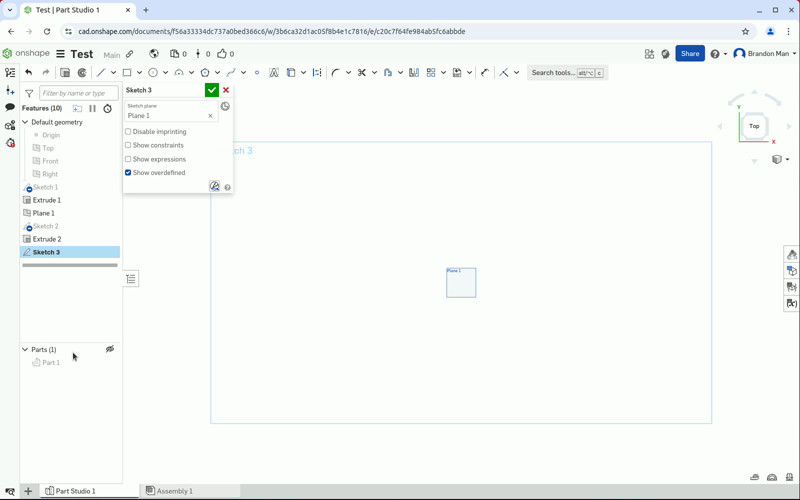
key(l)
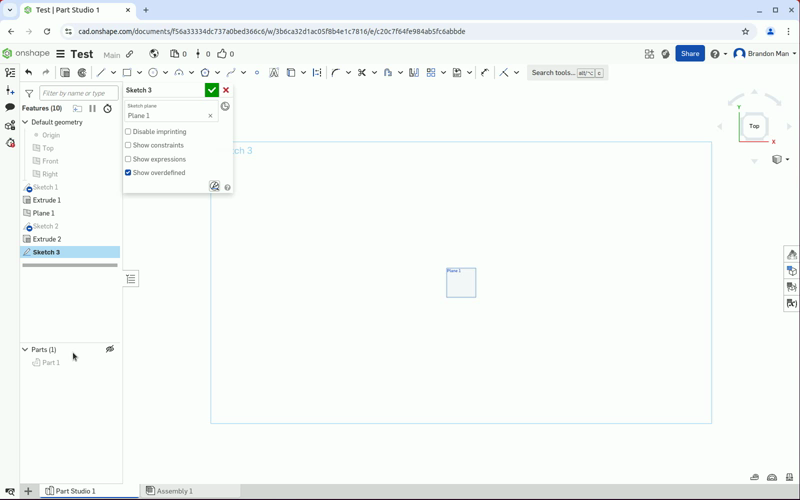
key_down(shift)
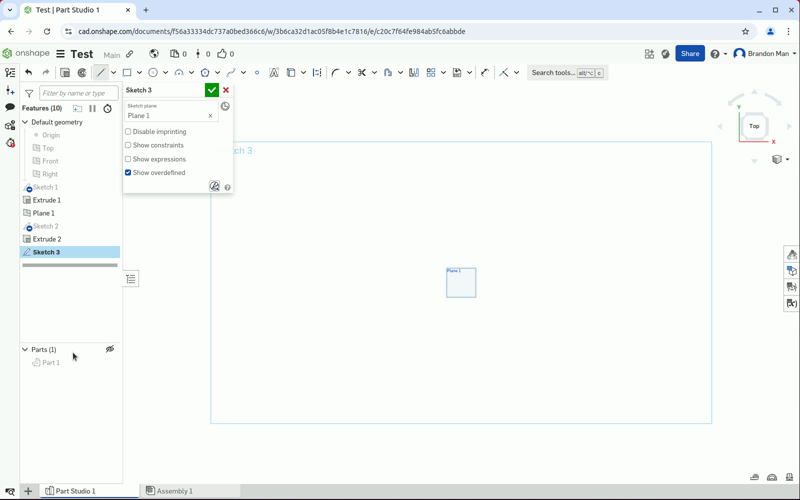
mouse_move(444, 374)
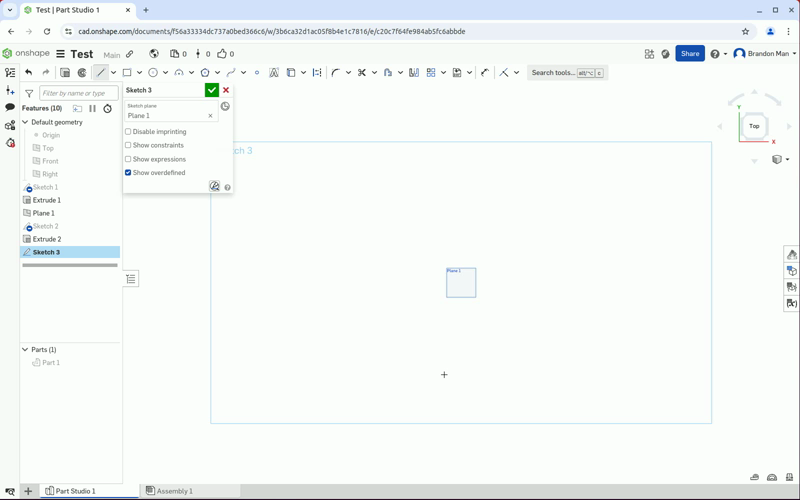
click(444, 374)
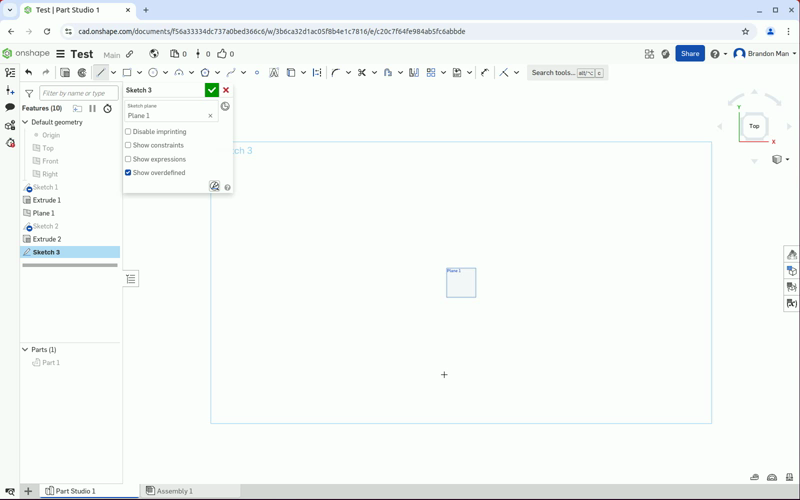
key_up(shift)
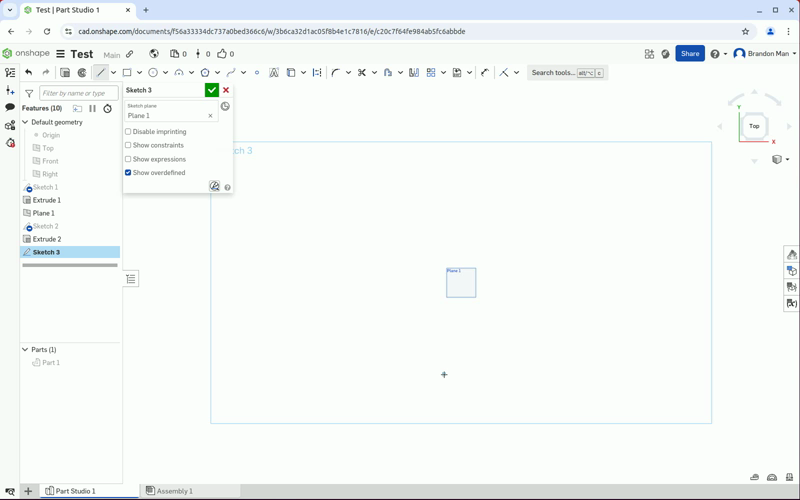
key_down(shift)
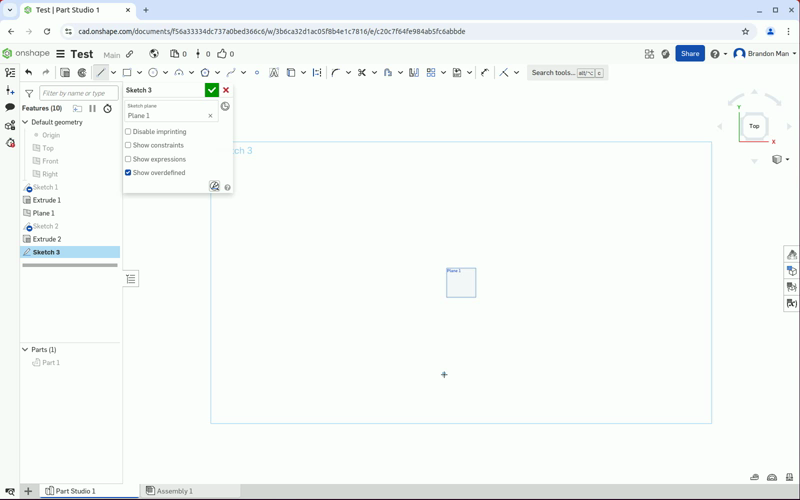
mouse_move(474, 374)
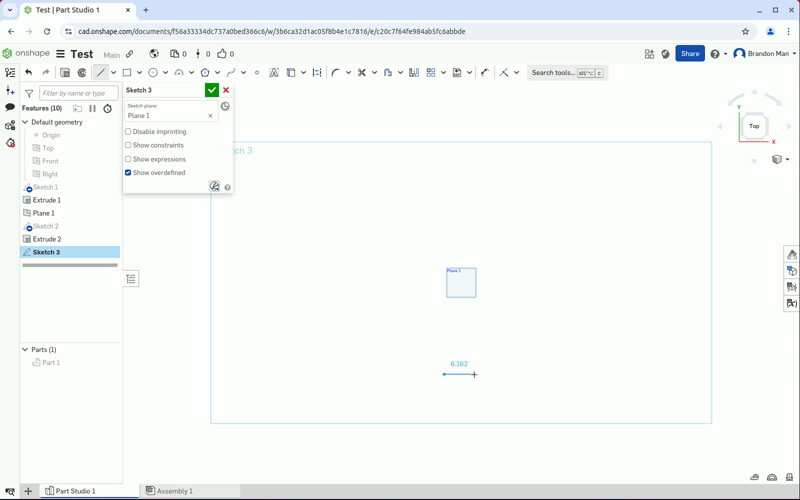
mouse_move(485, 374)
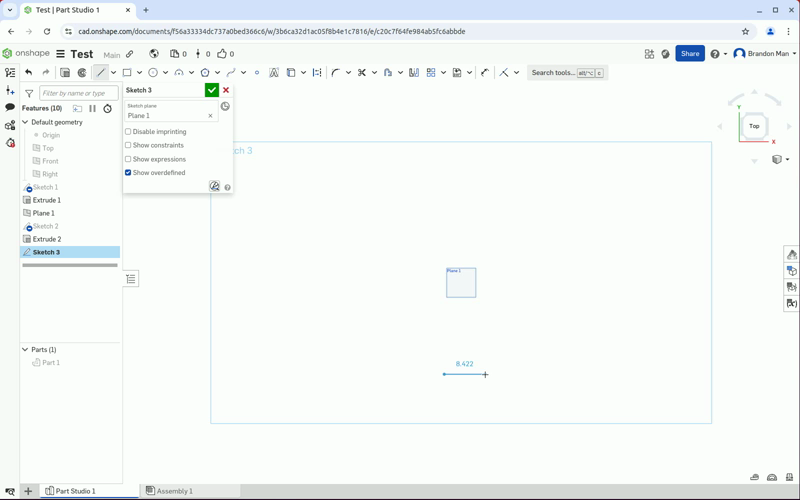
click(485, 374)
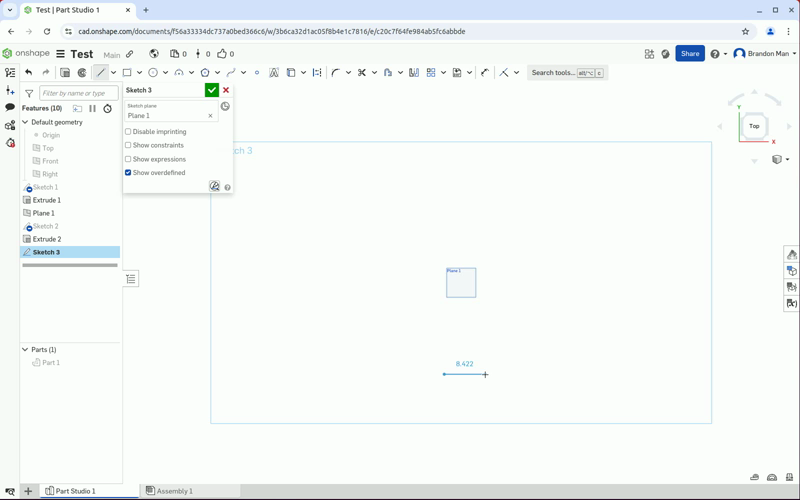
key_up(shift)
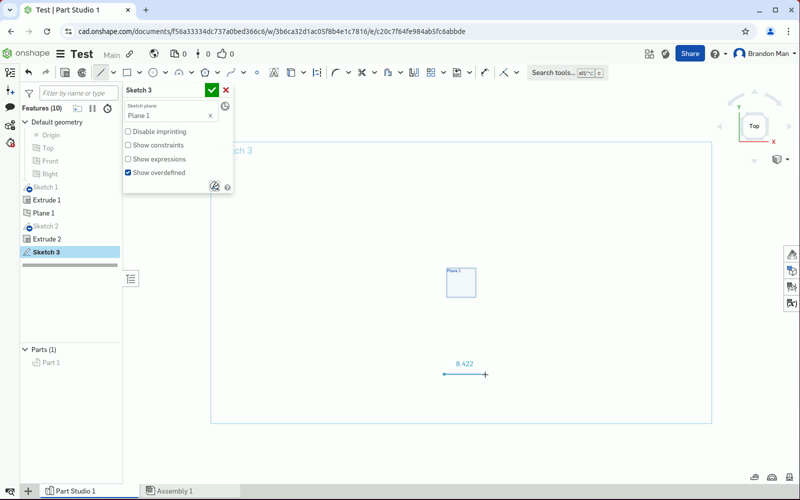
key_down(shift)
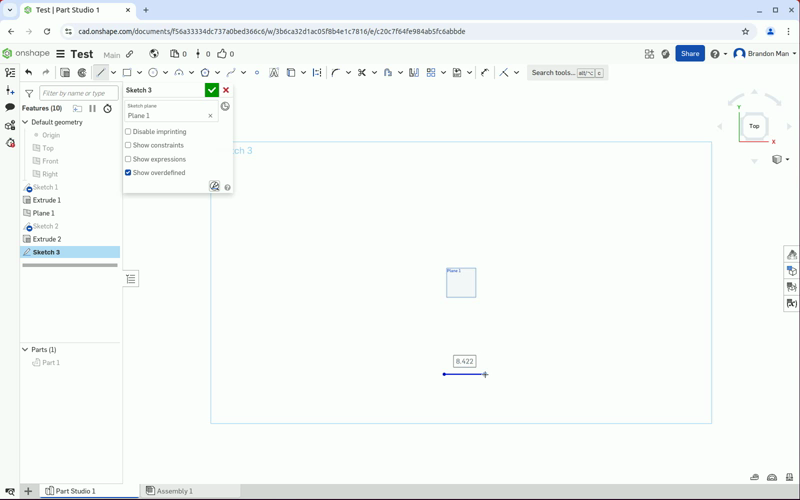
mouse_move(515, 374)
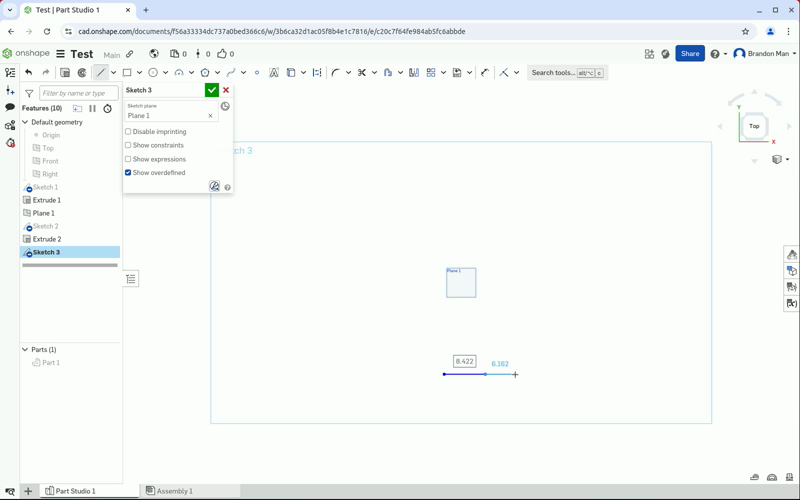
mouse_move(485, 333)
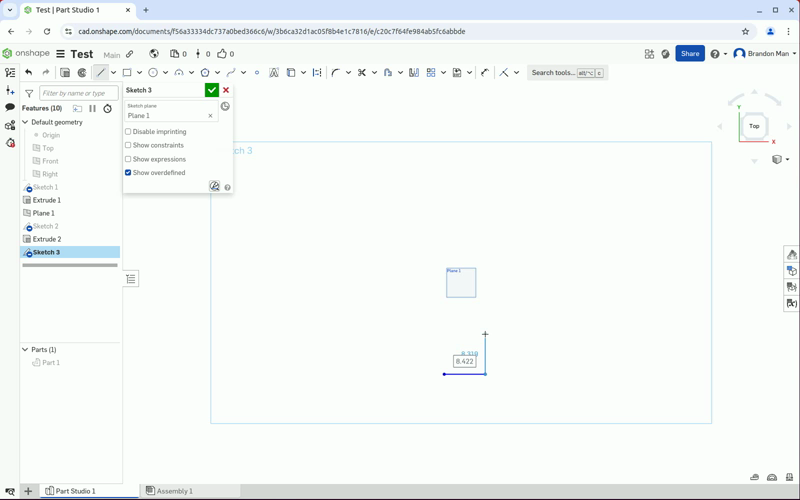
click(485, 333)
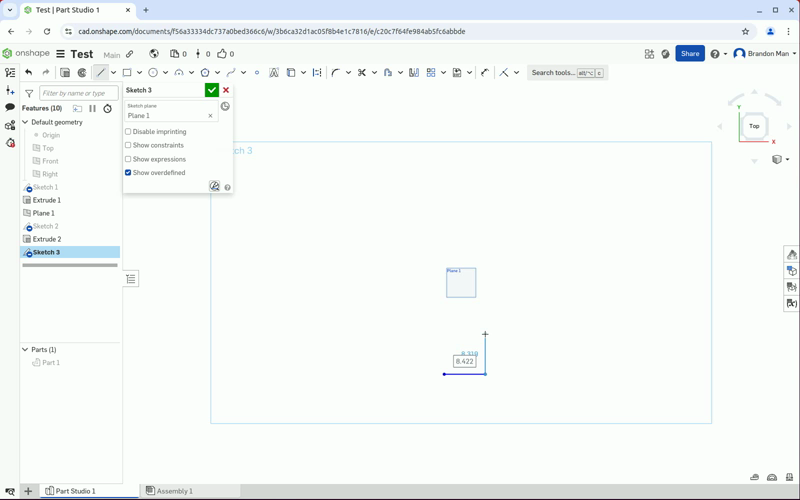
key_up(shift)
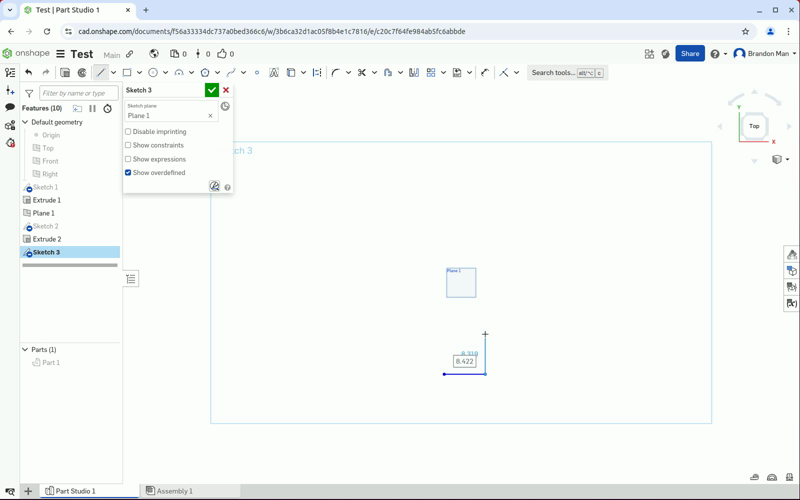
key_down(shift)
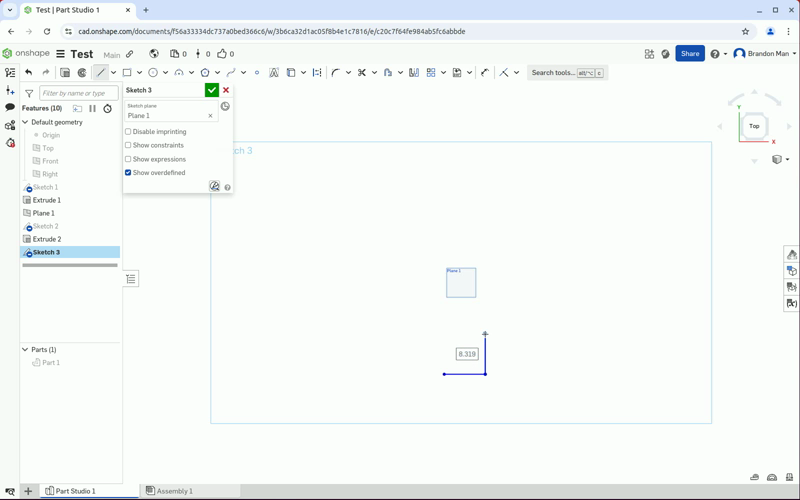
mouse_move(515, 333)
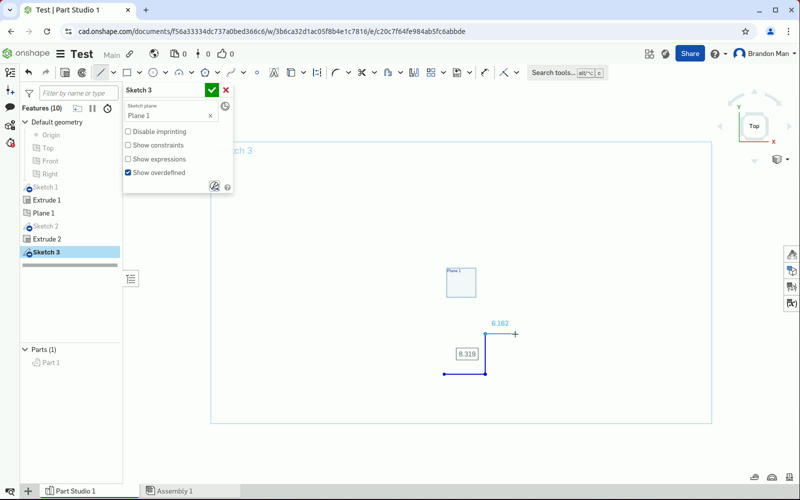
mouse_move(444, 333)
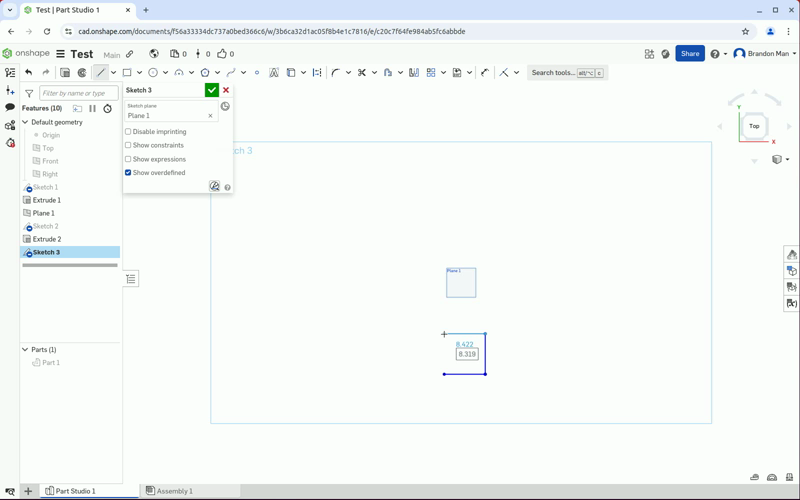
click(444, 333)
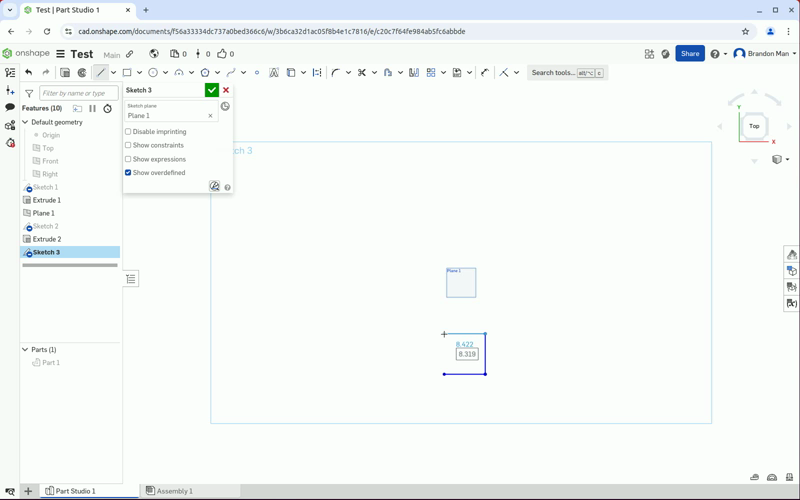
key_up(shift)
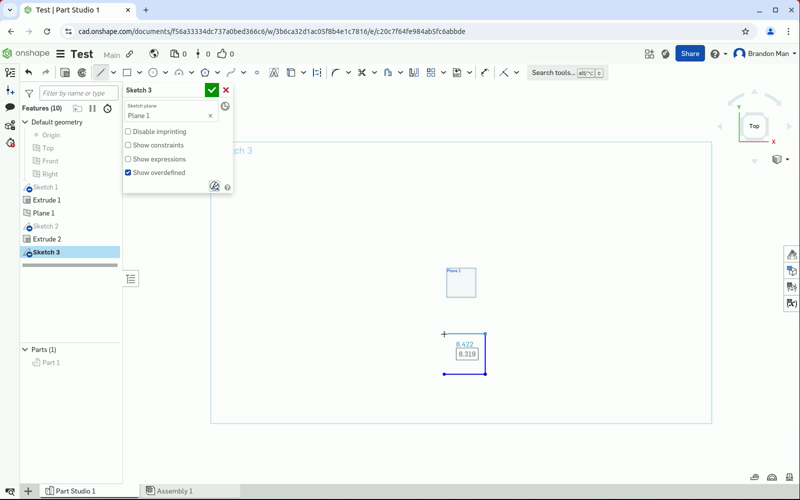
mouse_move(474, 333)
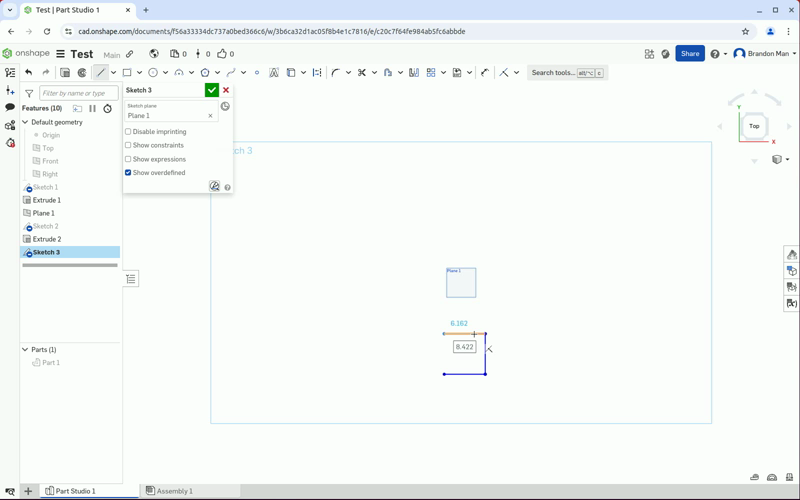
key_down(shift)
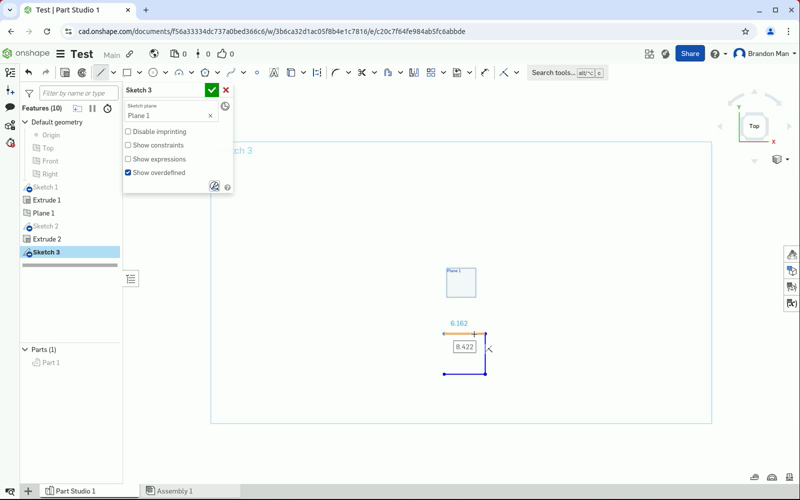
mouse_move(444, 374)
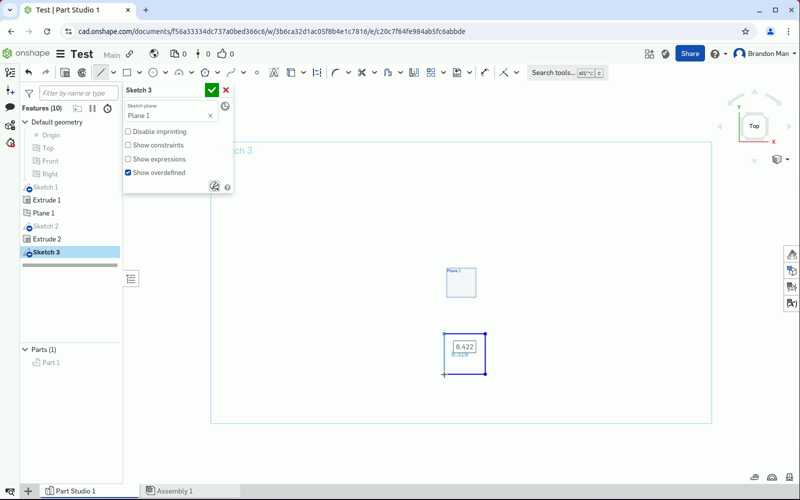
key_up(shift)
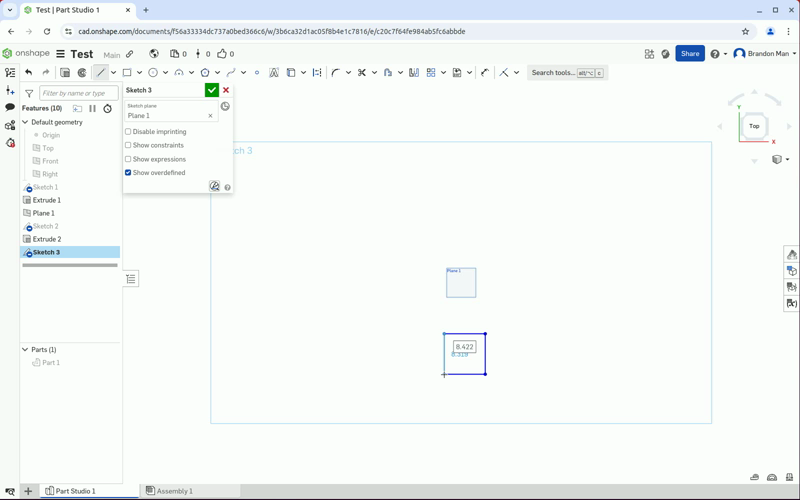
click(444, 374)
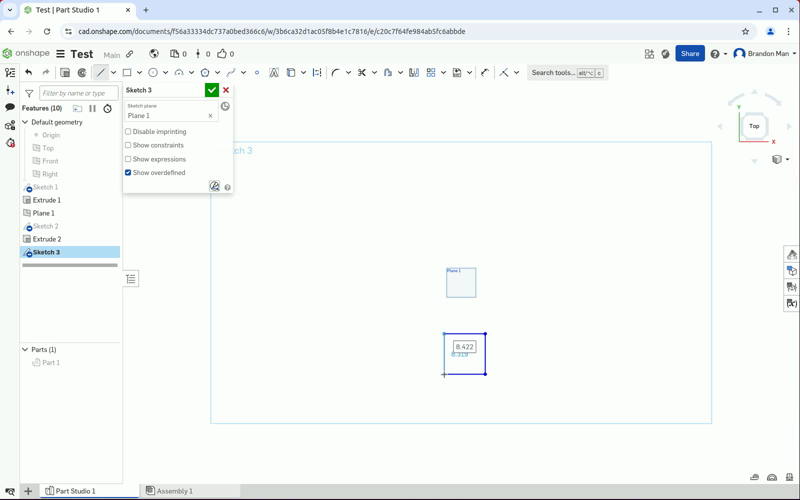
key(esc)
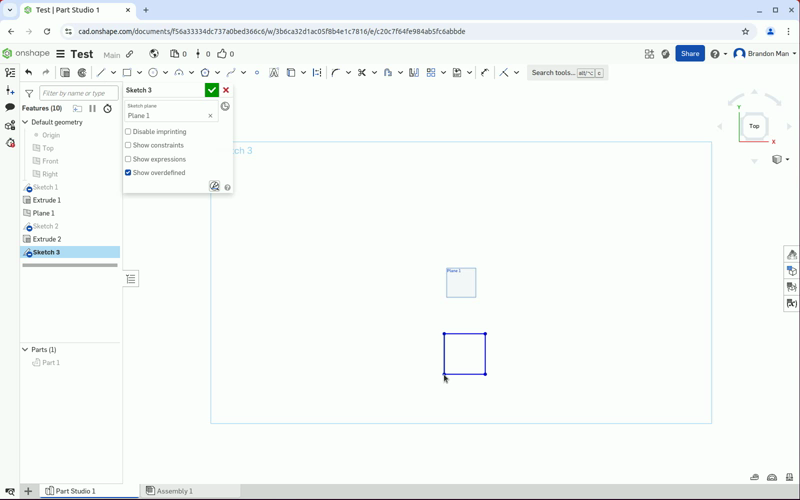
mouse_move(480, 343)
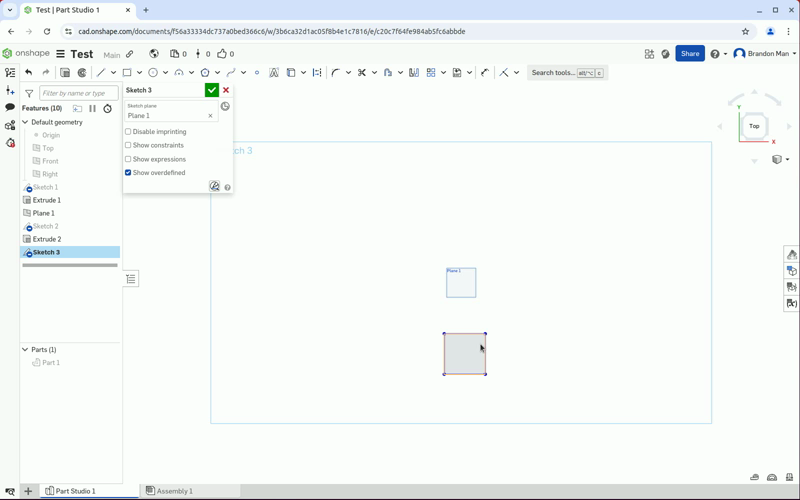
scroll(6)
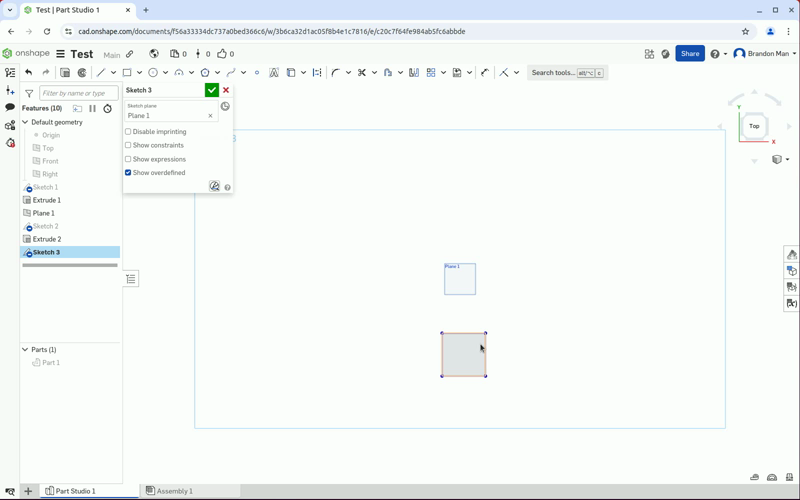
scroll(6)
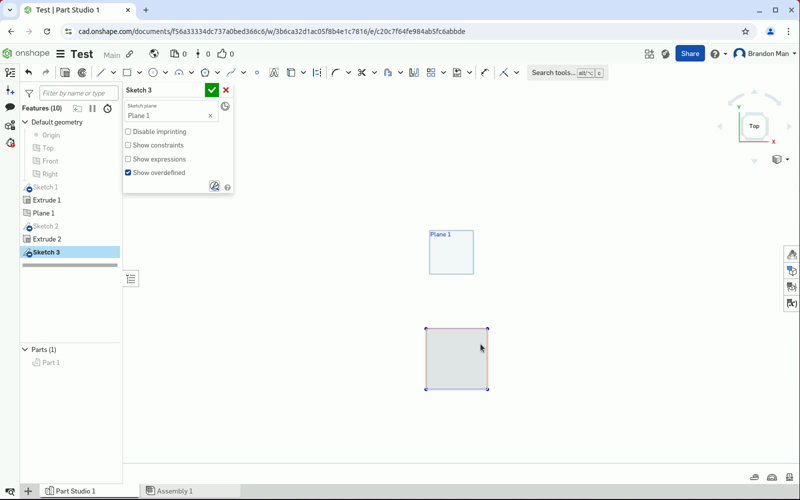
scroll(6)
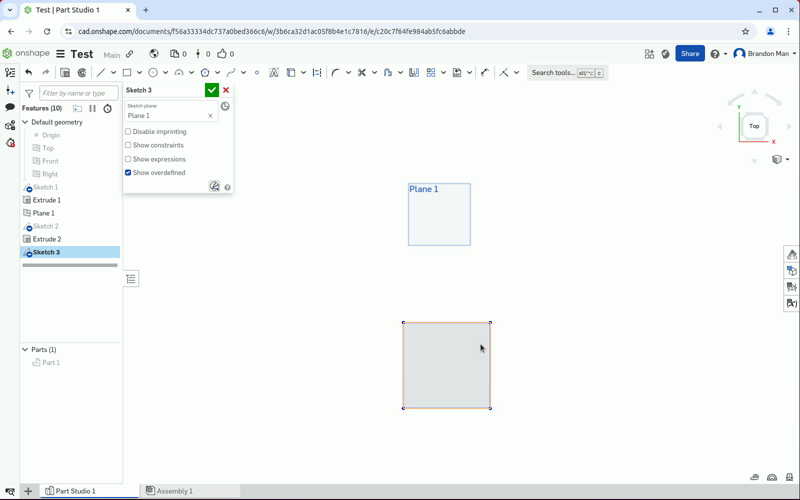
scroll(6)
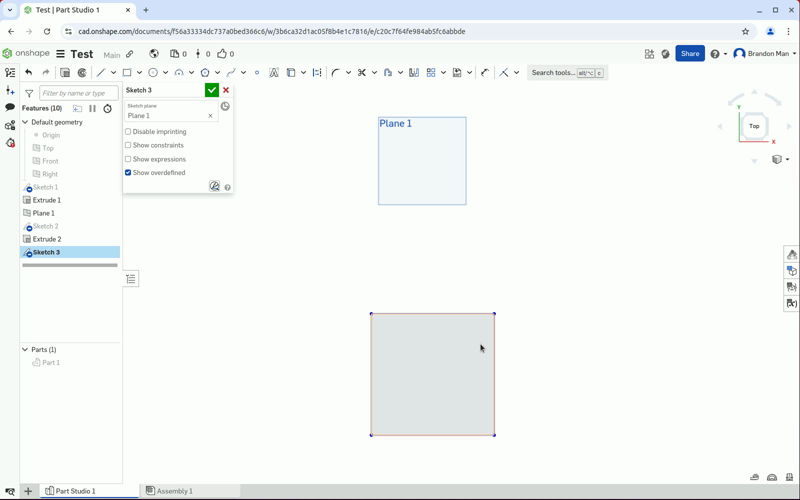
scroll(6)
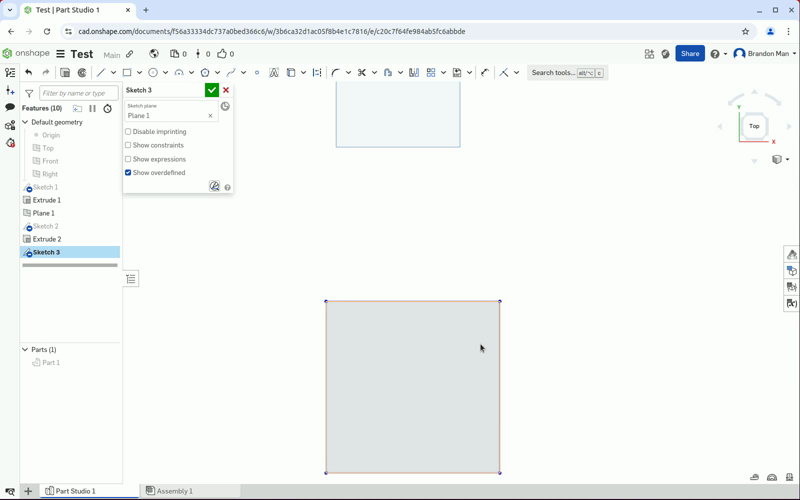
scroll(6)
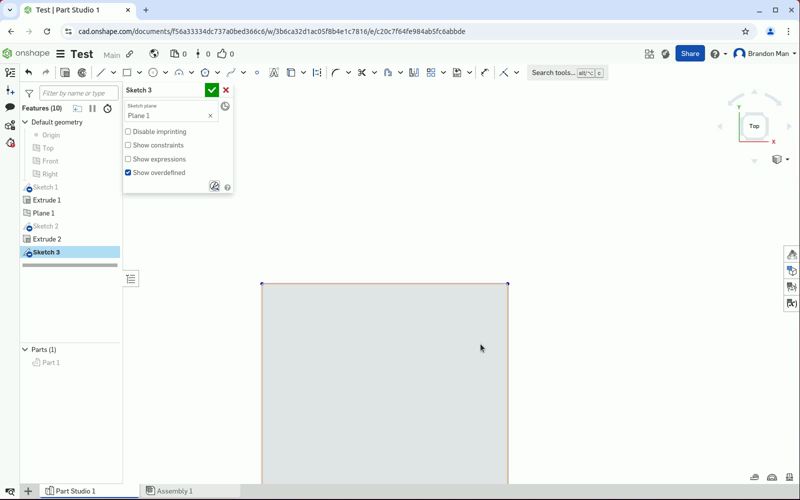
scroll(6)
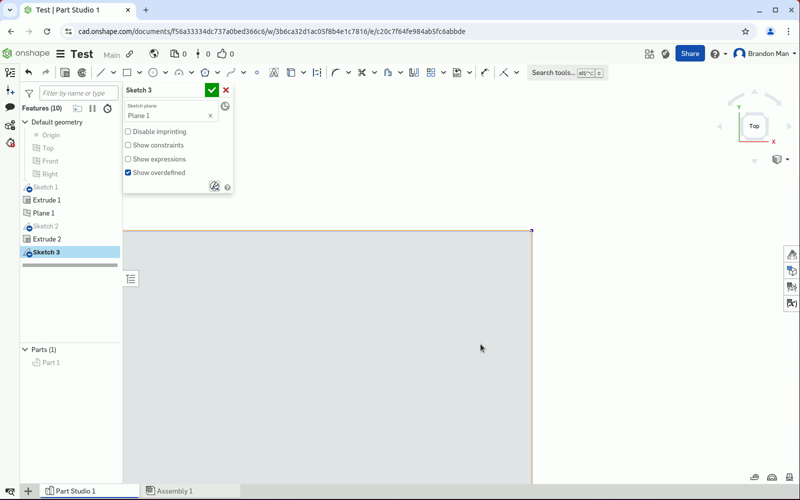
click(480, 343)
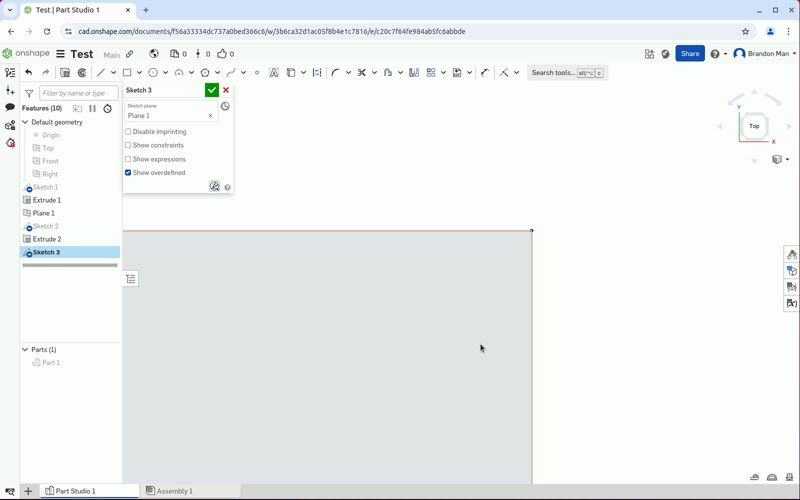
scroll(-6)
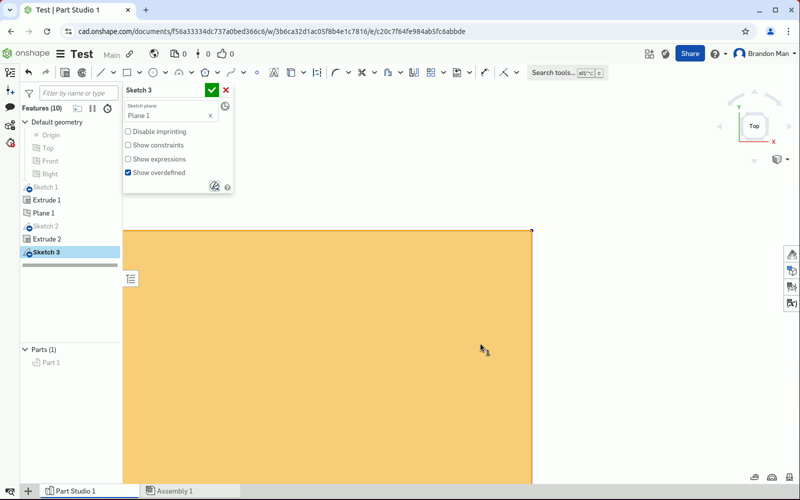
scroll(-6)
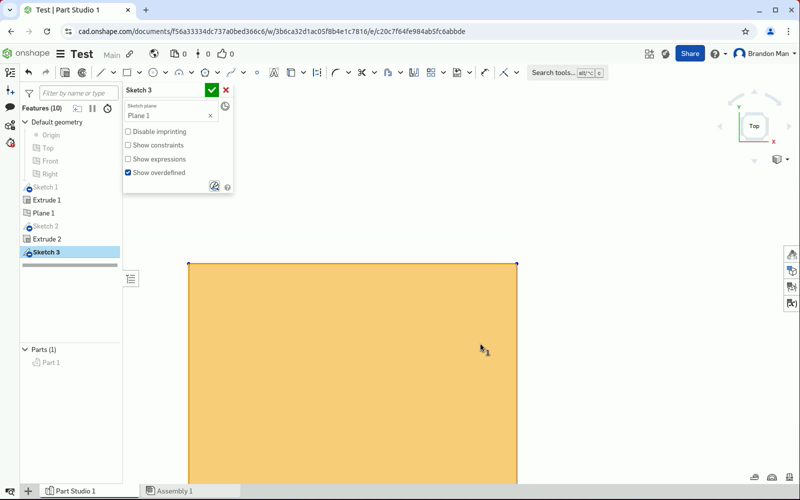
scroll(-6)
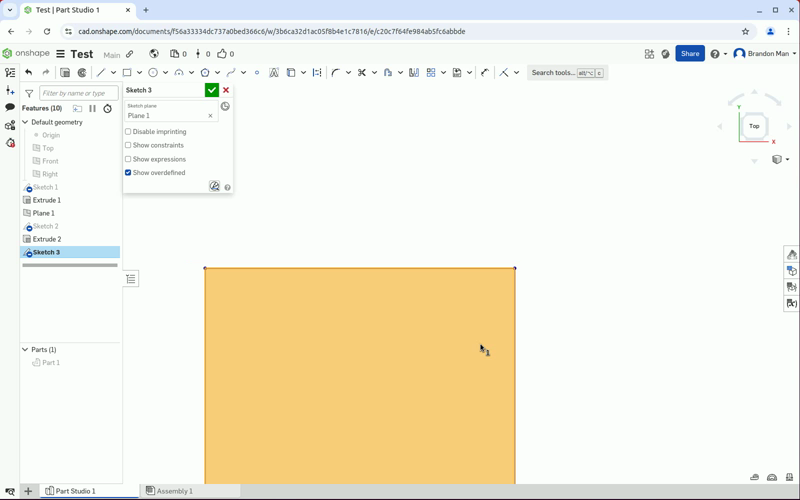
scroll(-6)
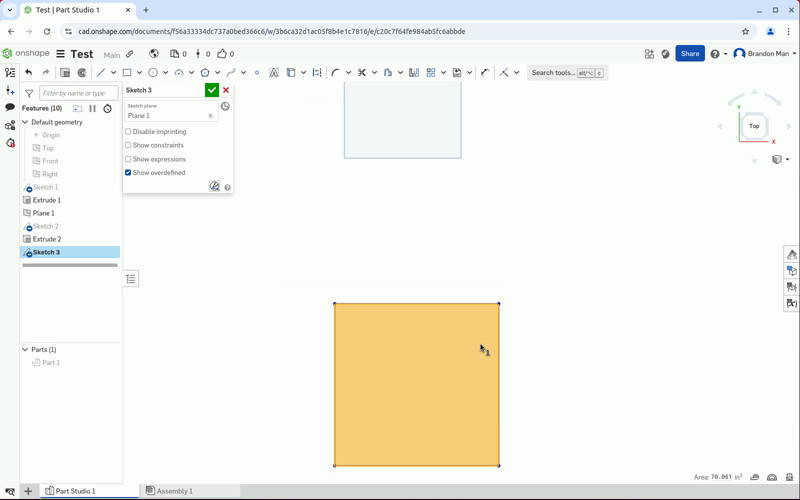
scroll(-6)
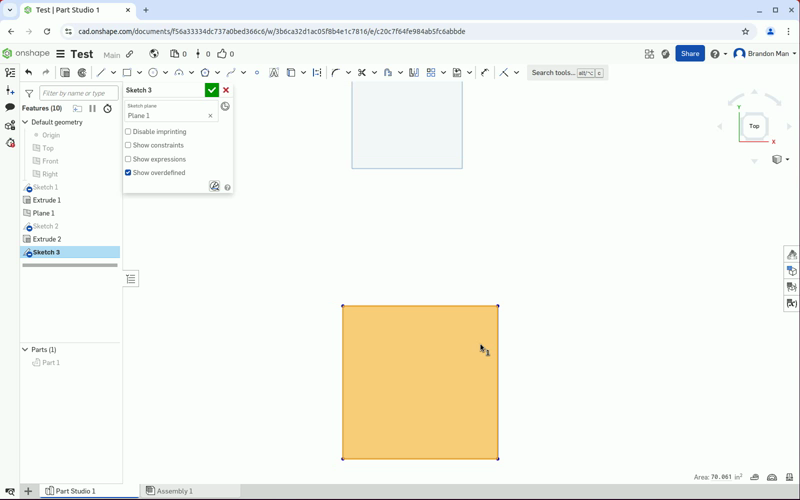
scroll(-6)
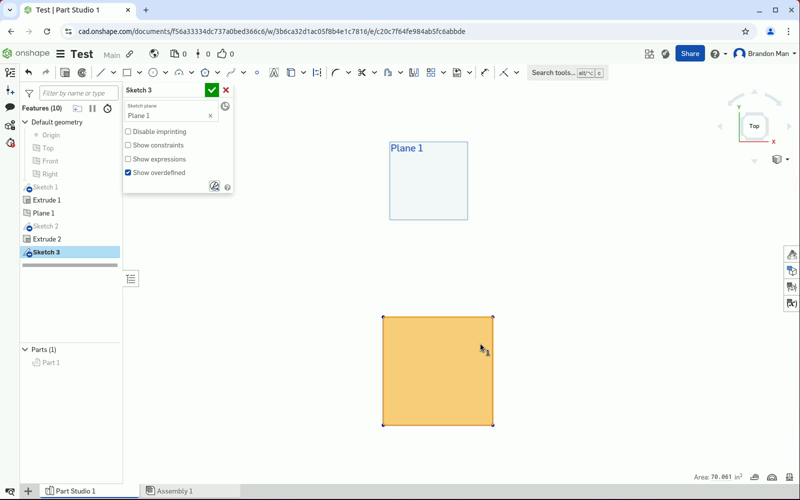
scroll(-6)
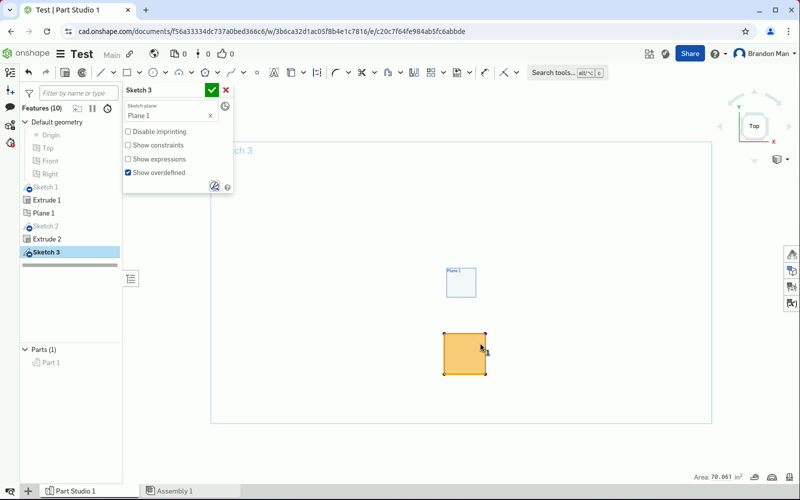
mouse_move(73, 352)
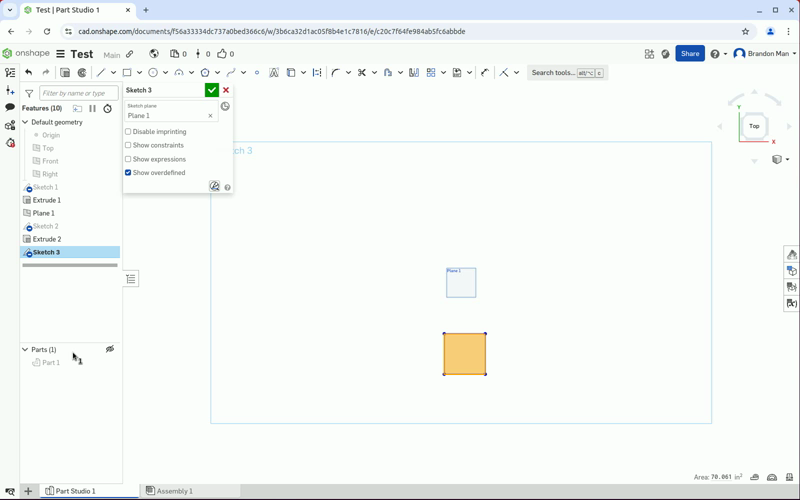
key(shift+y)
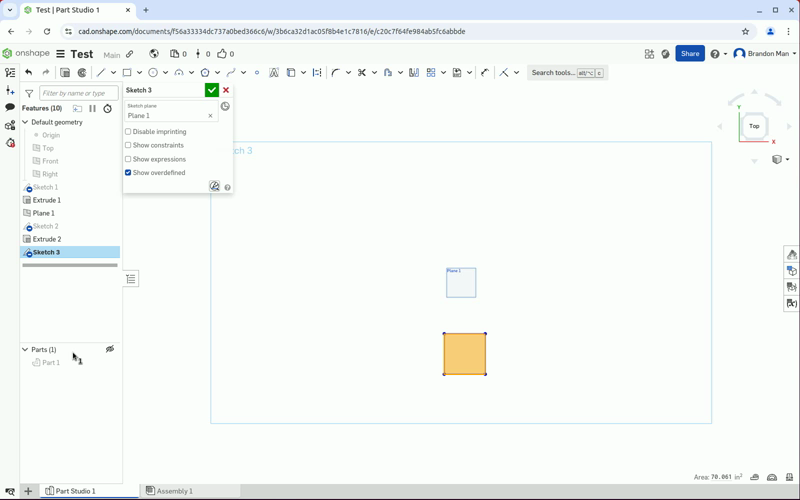
key(shift+e)
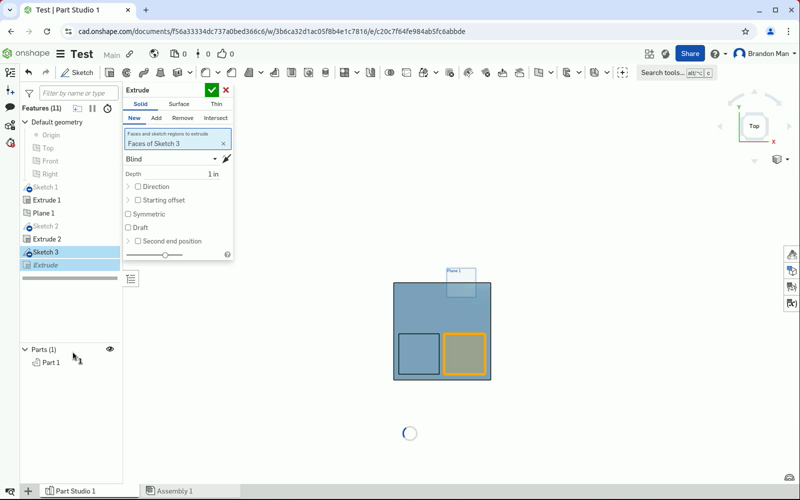
mouse_move(143, 106)
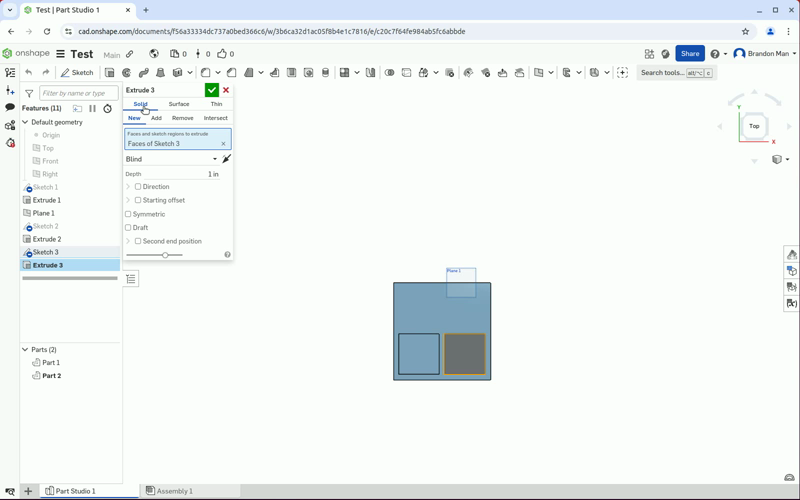
click(143, 106)
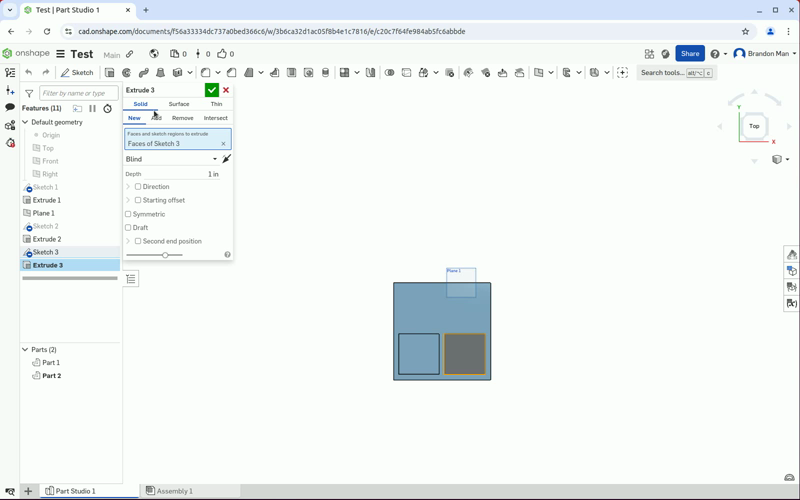
mouse_move(186, 120)
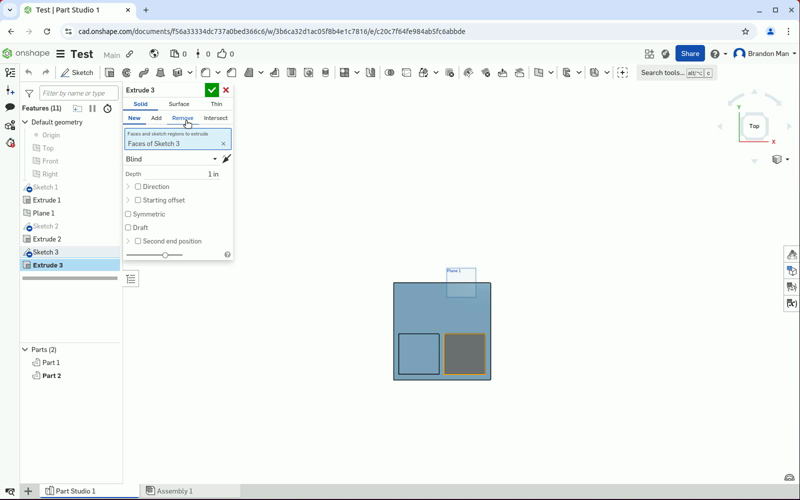
click(186, 120)
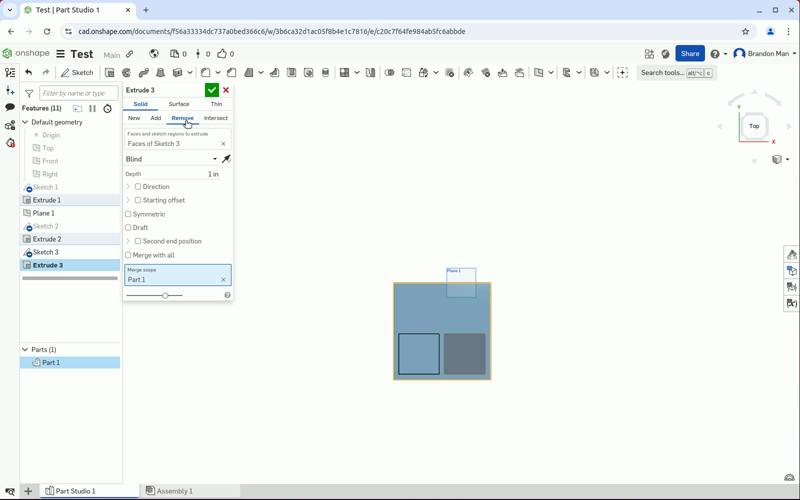
key(tab, 4)
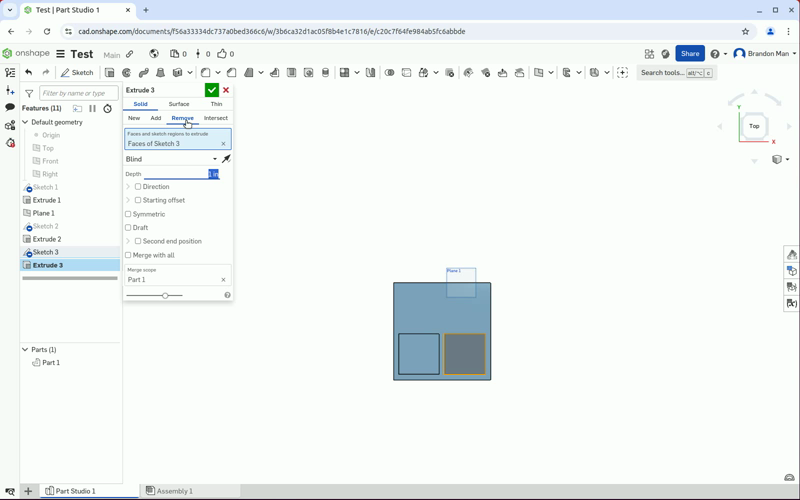
text(29.848)
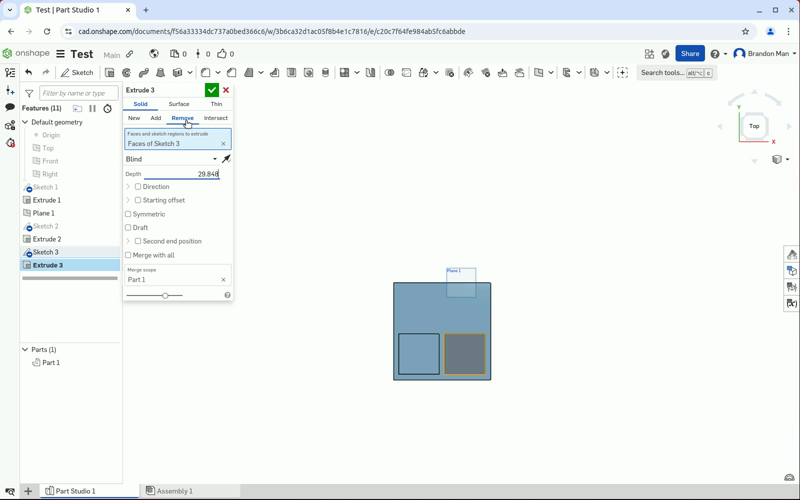
key(tab, 6)
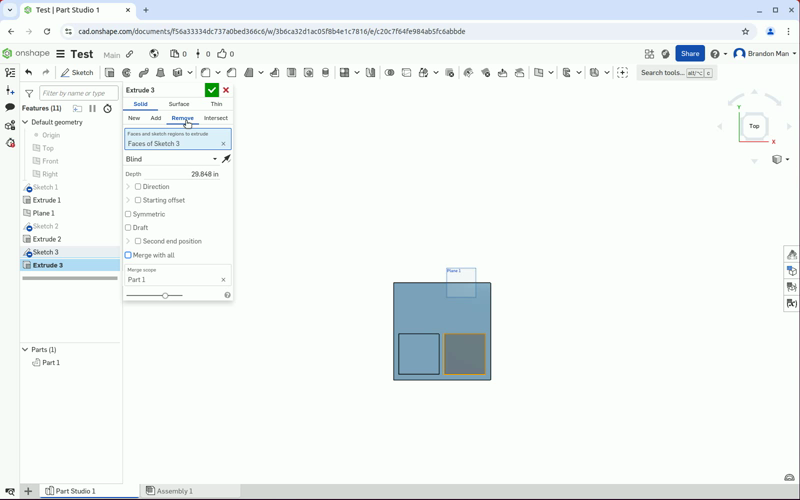
key(space)
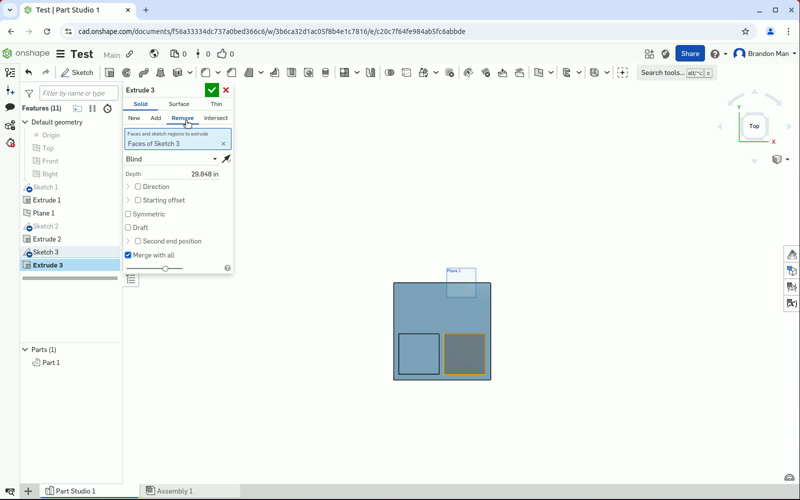
key(enter)
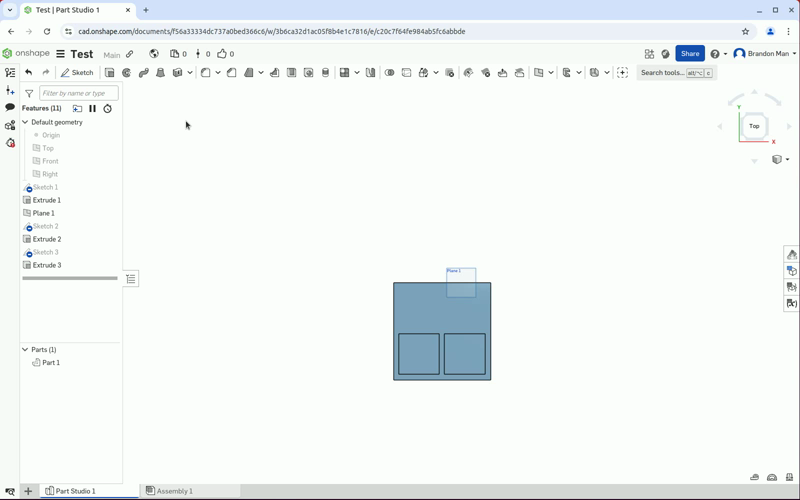
key(shift+h)
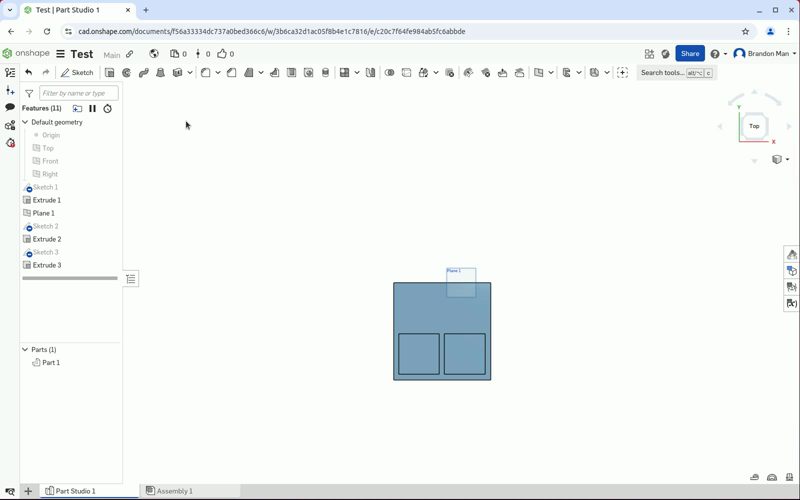
key(shift+h)
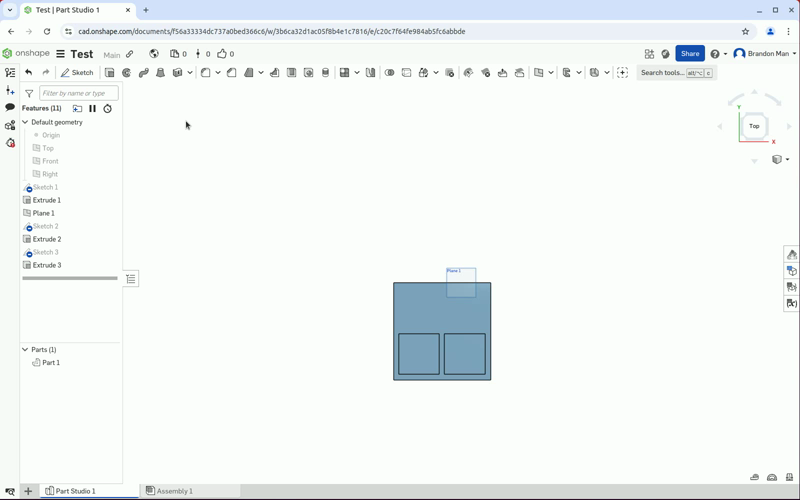
mouse_move(73, 189)
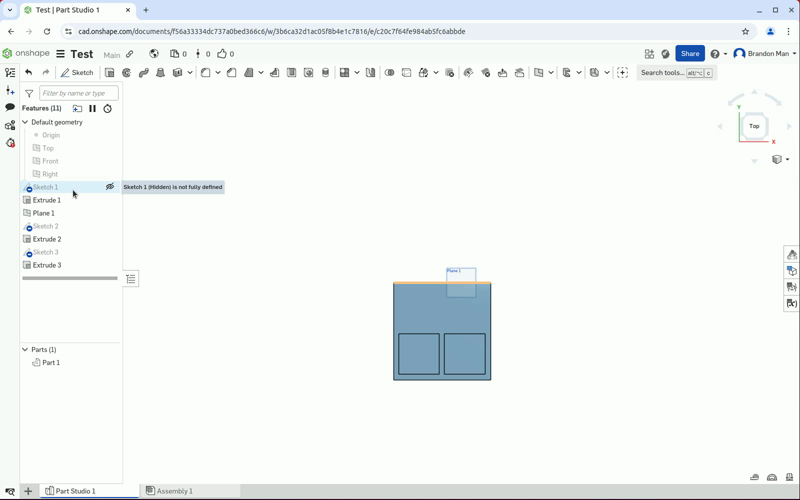
click(73, 189)
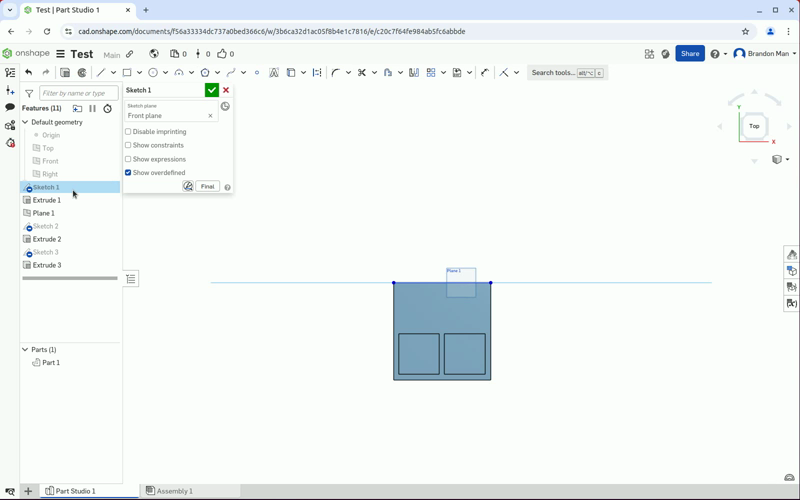
mouse_move(229, 92)
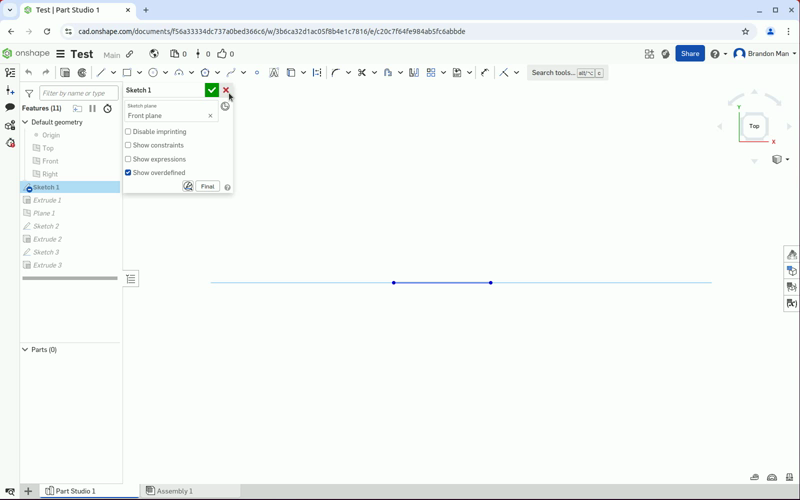
click(229, 92)
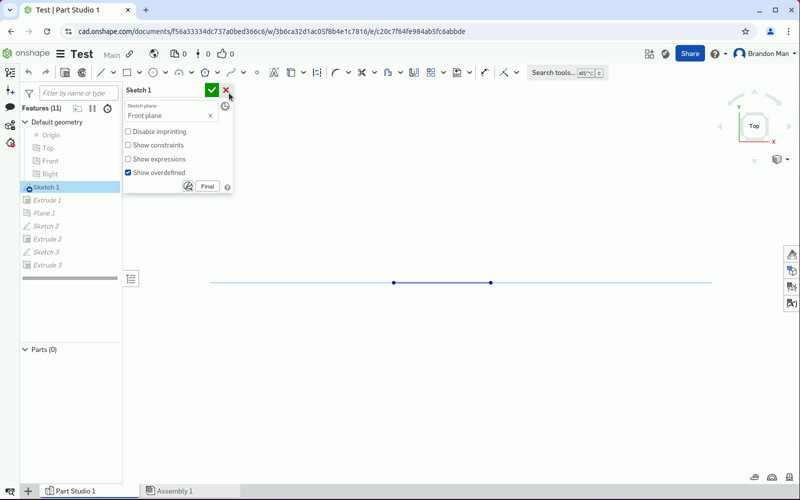
key(shift+s)
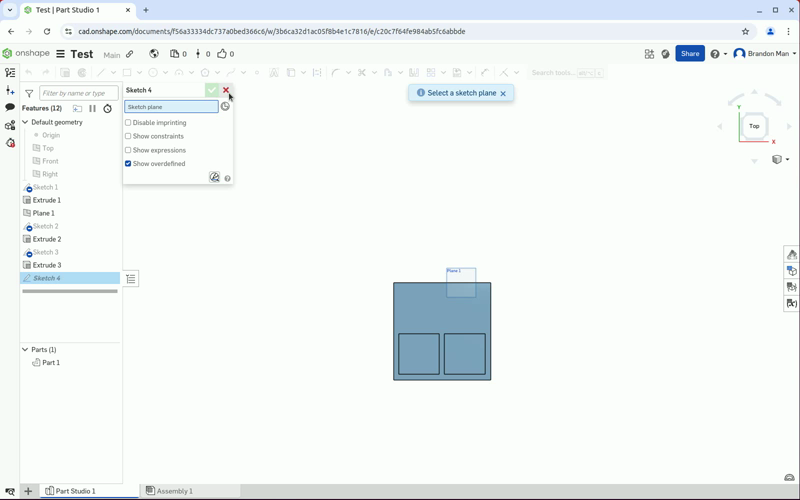
mouse_move(73, 215)
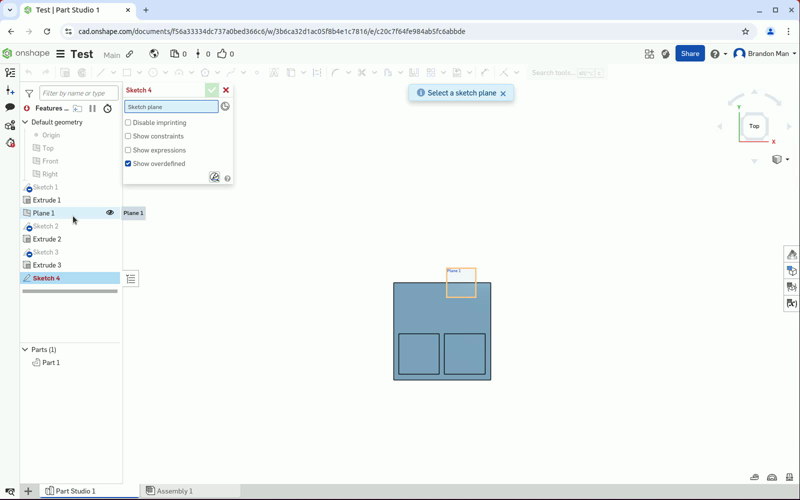
click(73, 215)
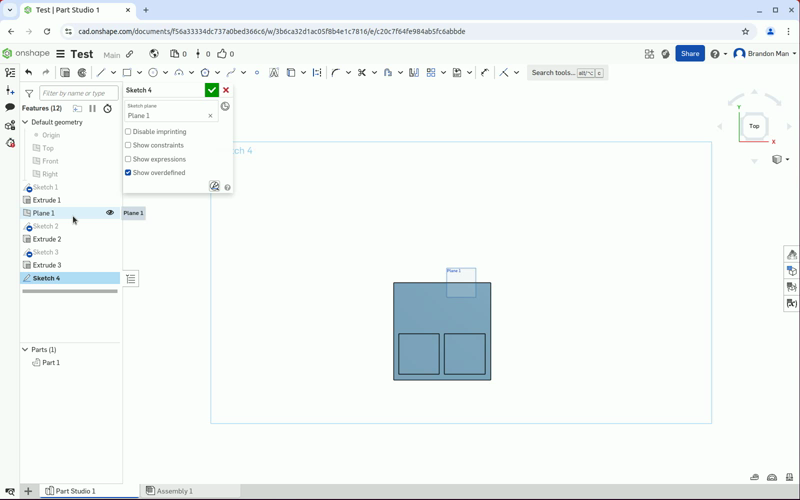
mouse_move(73, 352)
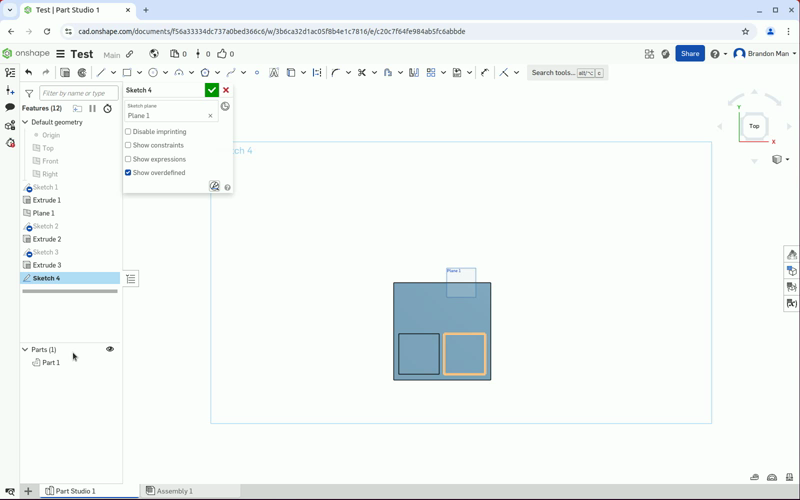
key(y)
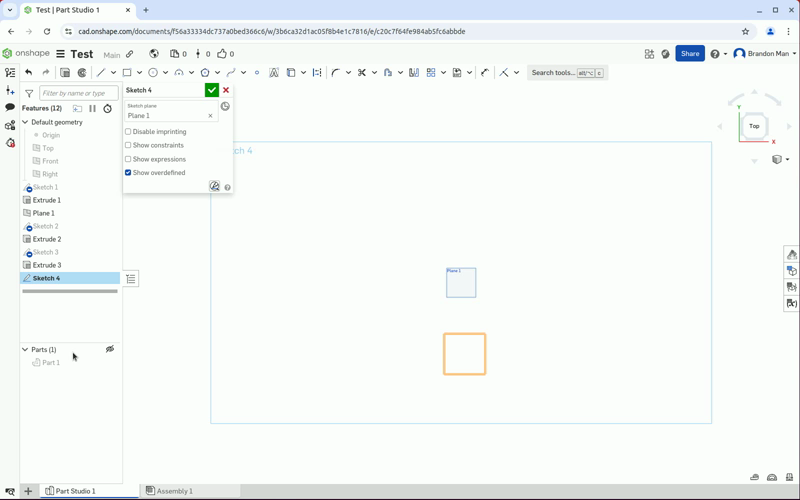
key(l)
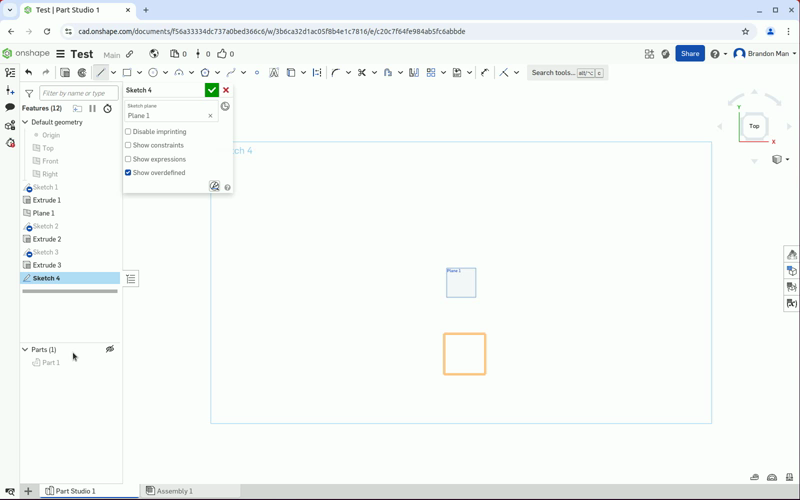
key_down(shift)
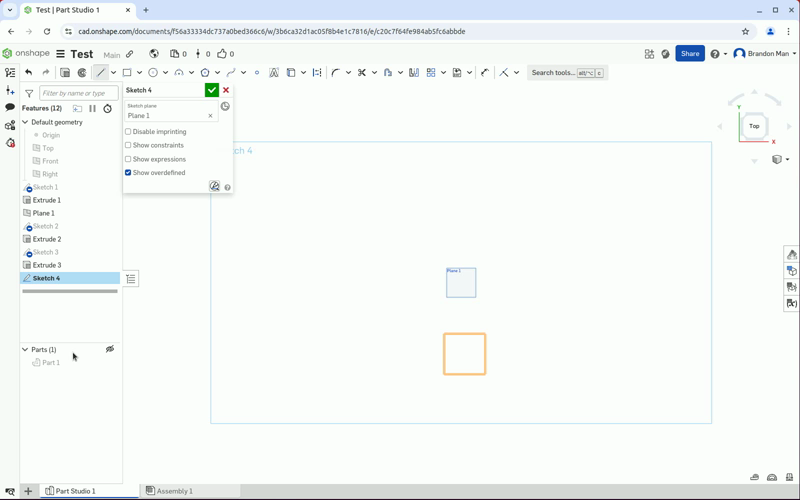
mouse_move(398, 328)
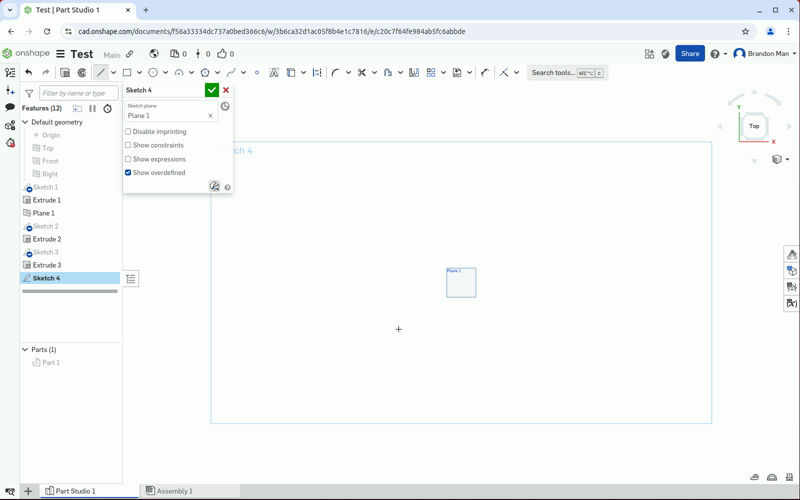
click(398, 328)
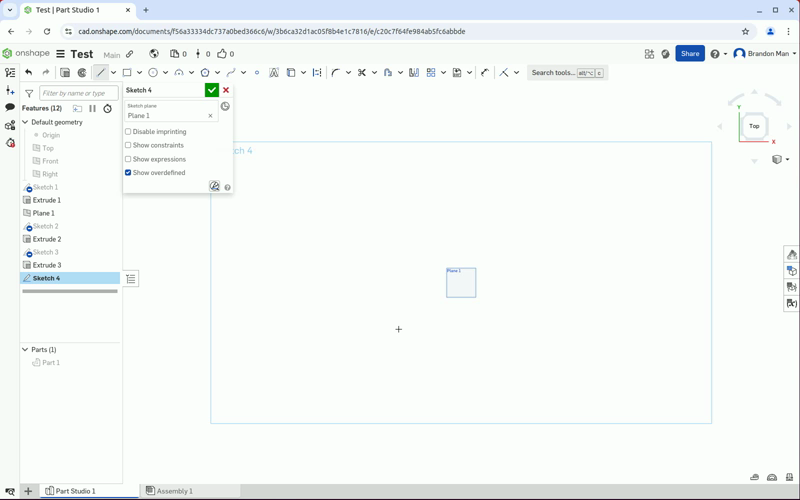
key_up(shift)
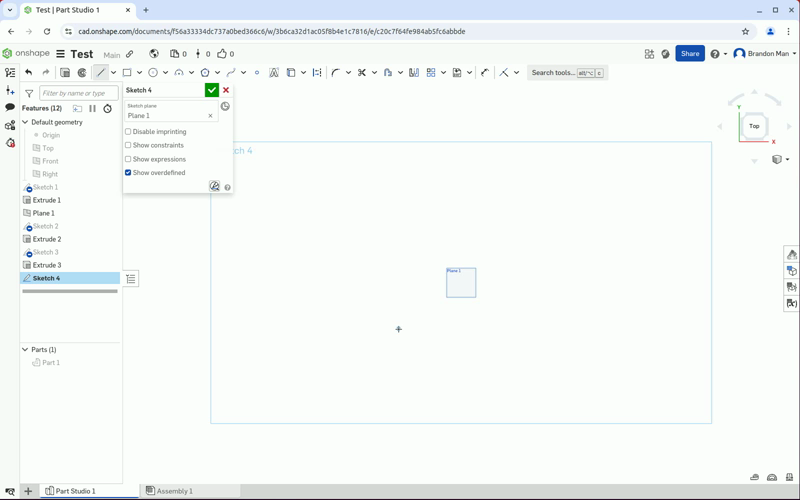
key_down(shift)
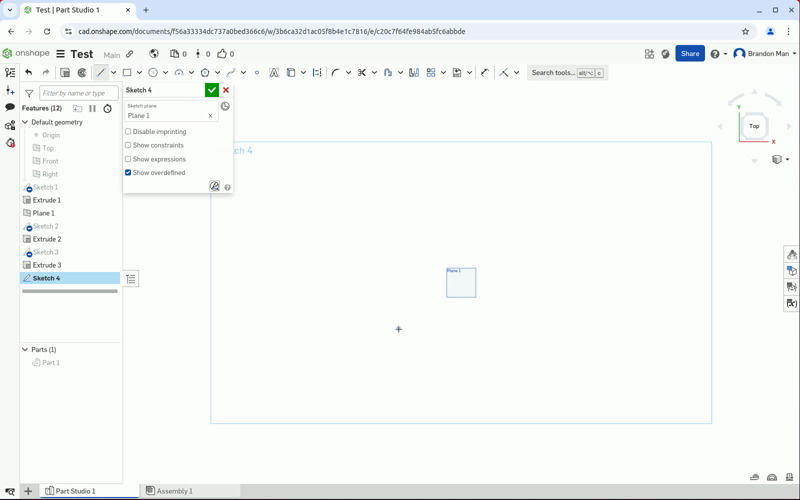
mouse_move(428, 328)
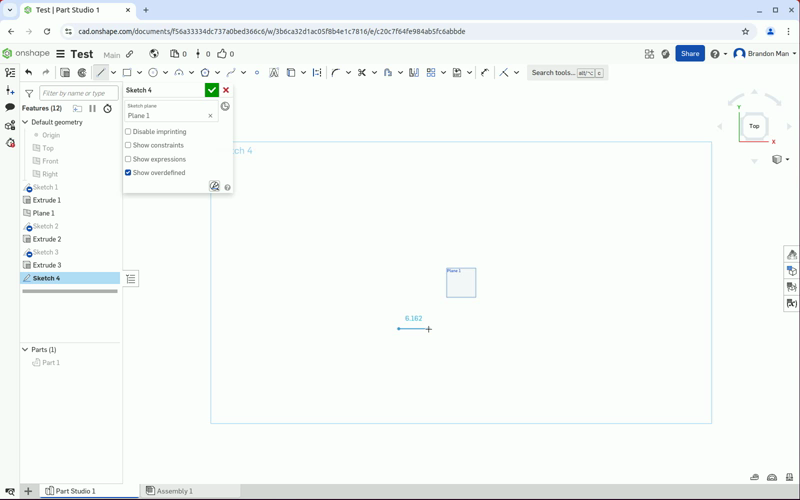
mouse_move(439, 328)
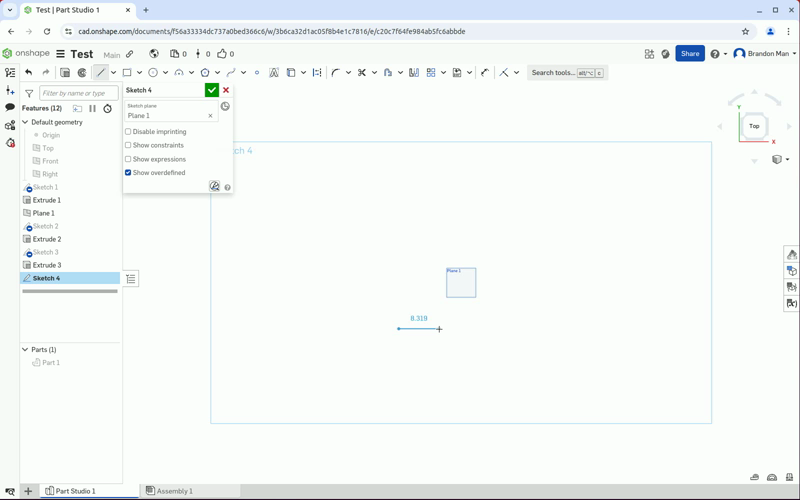
click(439, 328)
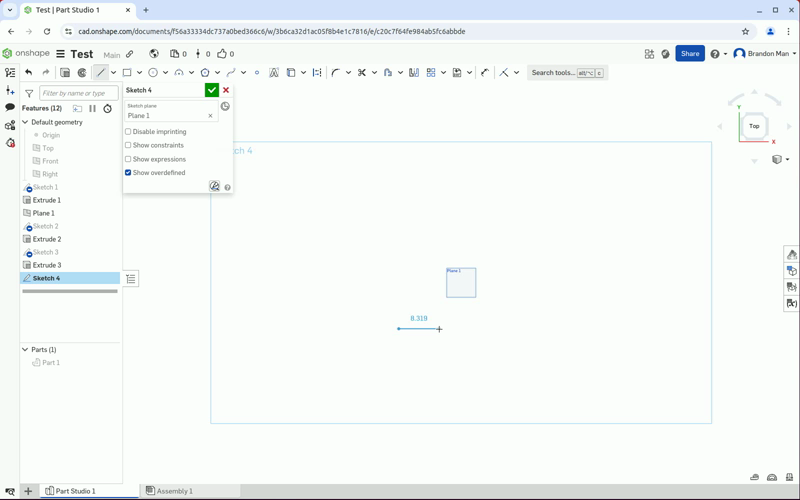
key_up(shift)
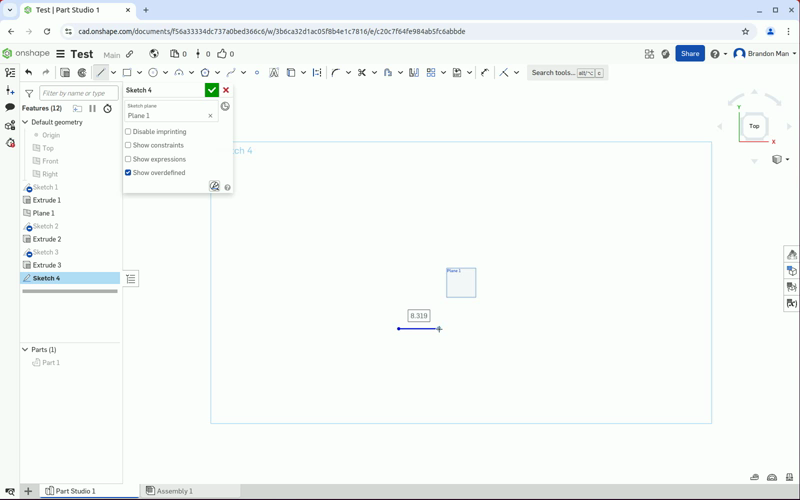
key_down(shift)
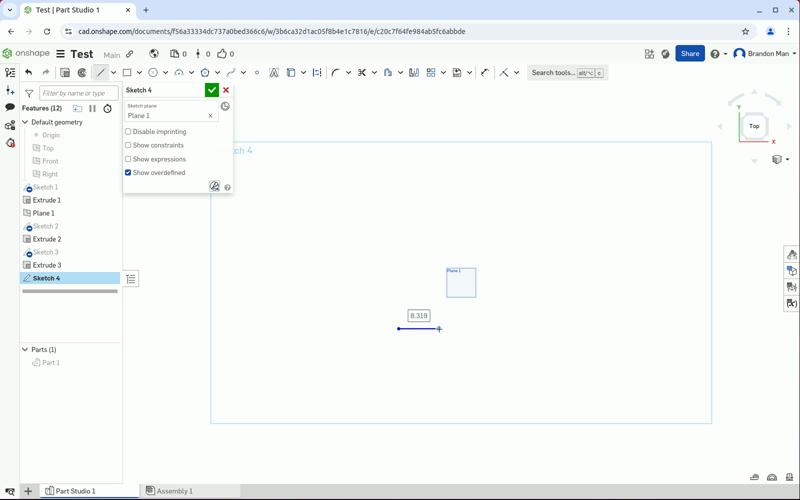
mouse_move(469, 328)
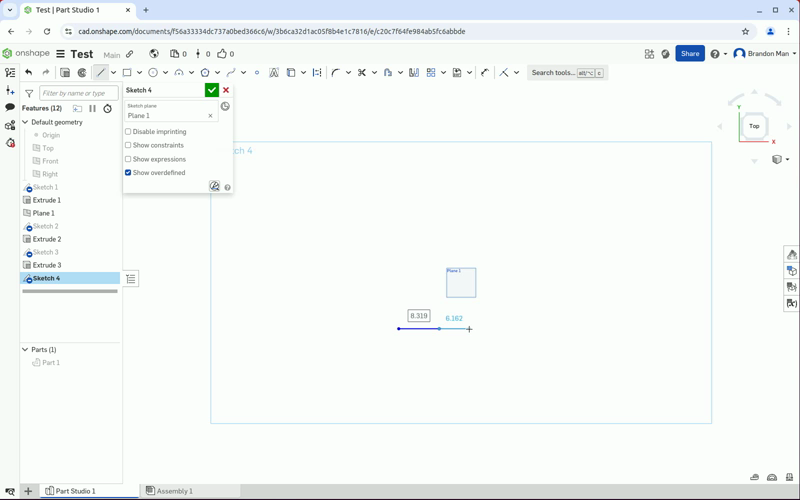
mouse_move(439, 288)
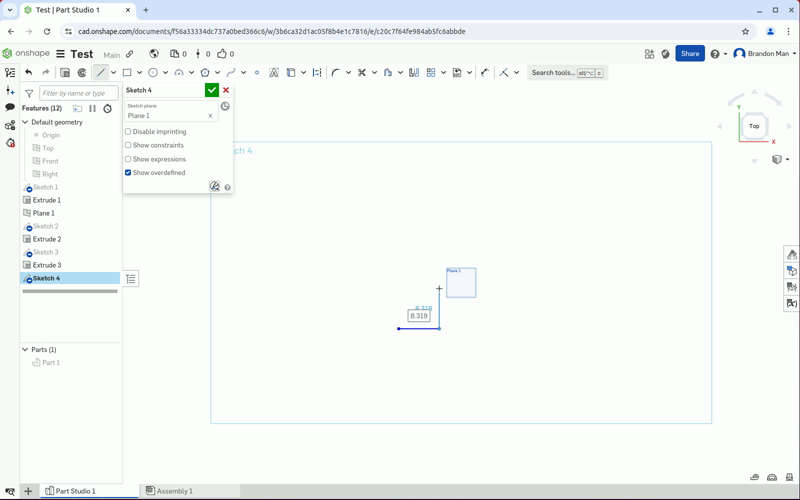
click(439, 288)
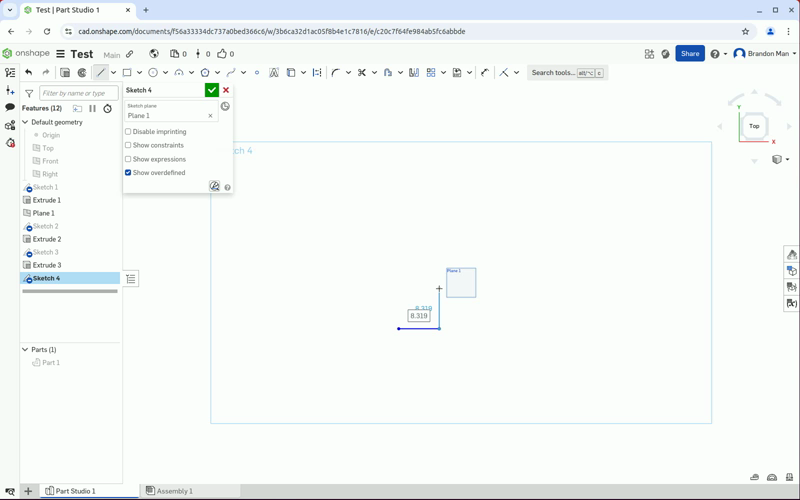
key_up(shift)
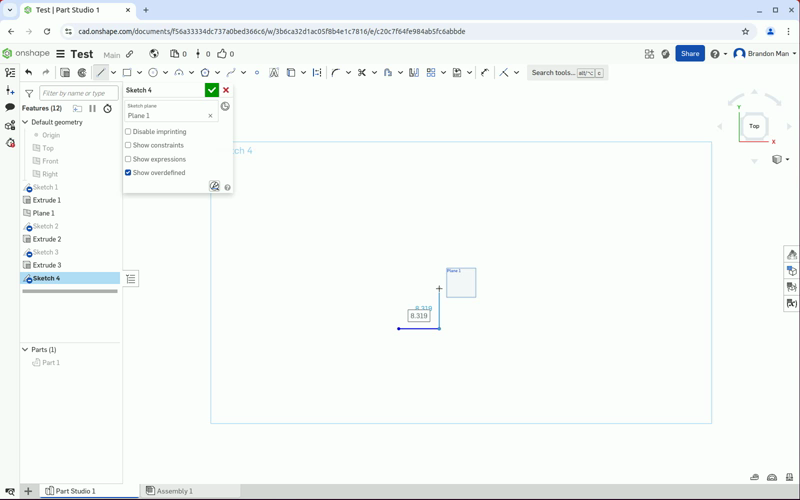
key_down(shift)
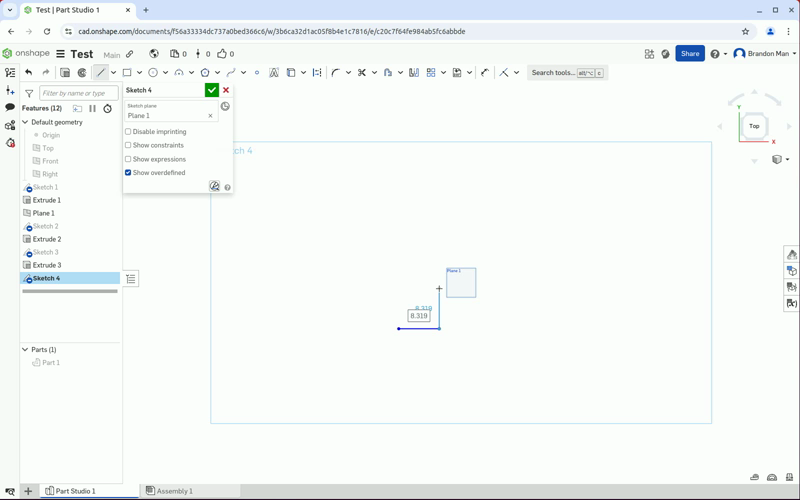
mouse_move(469, 288)
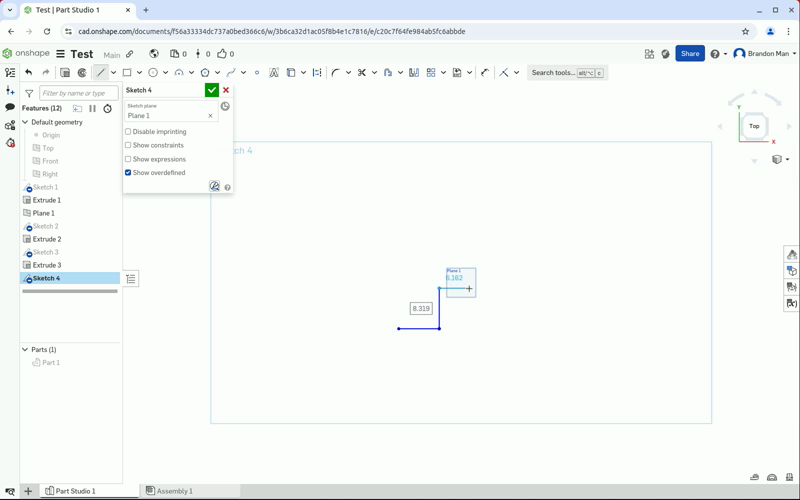
mouse_move(398, 288)
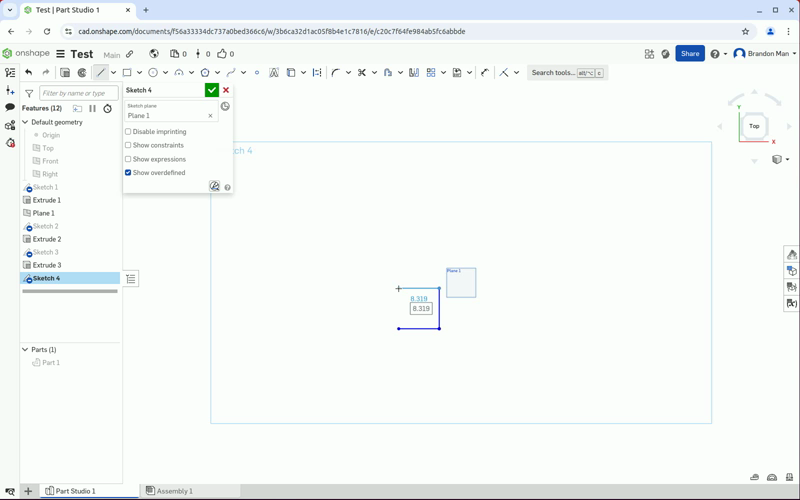
click(398, 288)
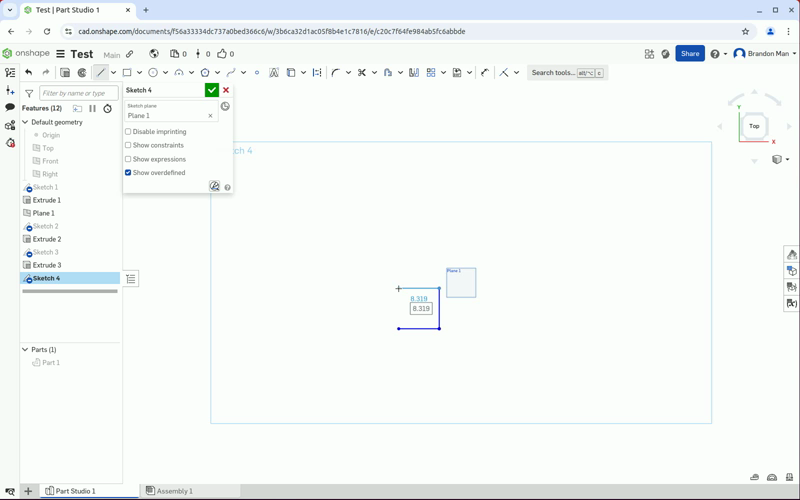
key_up(shift)
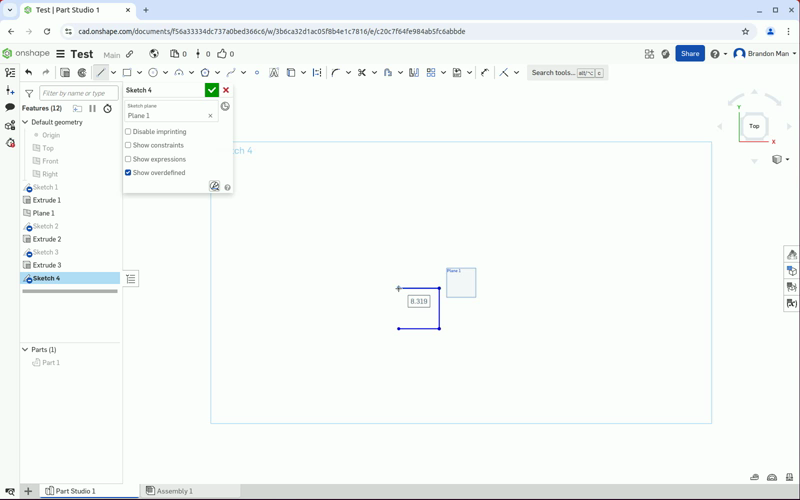
mouse_move(428, 288)
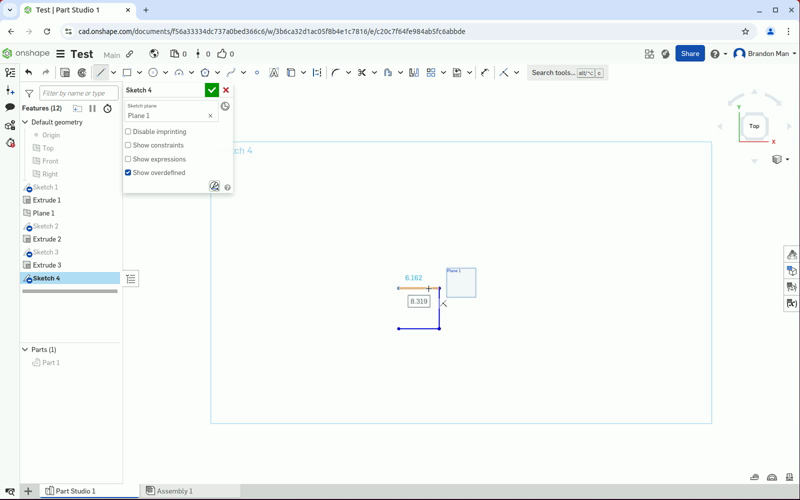
key_down(shift)
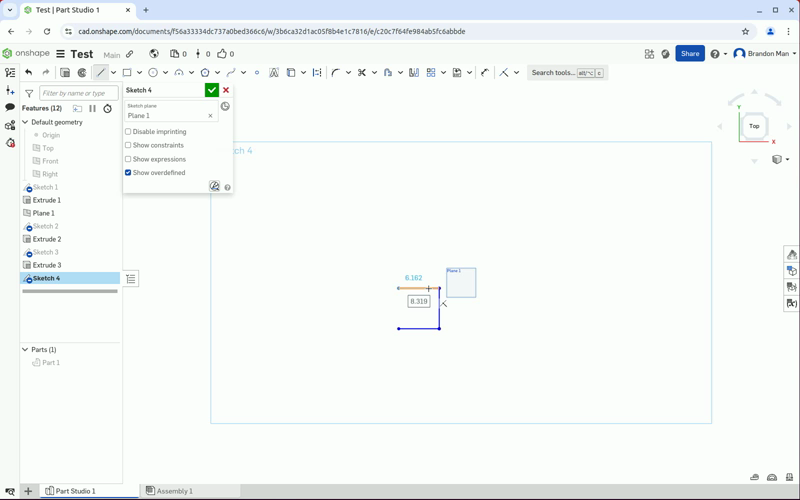
mouse_move(398, 328)
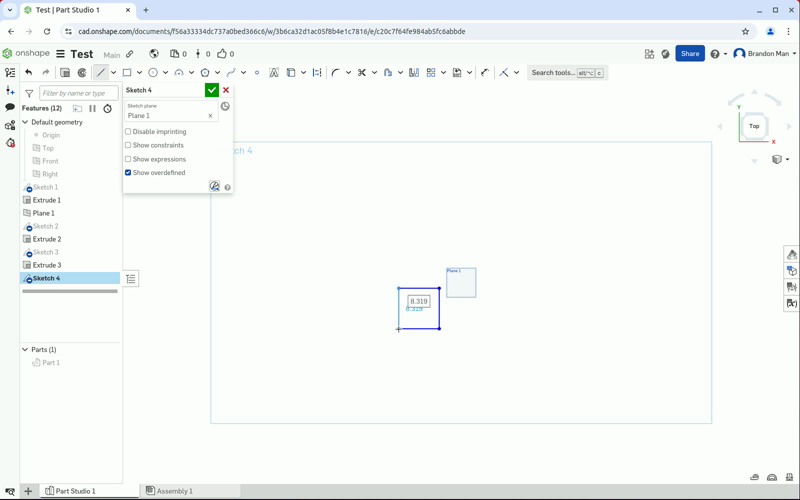
key_up(shift)
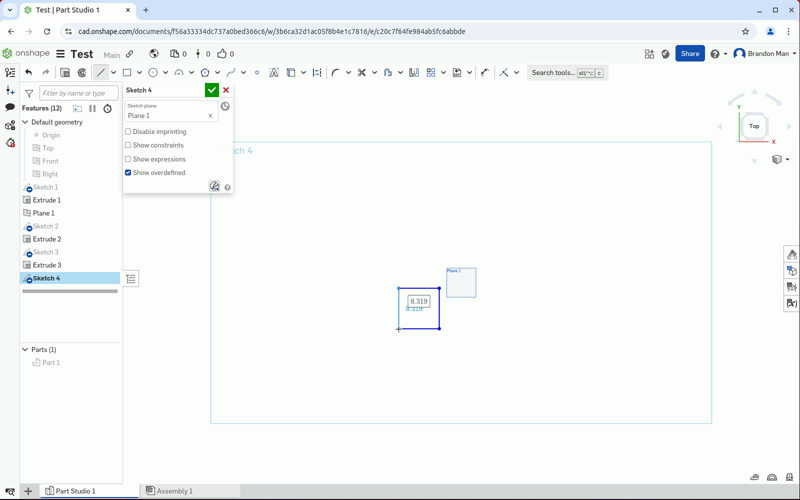
click(398, 328)
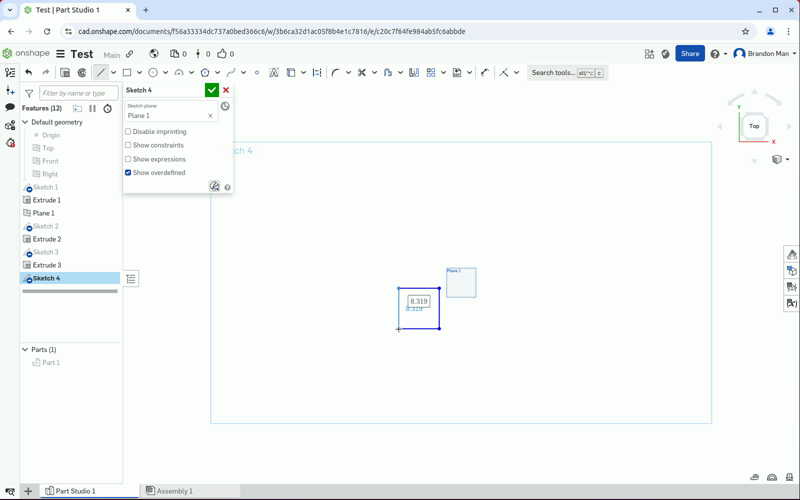
key(esc)
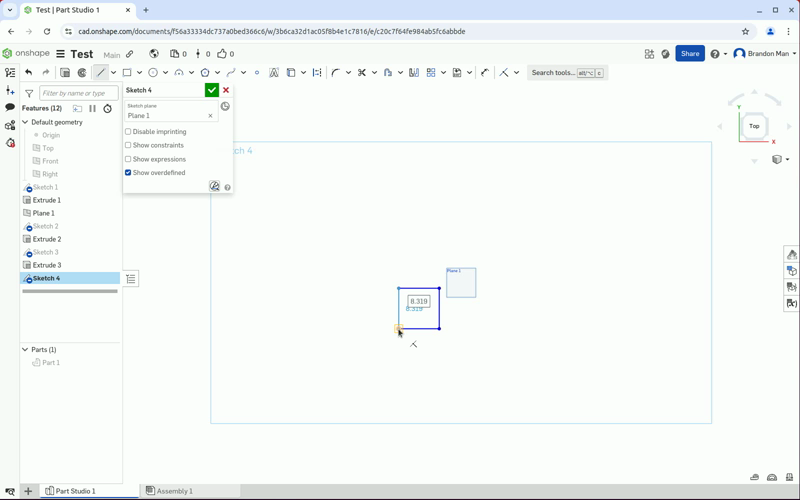
mouse_move(407, 303)
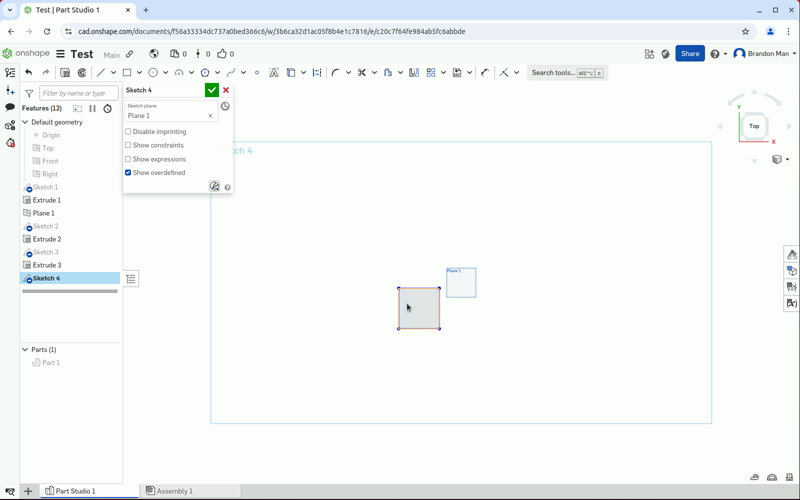
scroll(6)
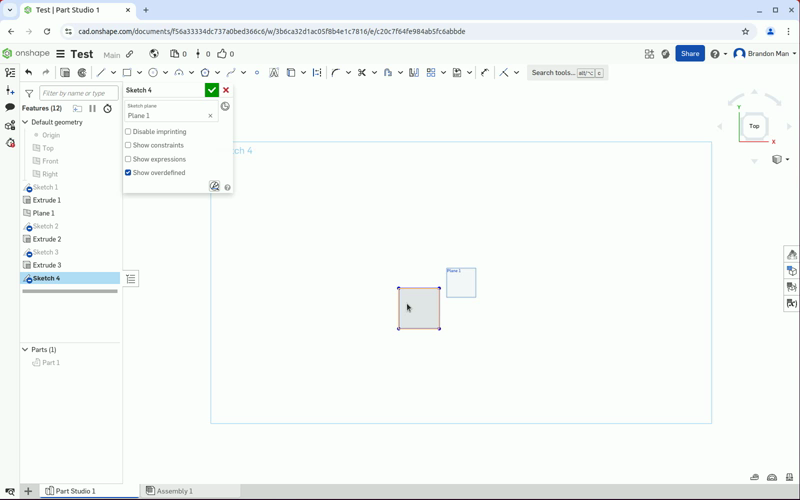
scroll(6)
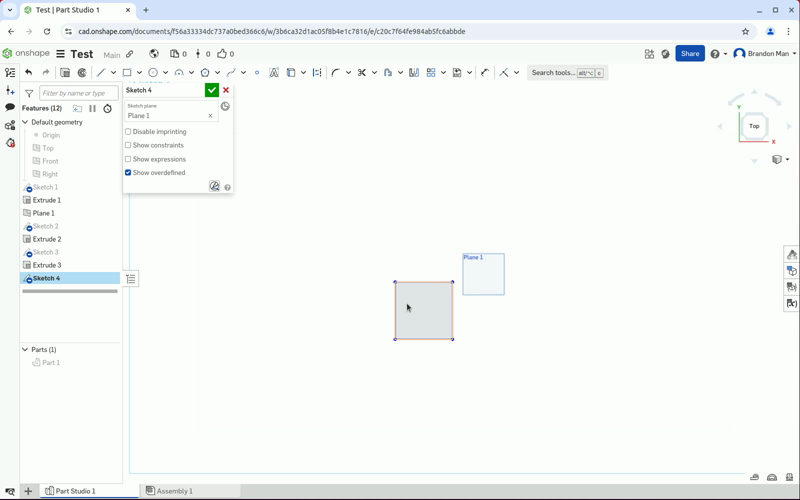
scroll(6)
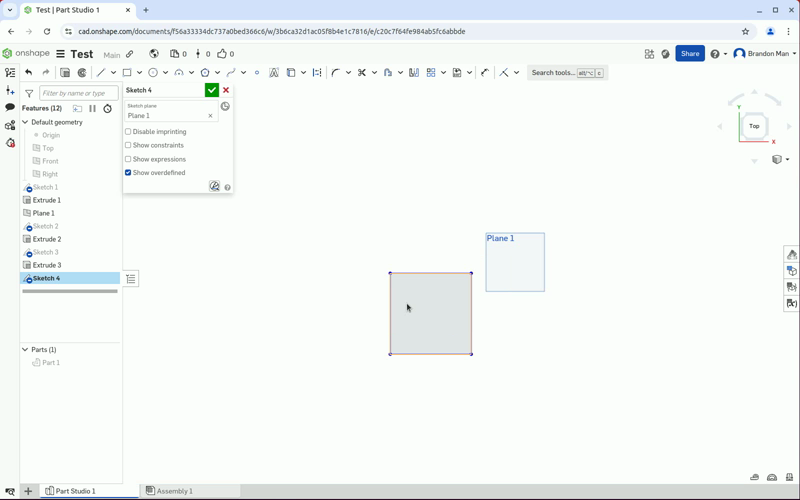
scroll(6)
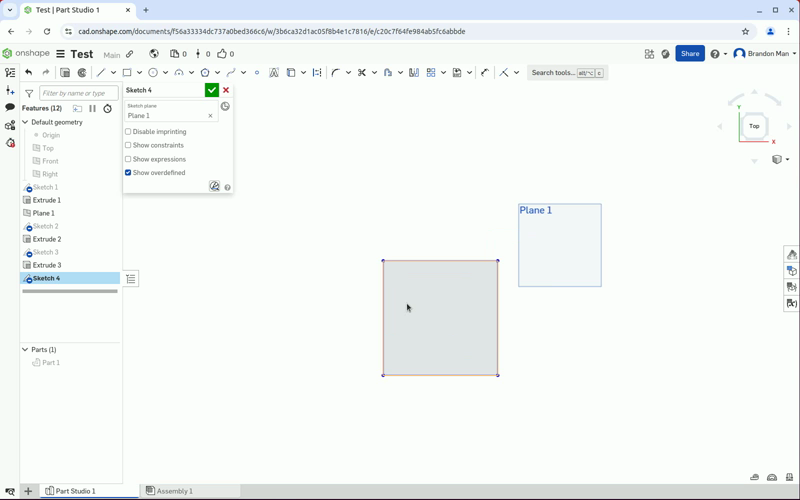
scroll(6)
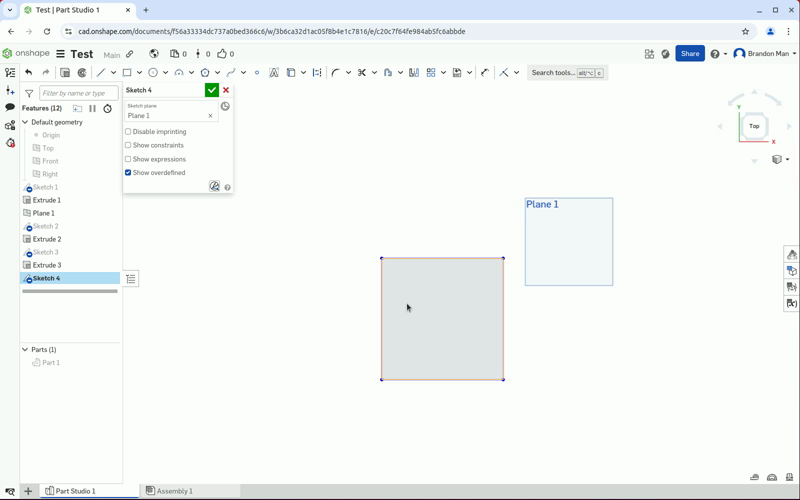
scroll(6)
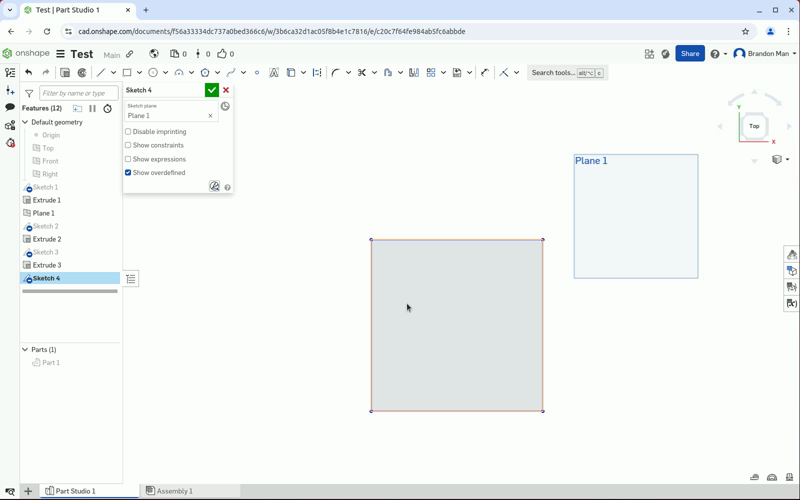
scroll(6)
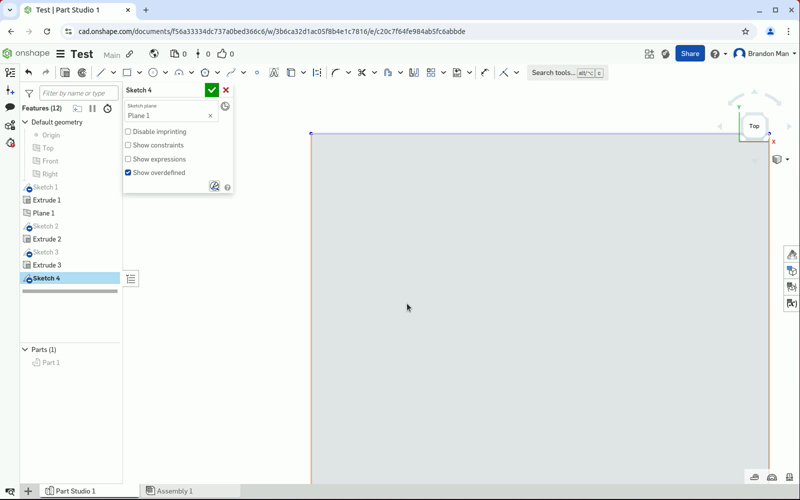
click(407, 303)
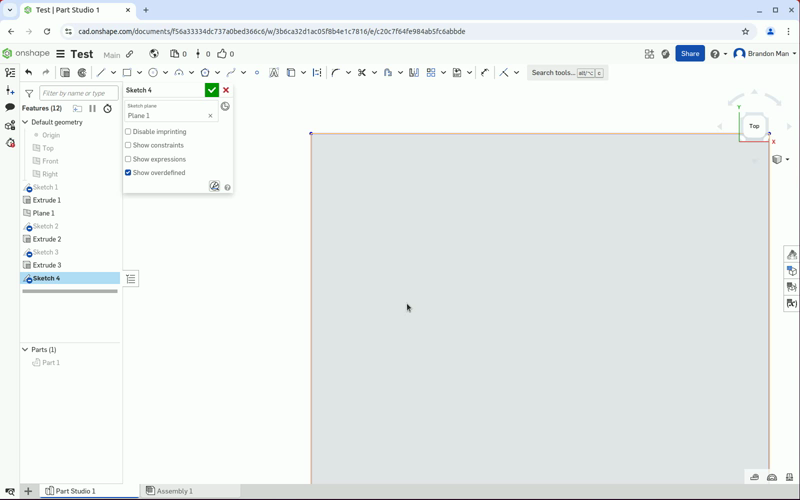
scroll(-6)
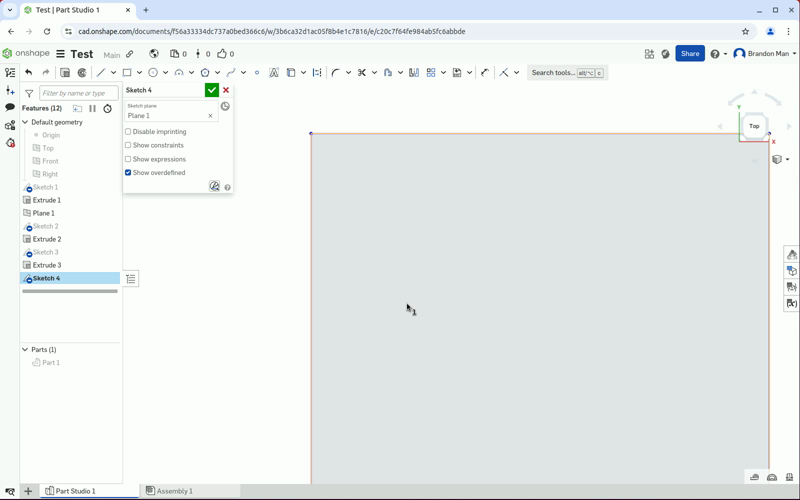
scroll(-6)
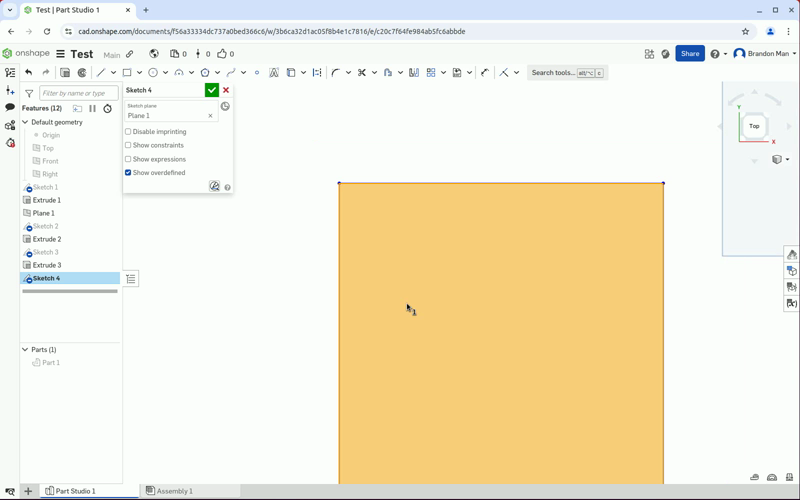
scroll(-6)
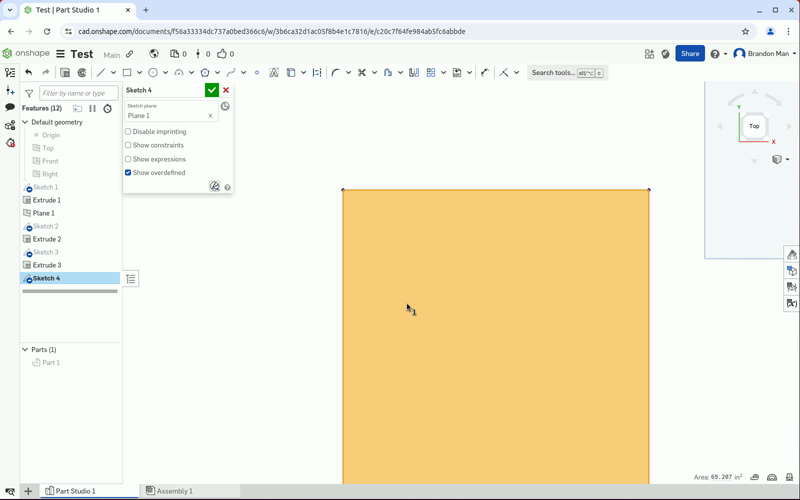
scroll(-6)
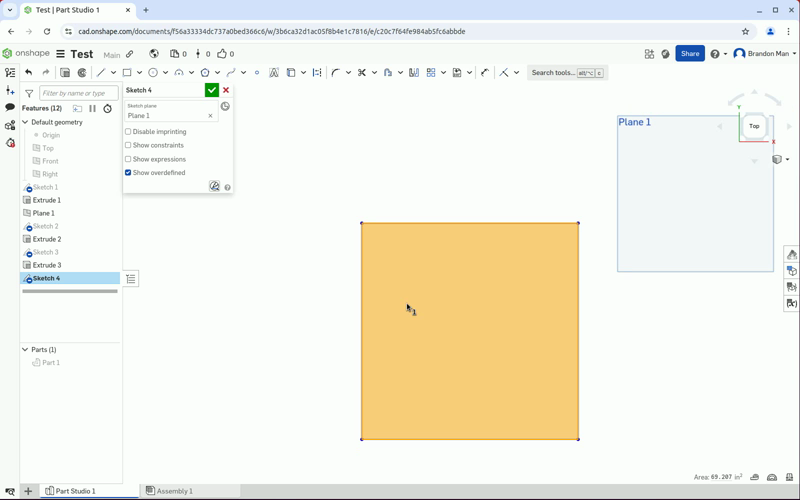
scroll(-6)
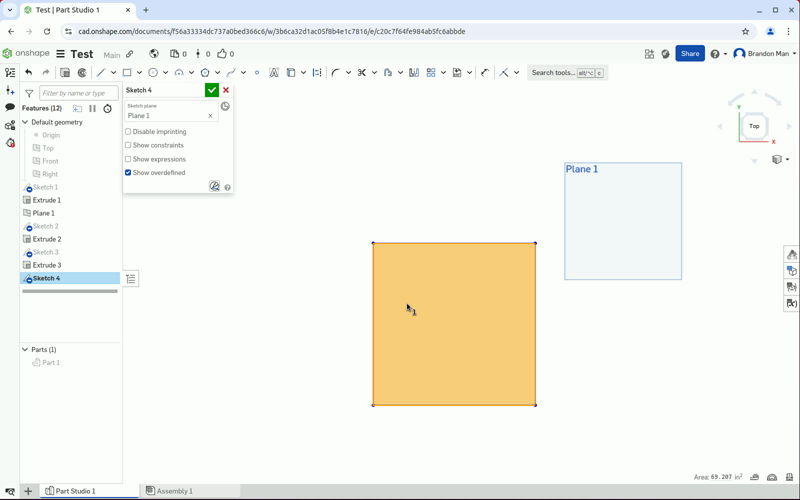
scroll(-6)
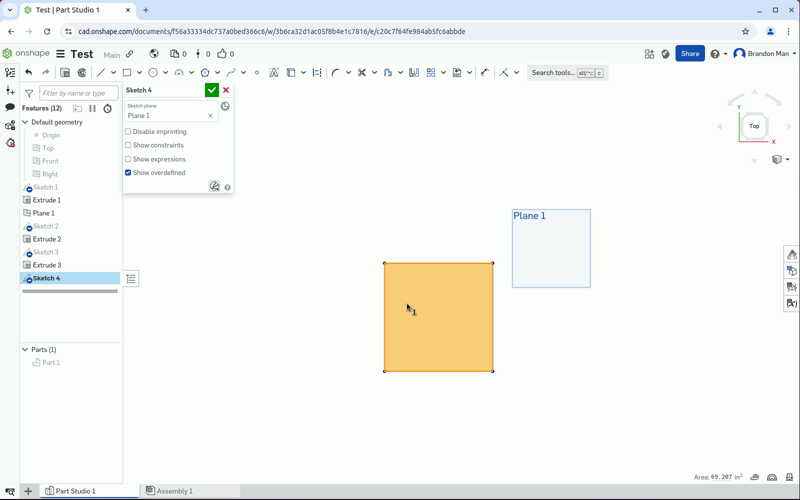
scroll(-6)
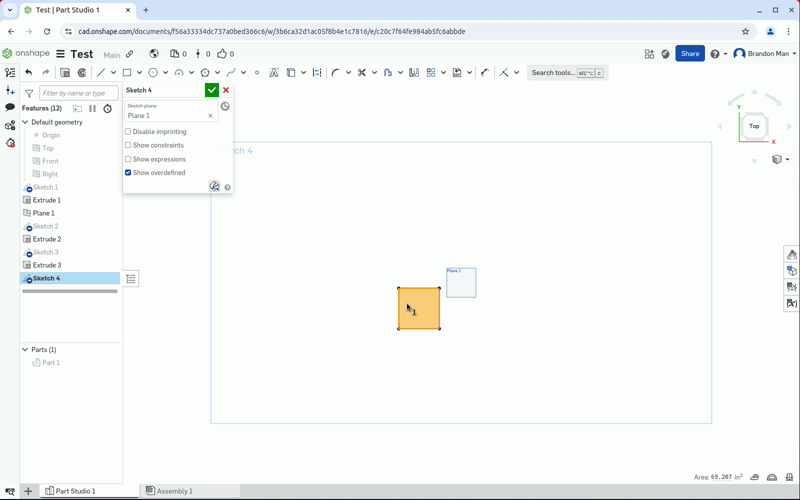
mouse_move(73, 352)
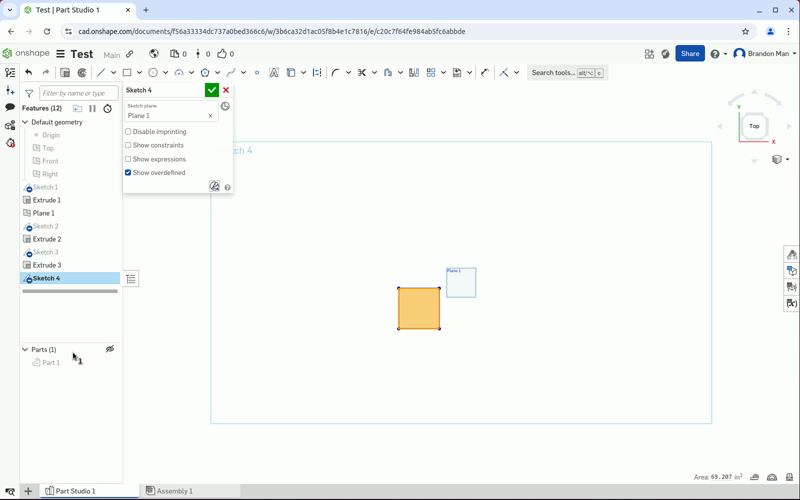
key(shift+y)
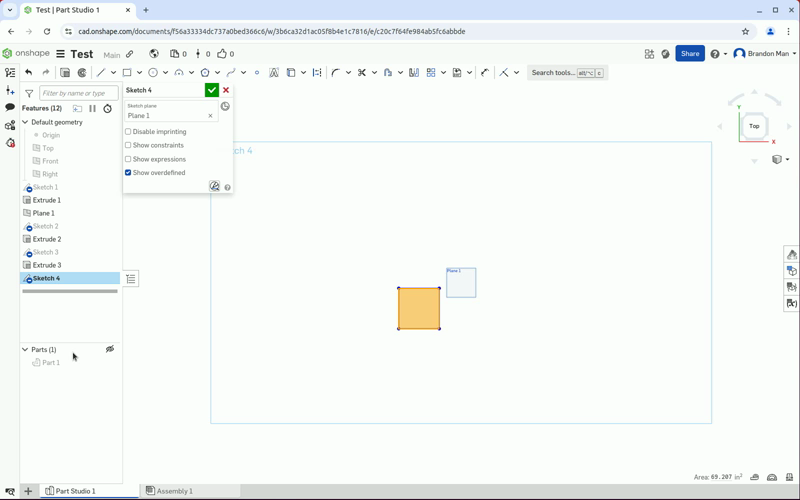
key(shift+e)
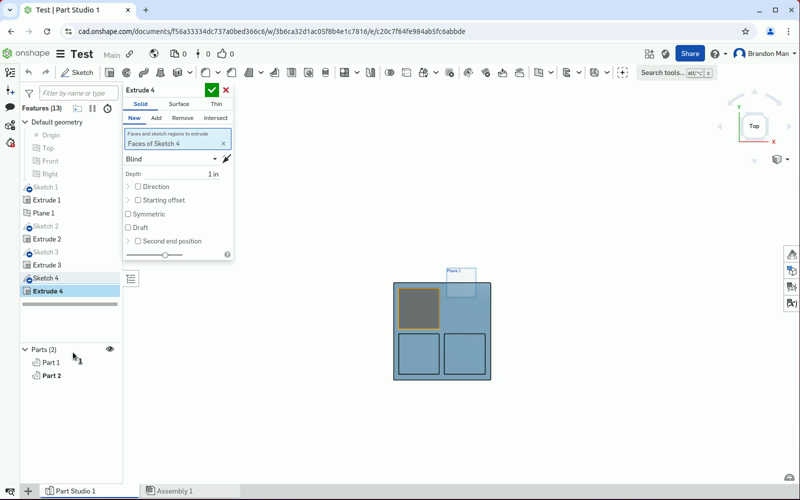
mouse_move(143, 106)
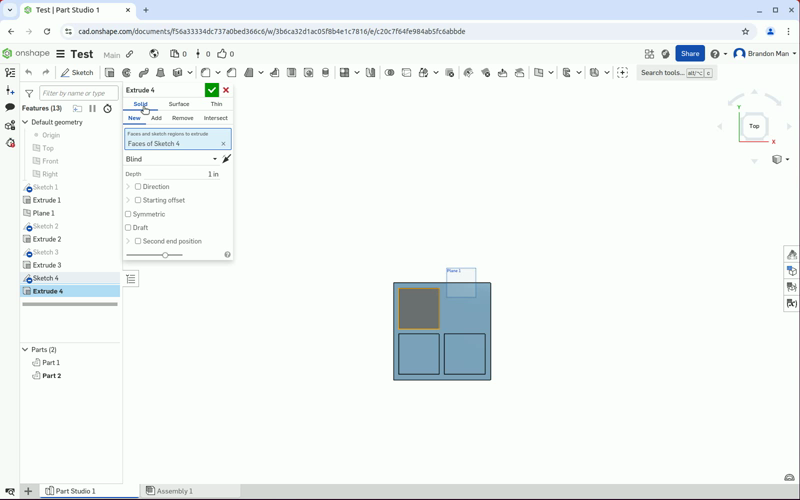
click(143, 106)
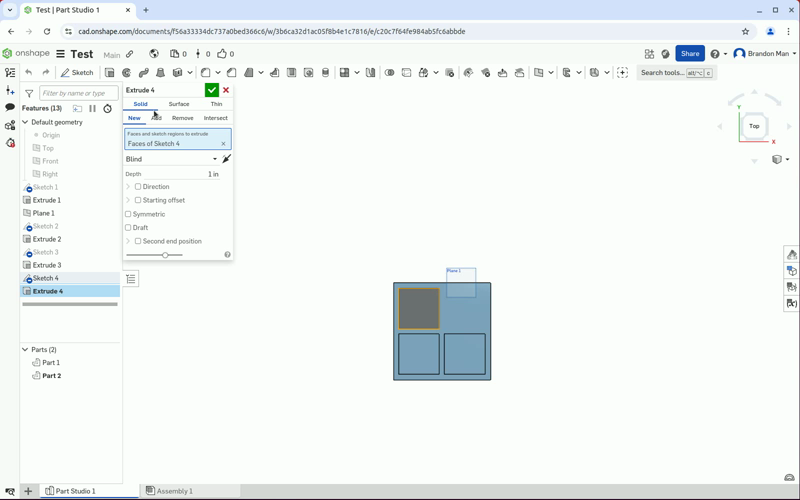
mouse_move(186, 120)
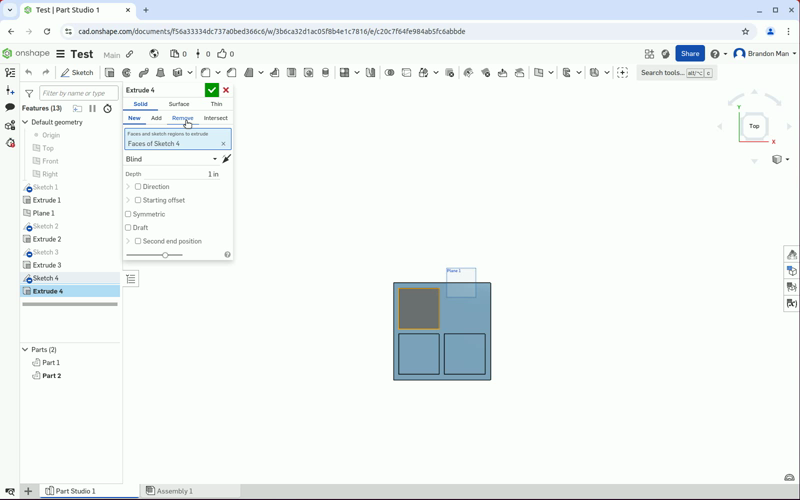
click(186, 120)
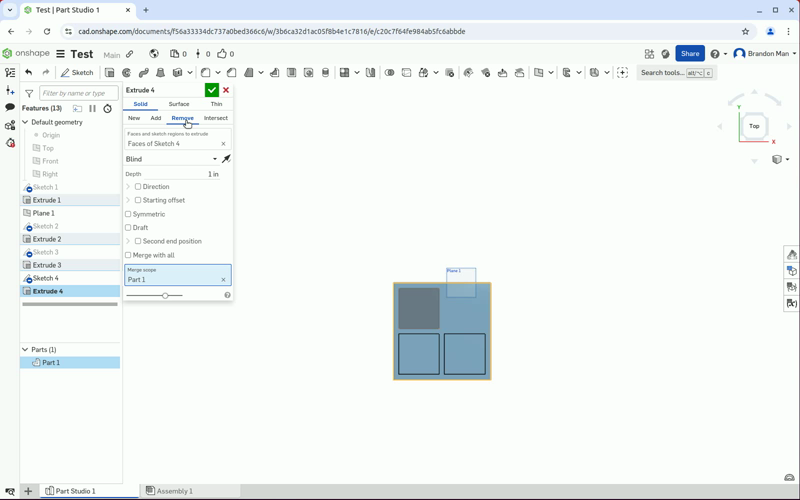
key(tab, 4)
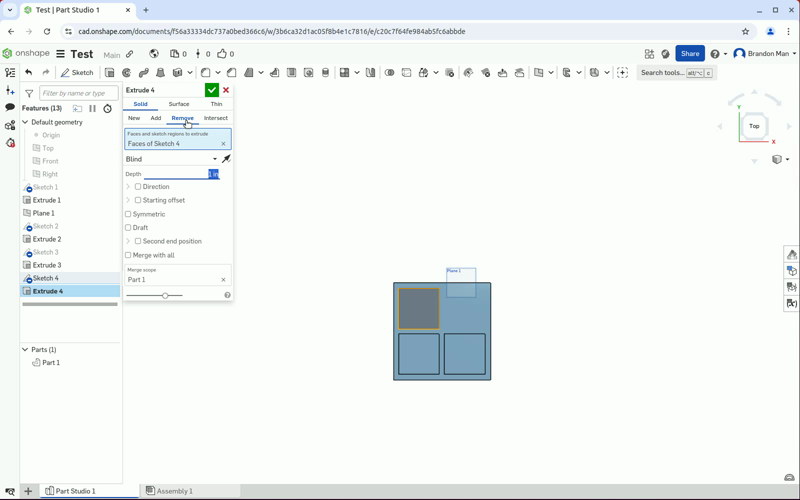
text(29.848)
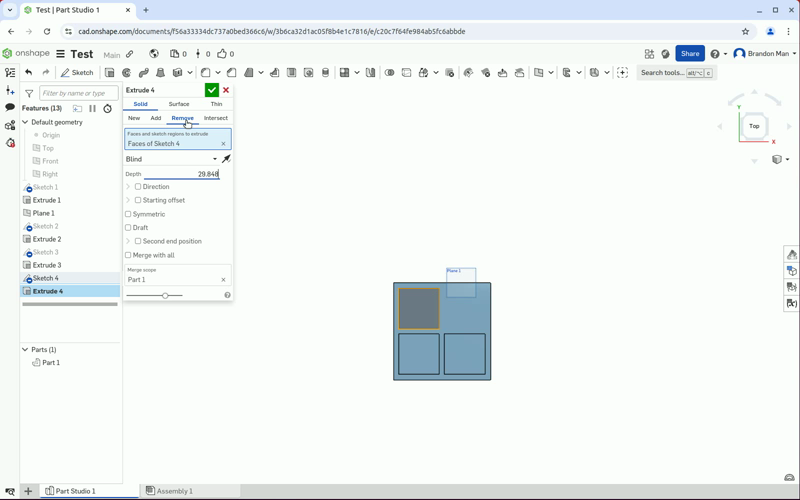
key(tab, 6)
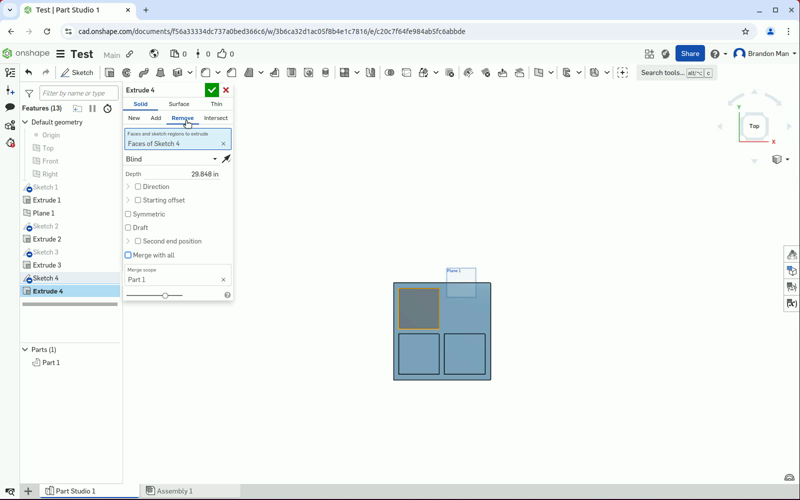
key(space)
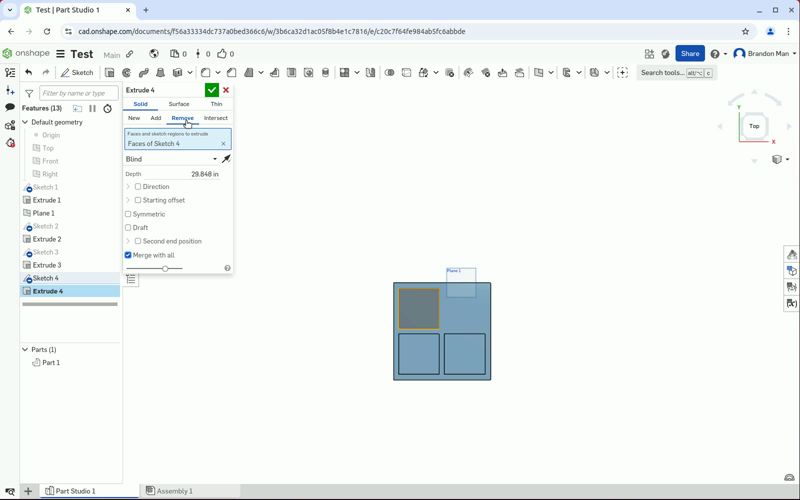
key(enter)
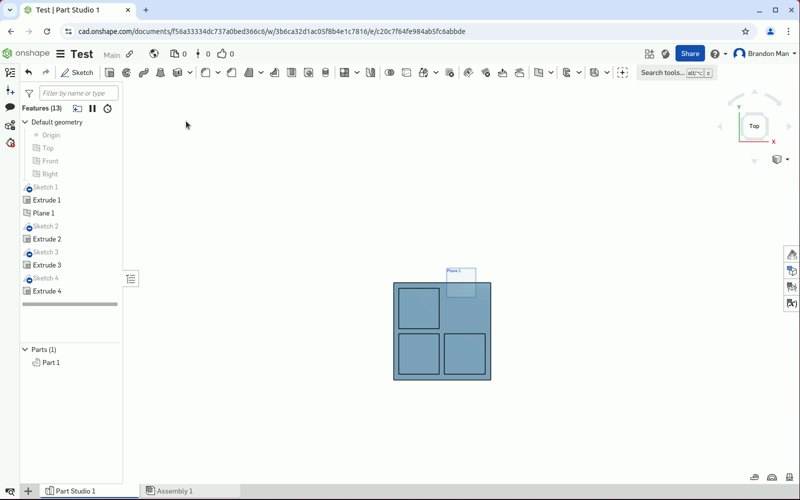
key(shift+h)
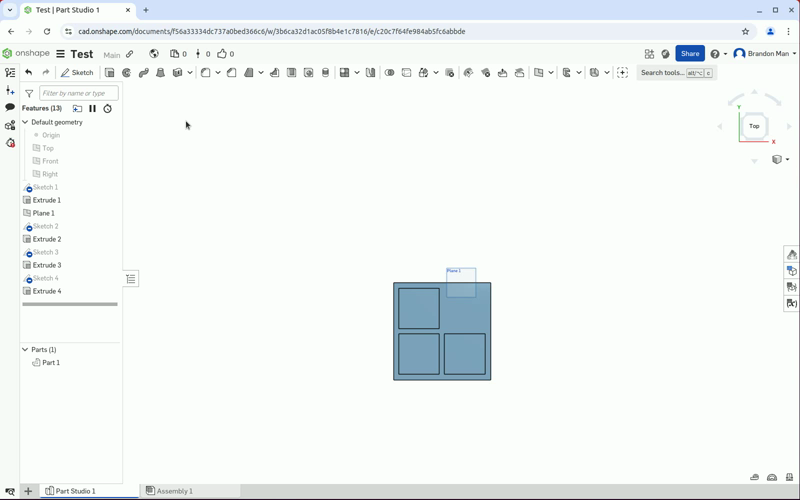
key(shift+h)
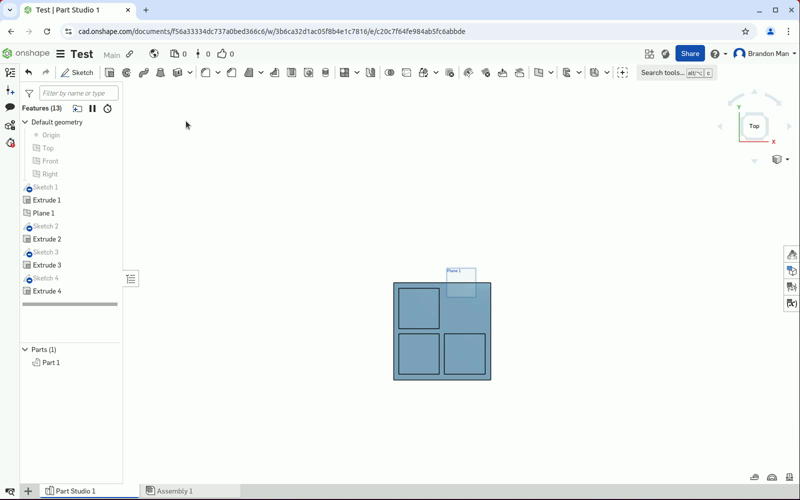
mouse_move(73, 189)
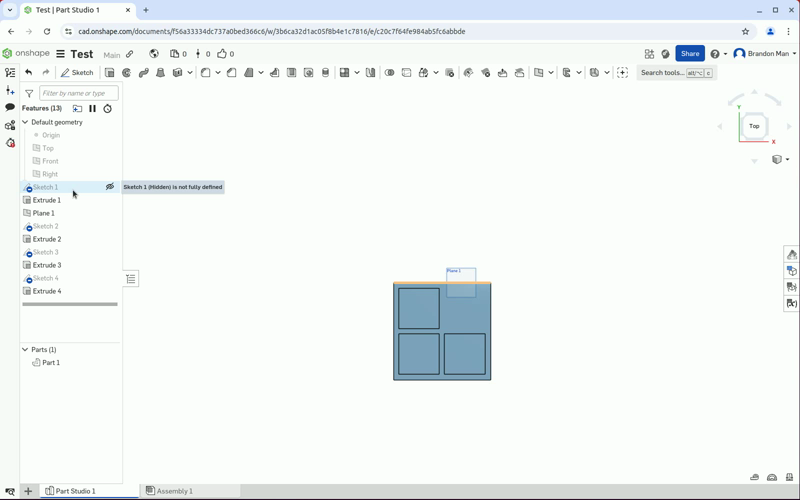
click(73, 189)
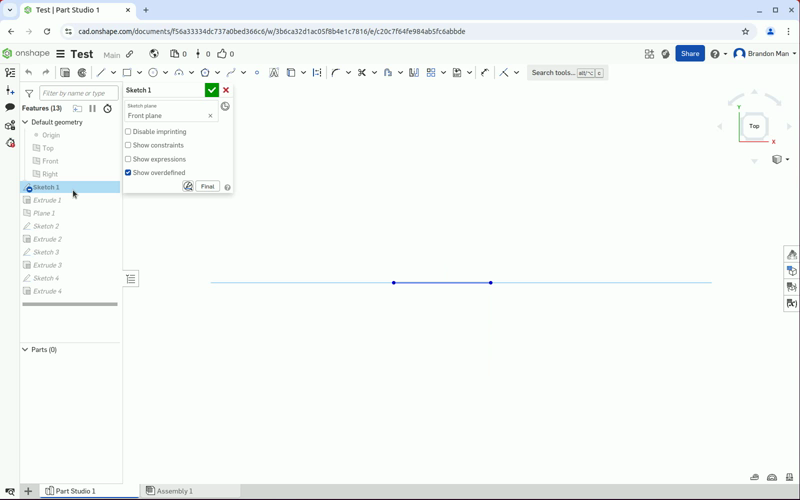
mouse_move(229, 92)
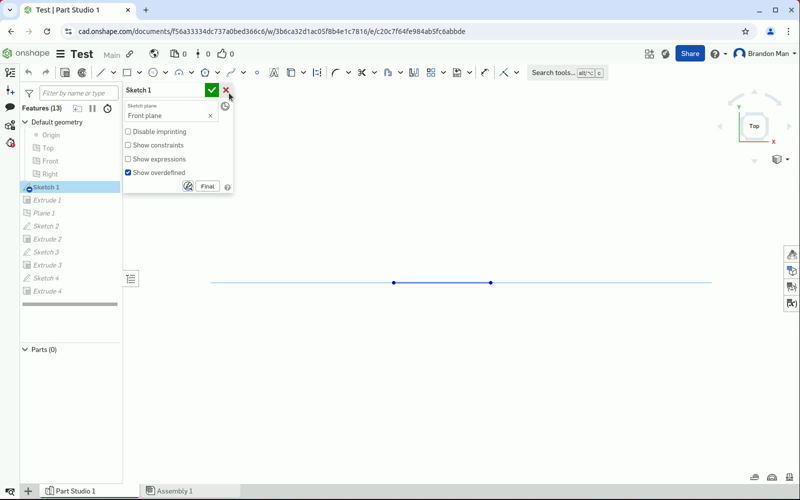
click(229, 92)
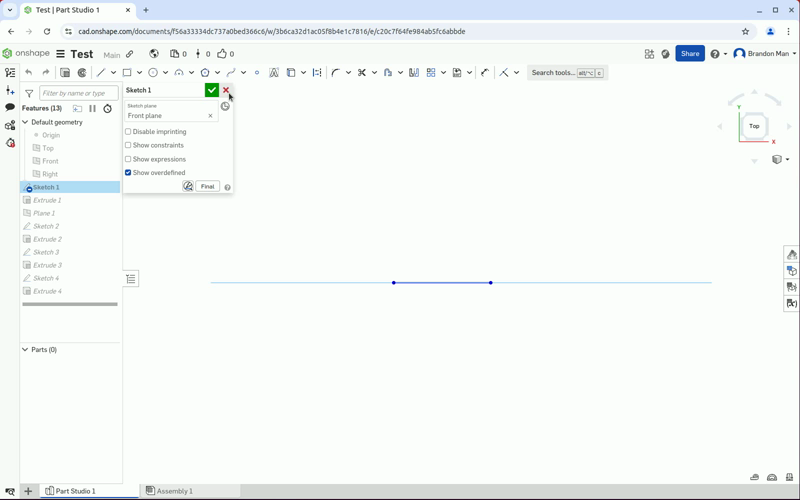
key(shift+s)
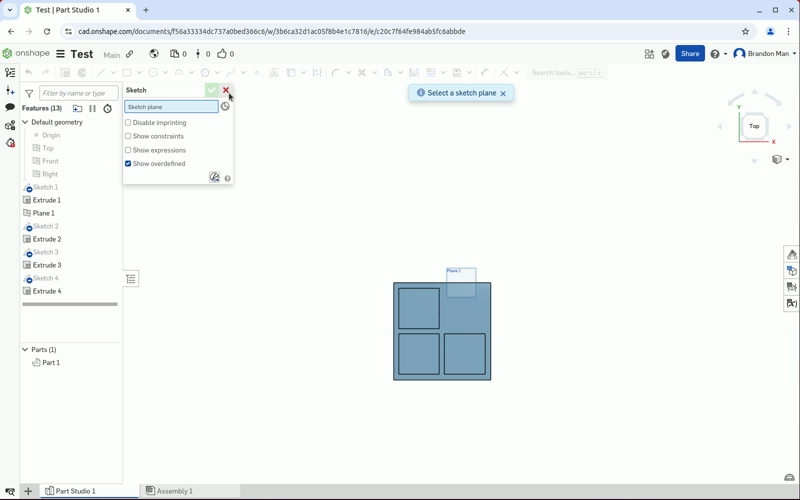
mouse_move(73, 215)
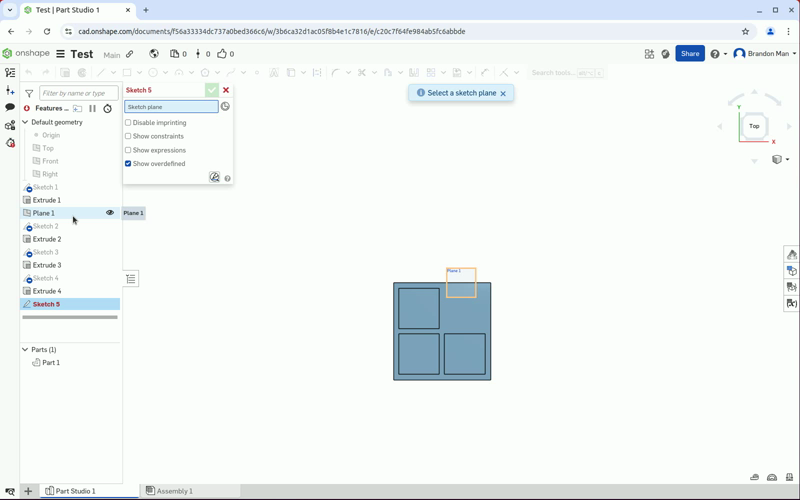
click(73, 215)
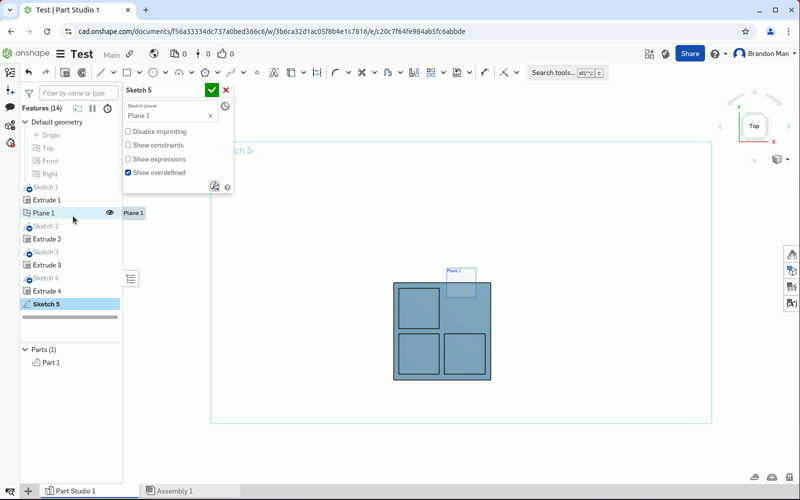
mouse_move(73, 352)
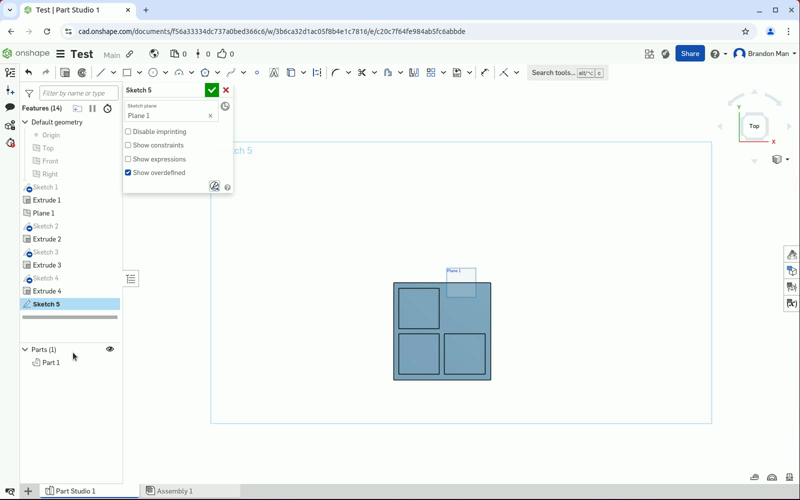
key(y)
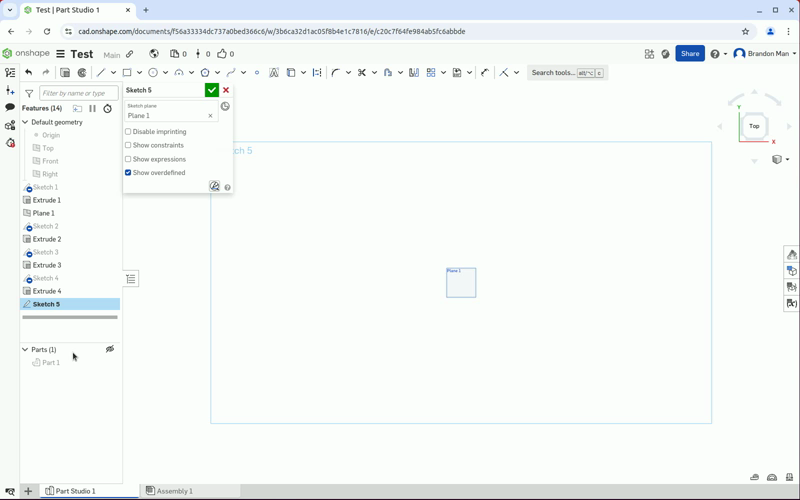
key(l)
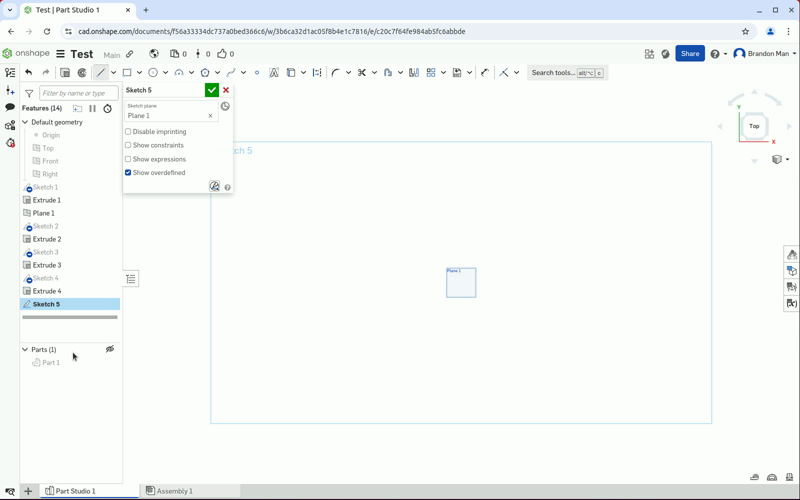
key_down(shift)
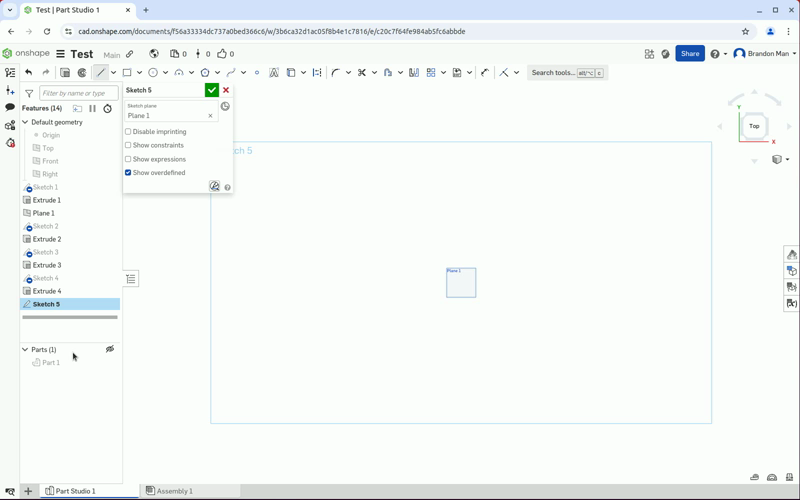
mouse_move(444, 328)
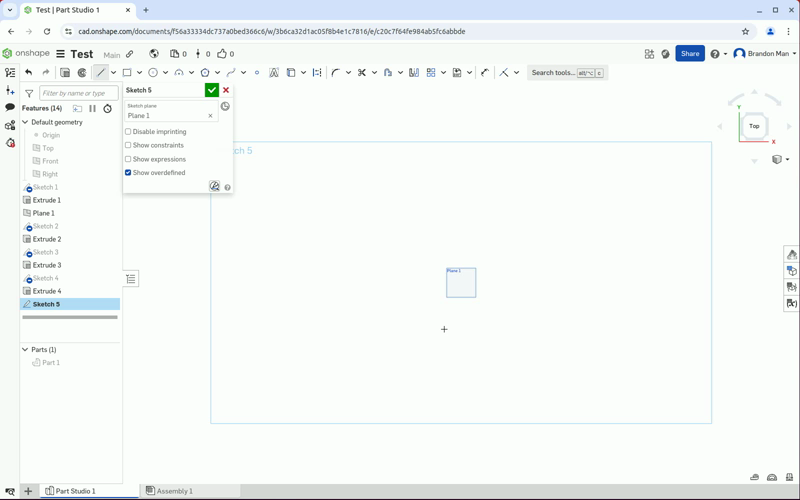
click(444, 328)
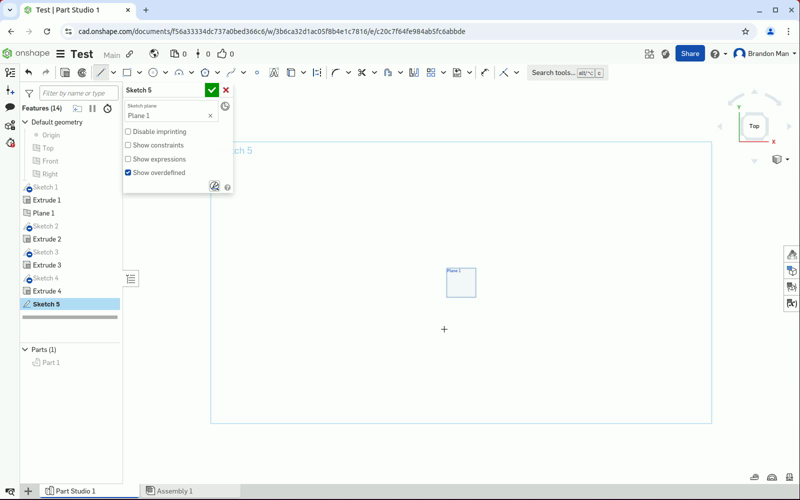
key_up(shift)
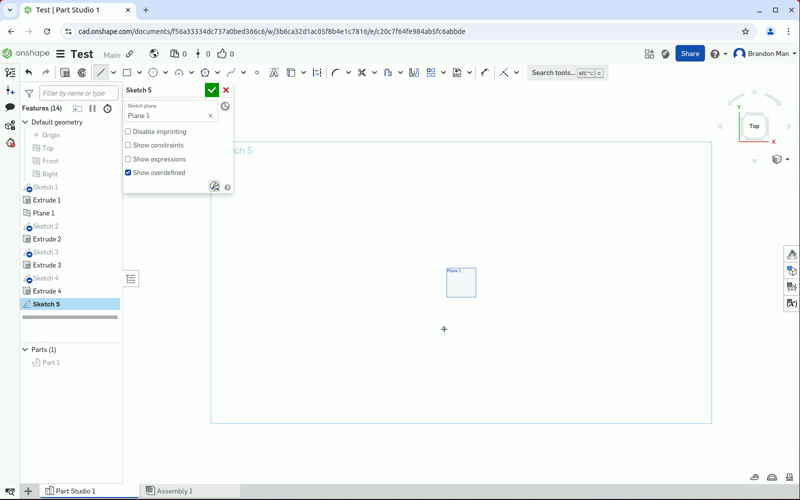
key_down(shift)
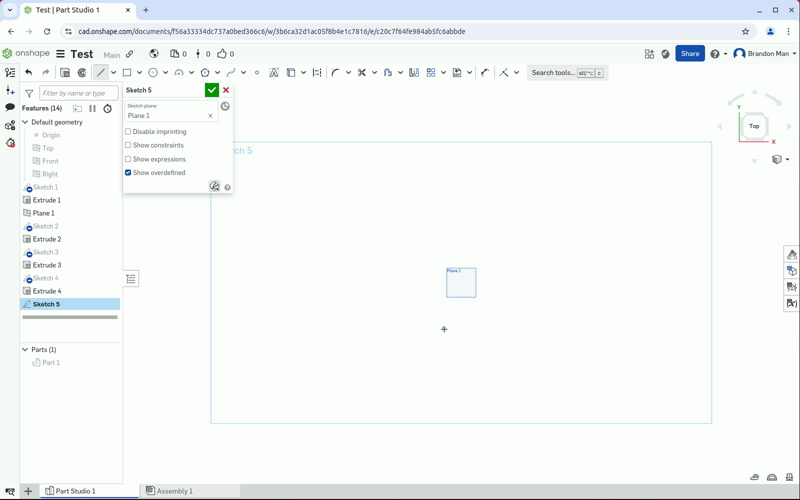
mouse_move(474, 328)
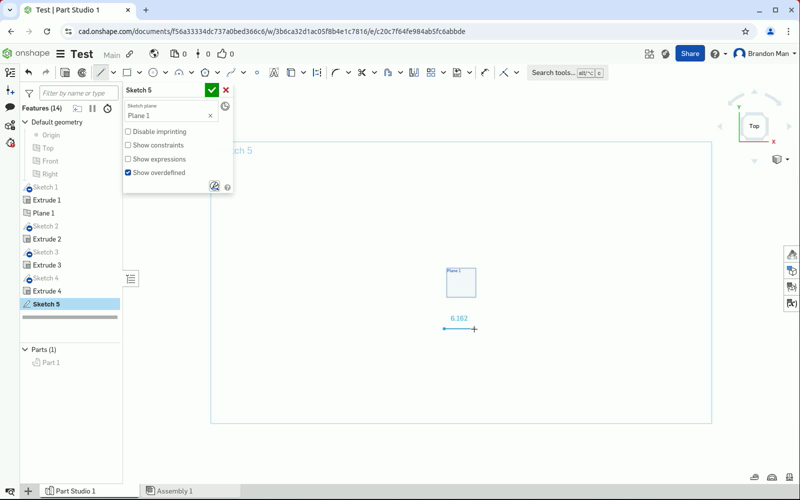
mouse_move(485, 328)
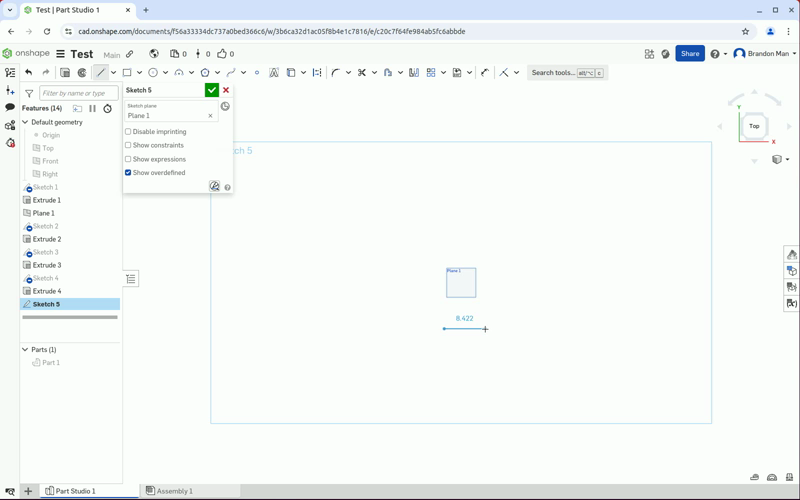
click(485, 328)
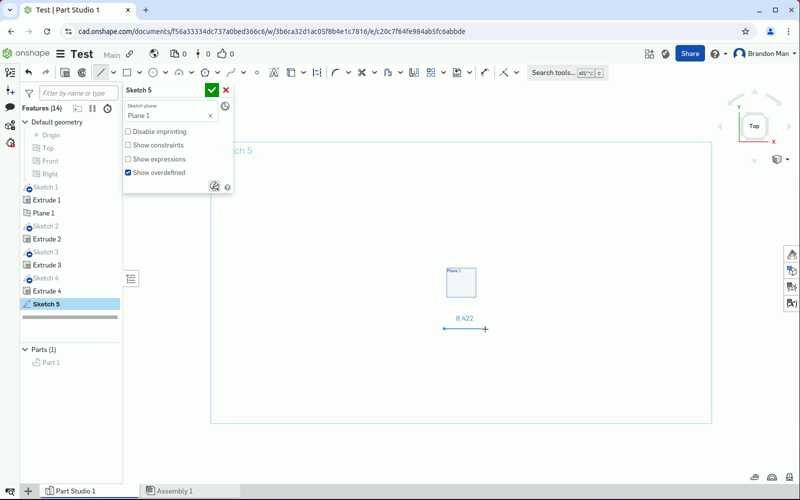
key_up(shift)
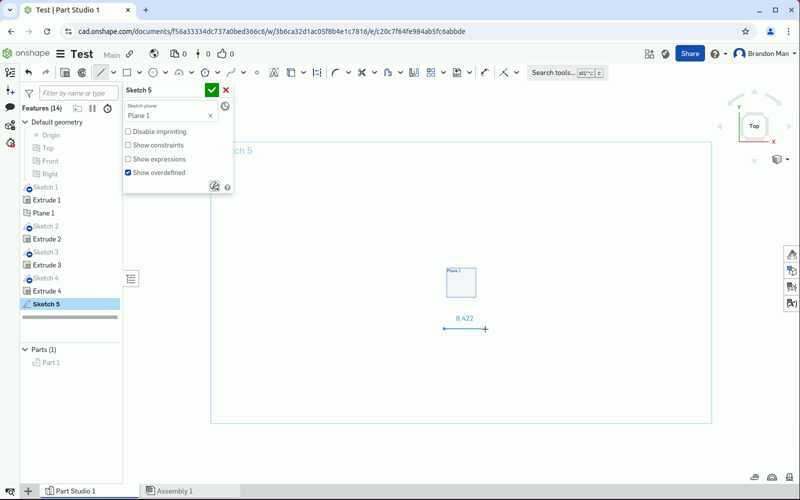
key_down(shift)
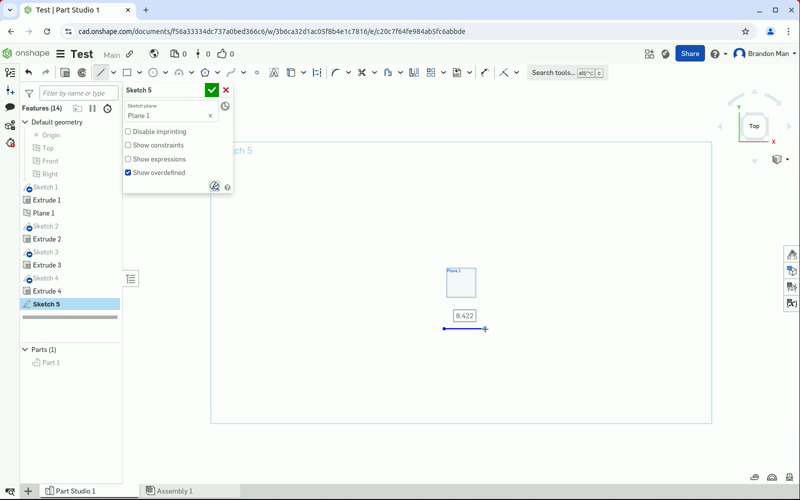
mouse_move(515, 328)
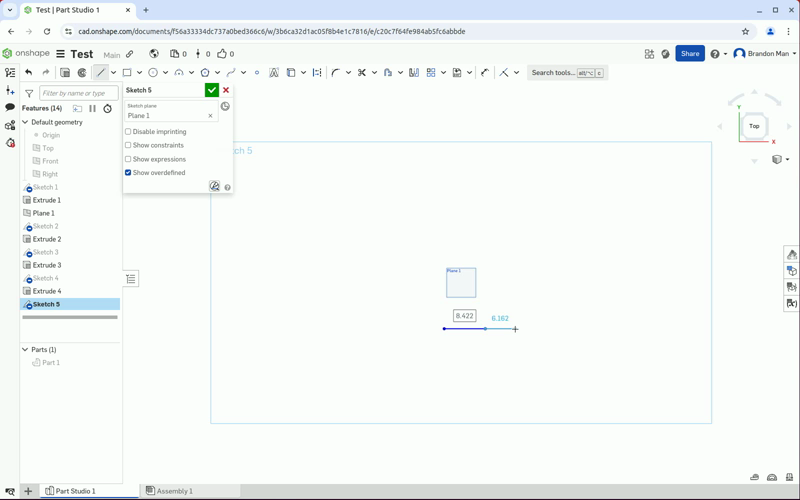
mouse_move(485, 288)
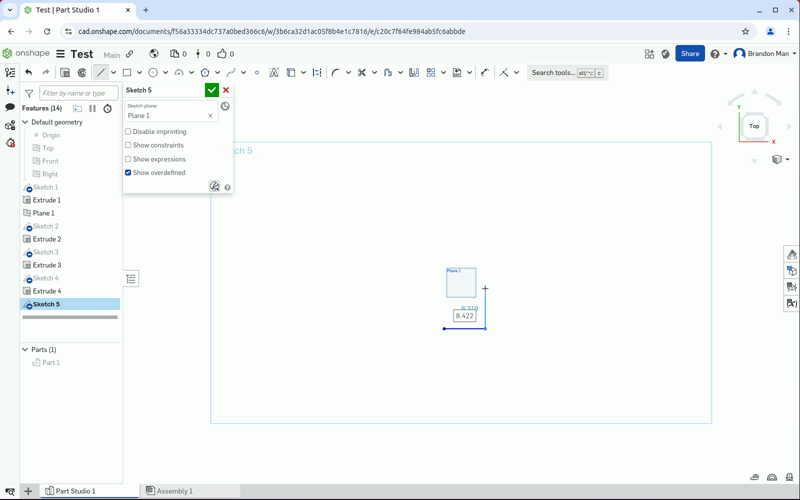
click(485, 288)
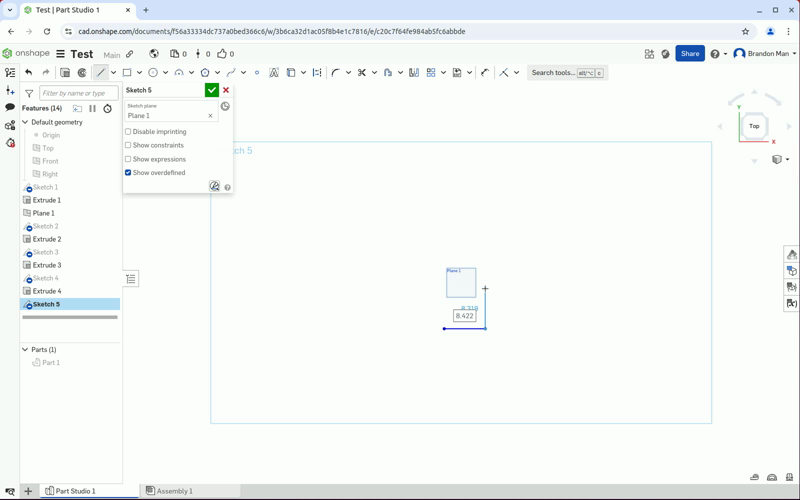
key_up(shift)
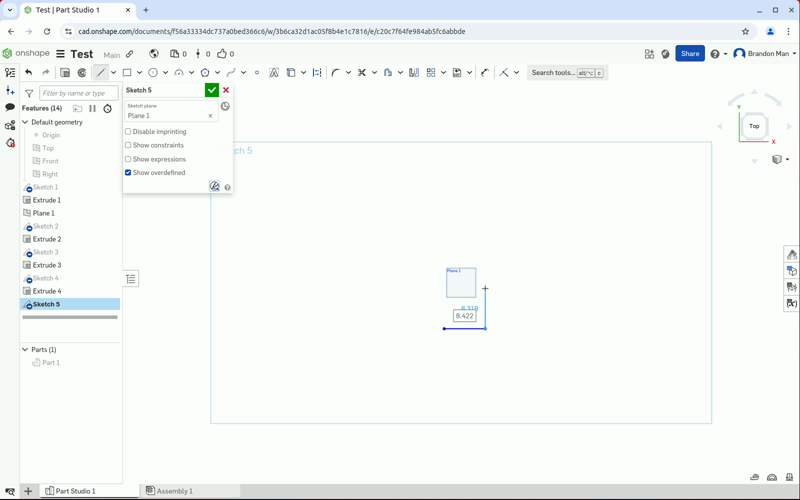
key_down(shift)
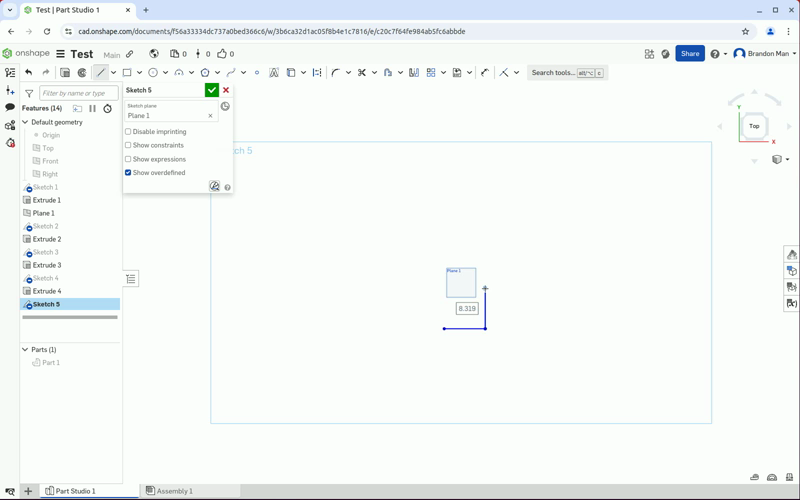
mouse_move(515, 288)
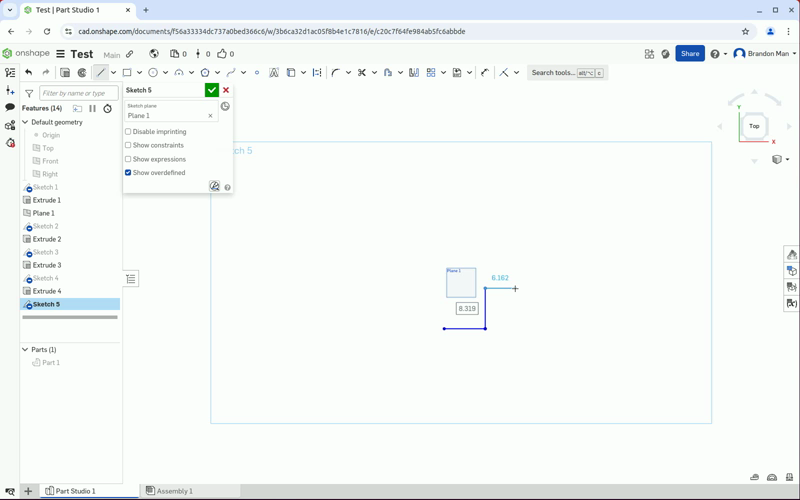
mouse_move(444, 288)
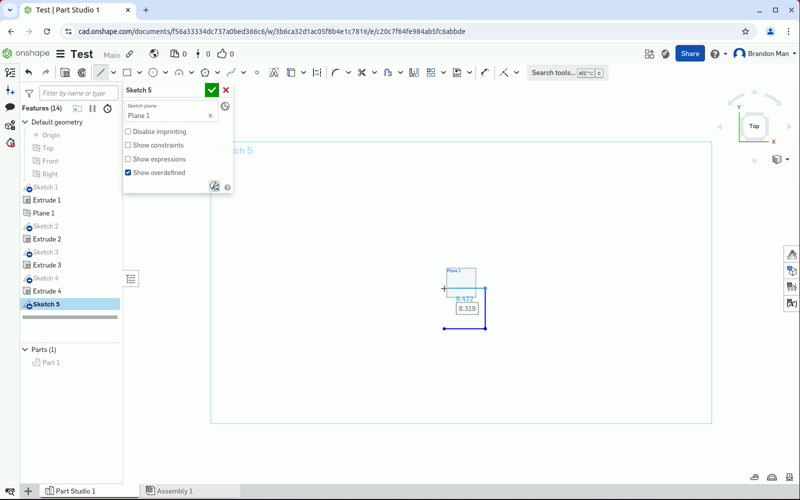
click(444, 288)
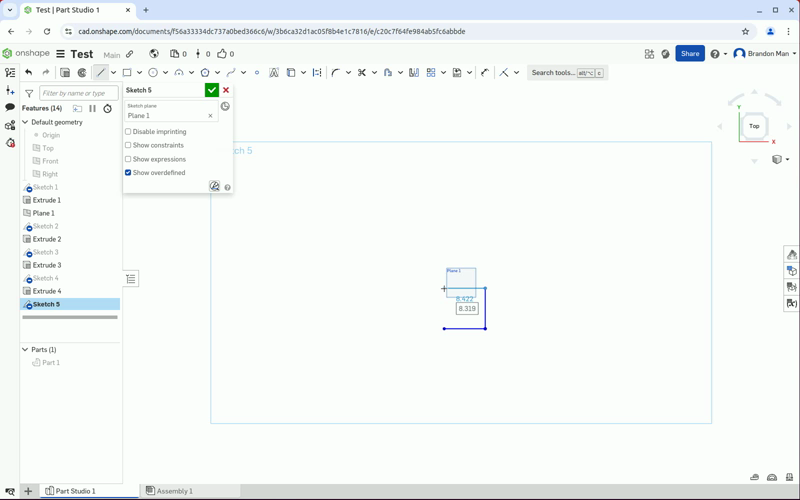
key_up(shift)
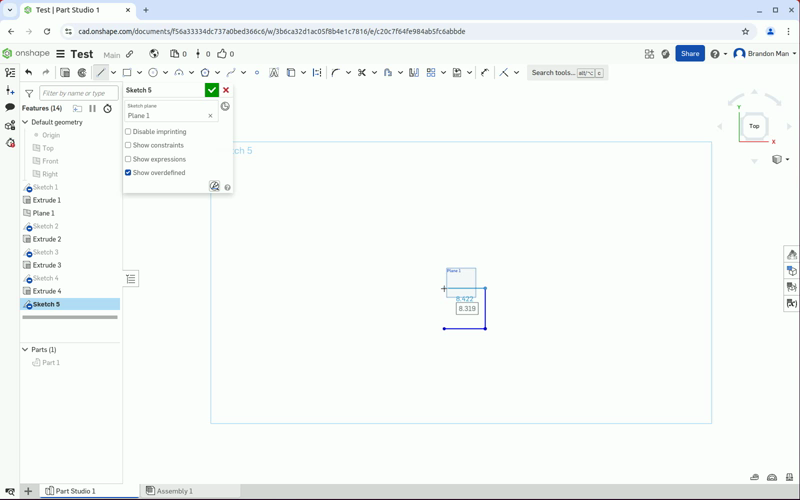
mouse_move(474, 288)
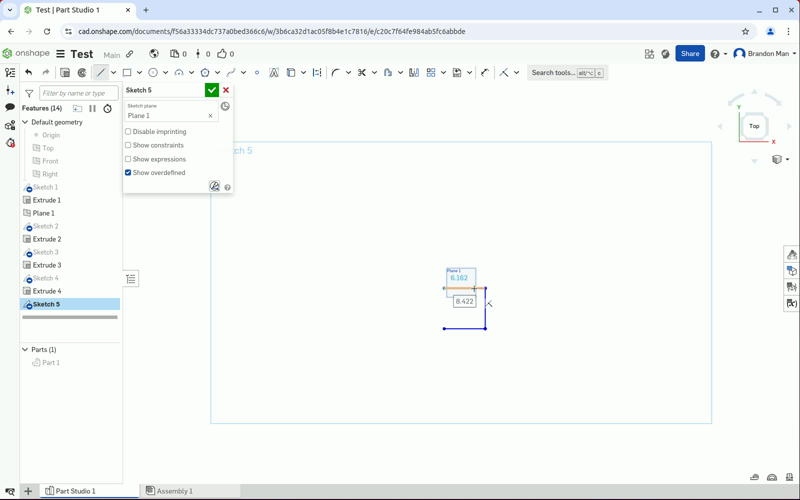
key_down(shift)
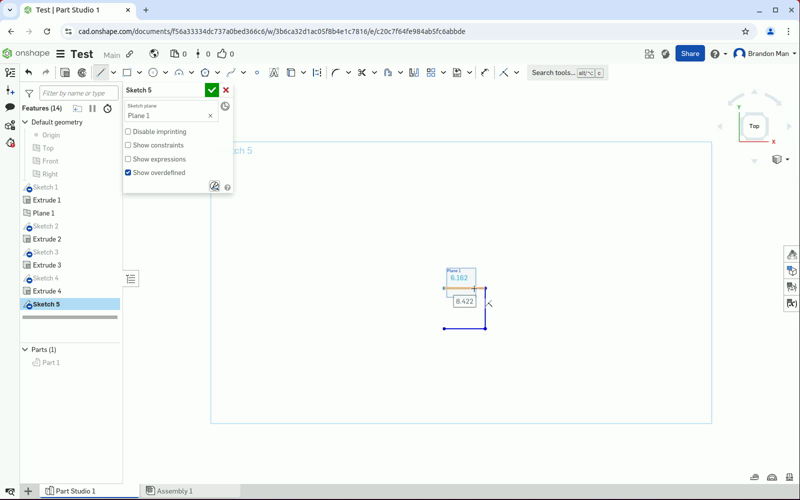
mouse_move(444, 328)
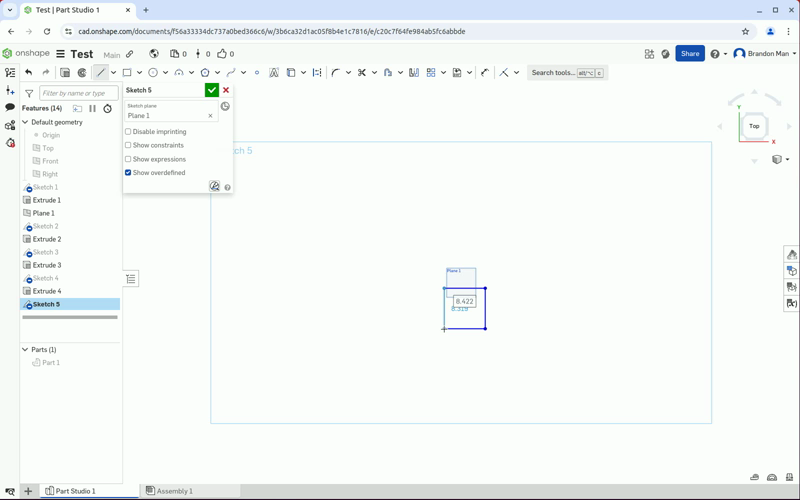
key_up(shift)
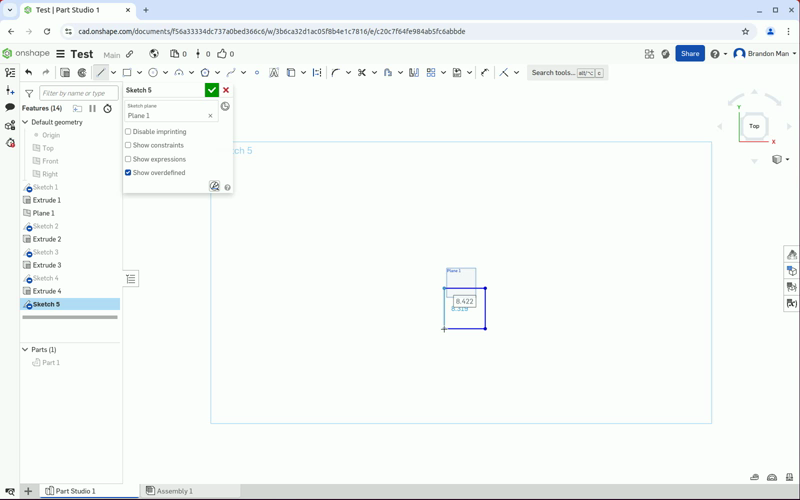
click(444, 328)
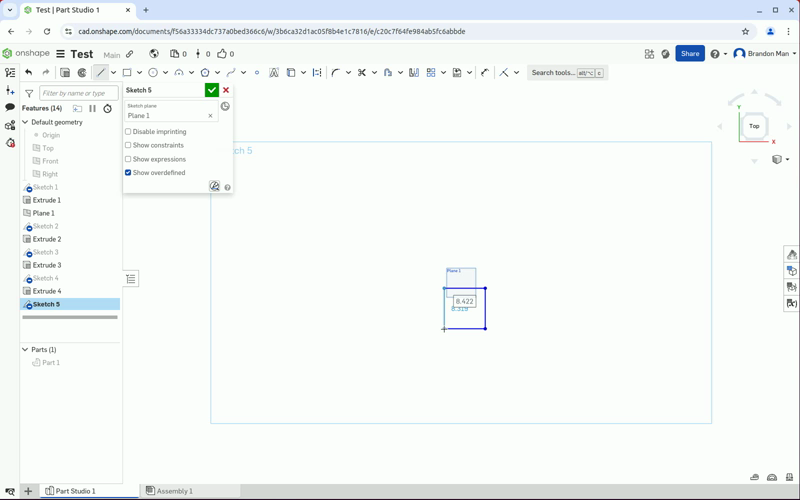
key(esc)
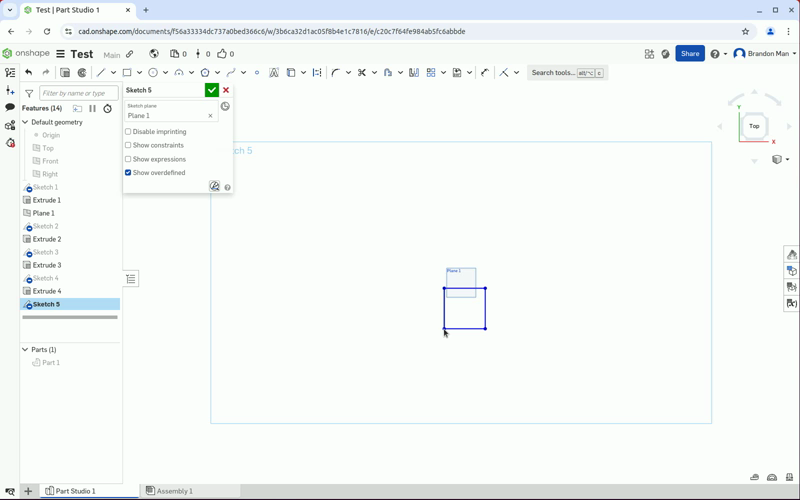
mouse_move(457, 318)
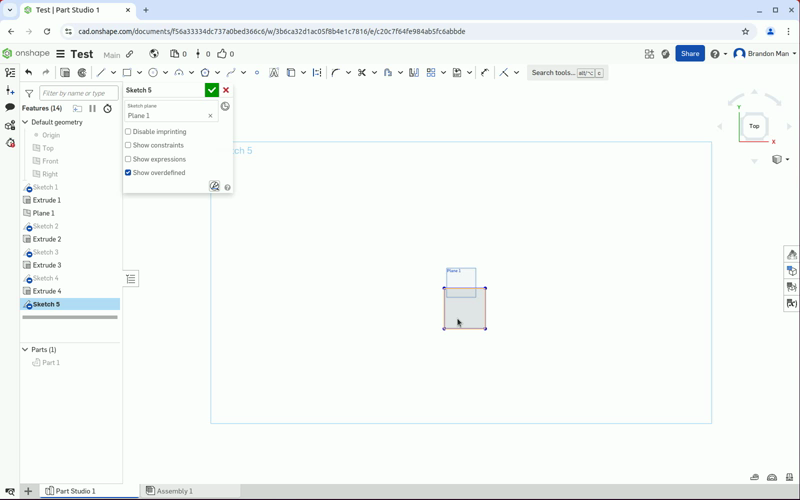
scroll(6)
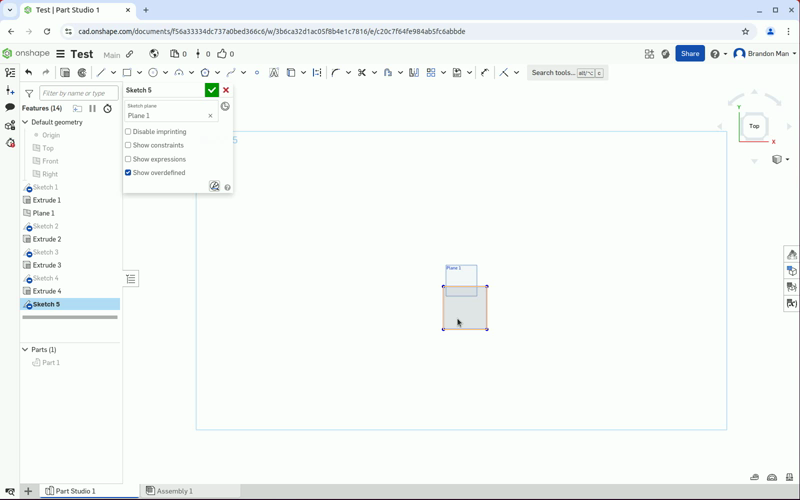
scroll(6)
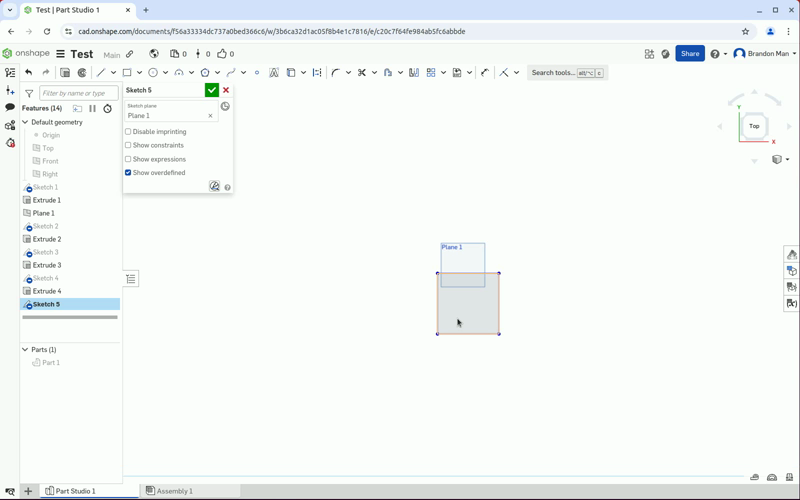
scroll(6)
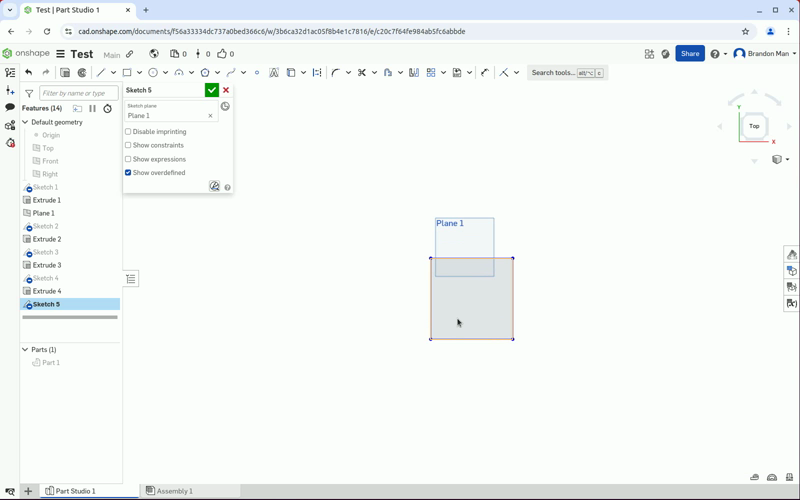
scroll(6)
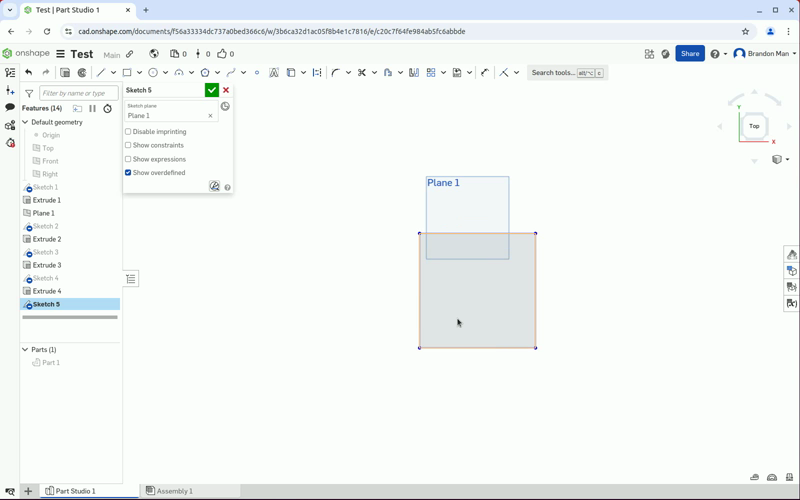
scroll(6)
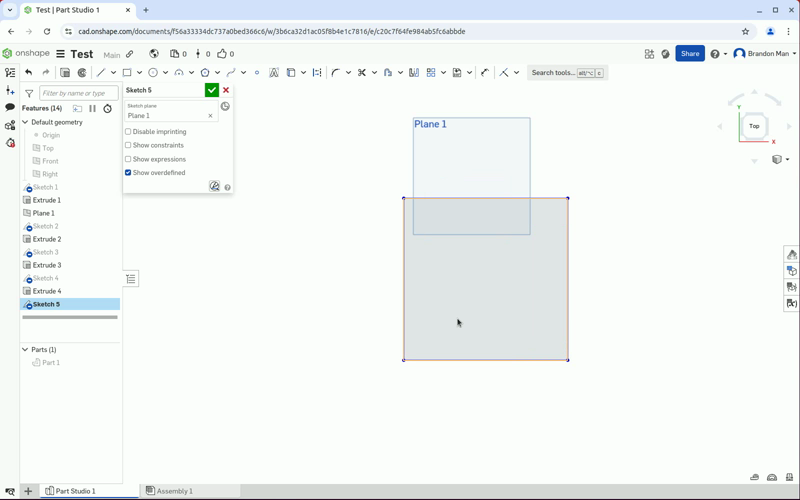
scroll(6)
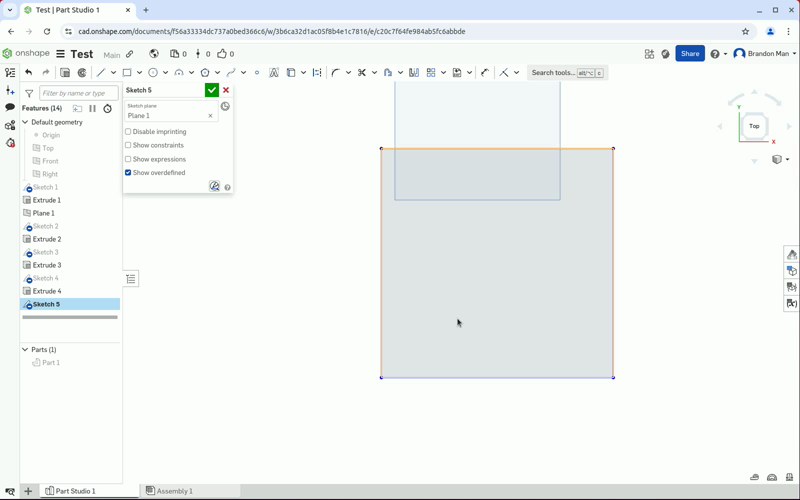
scroll(6)
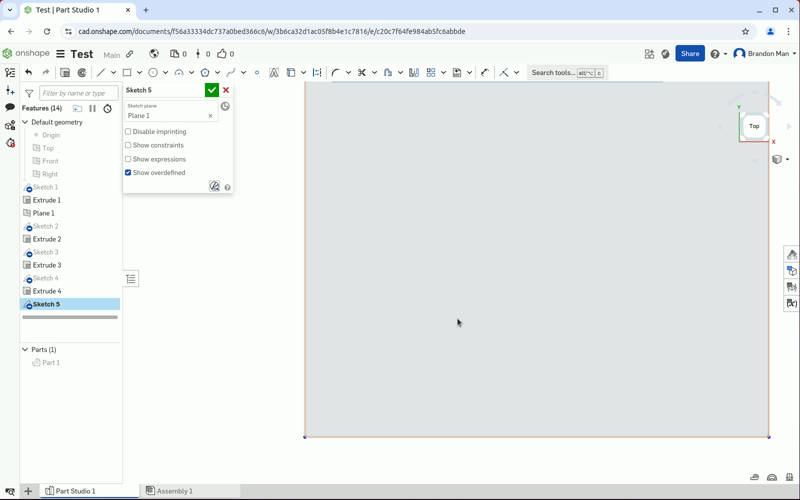
click(457, 318)
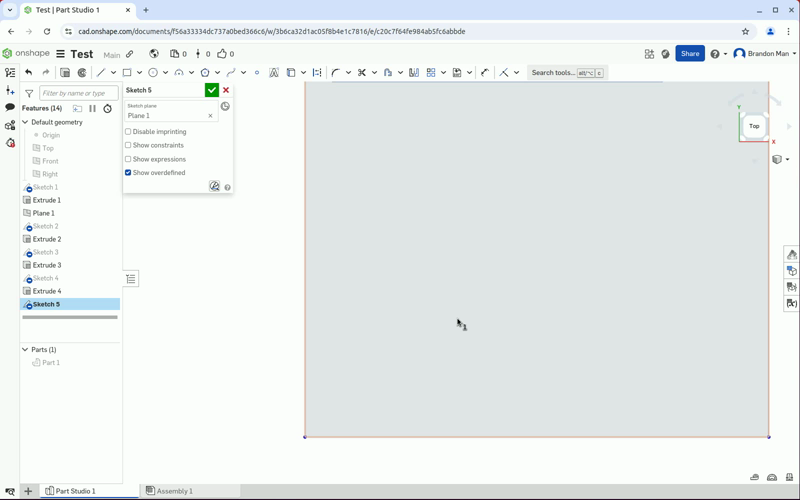
scroll(-6)
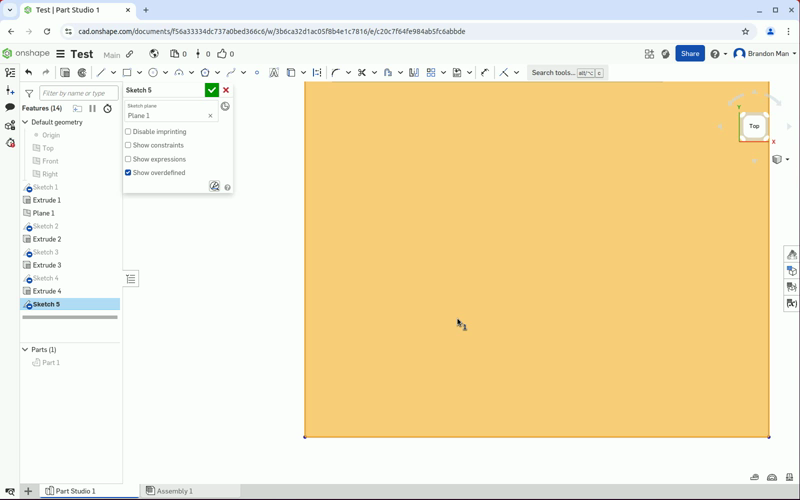
scroll(-6)
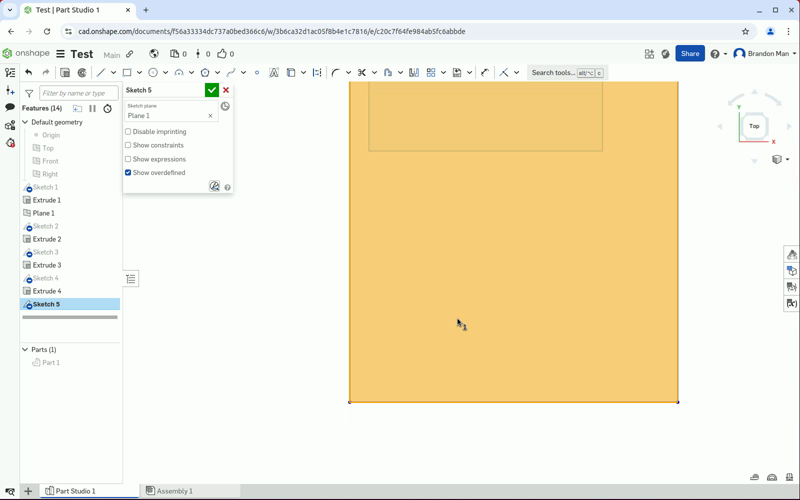
scroll(-6)
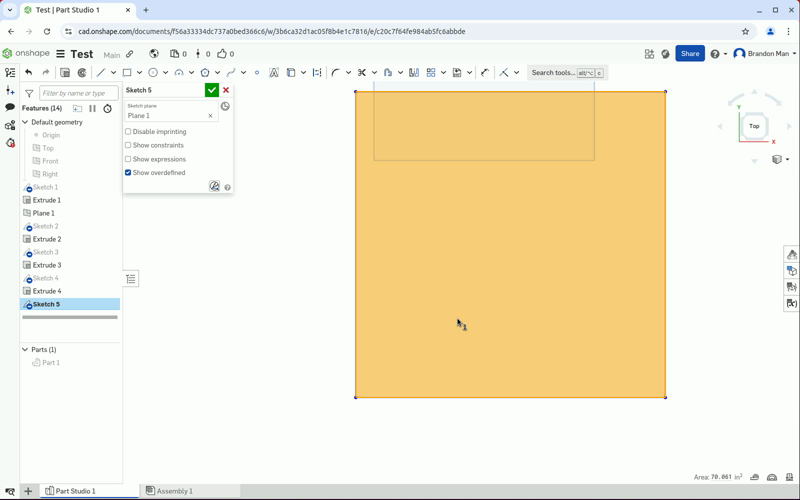
scroll(-6)
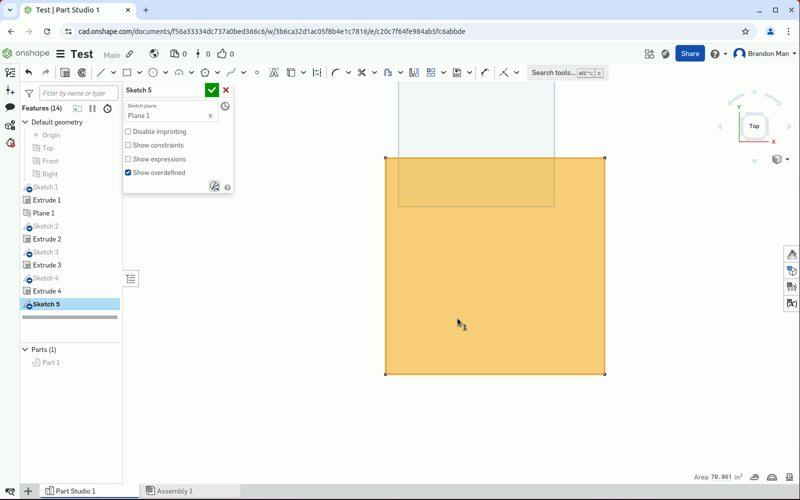
scroll(-6)
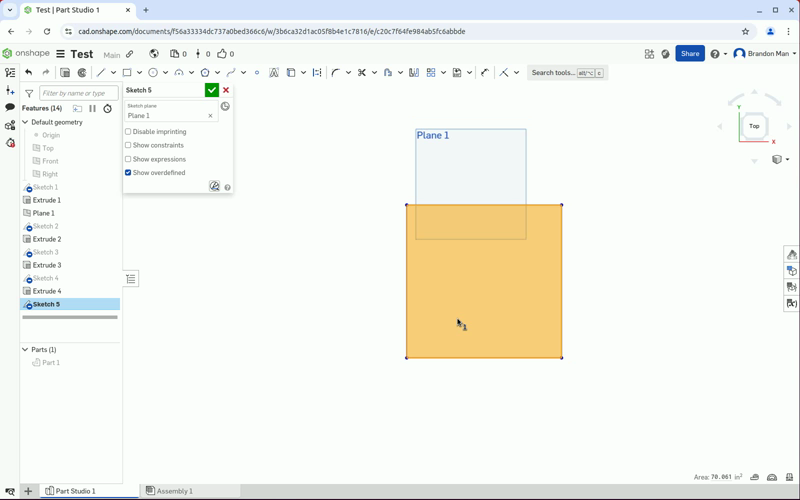
scroll(-6)
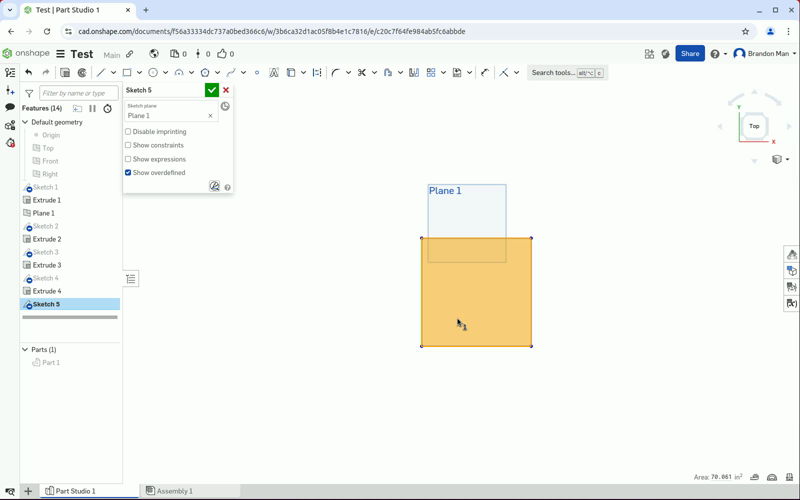
scroll(-6)
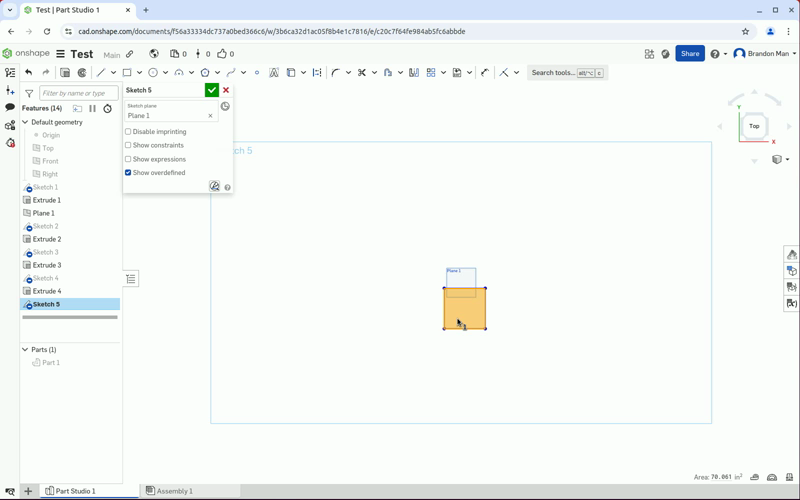
mouse_move(73, 352)
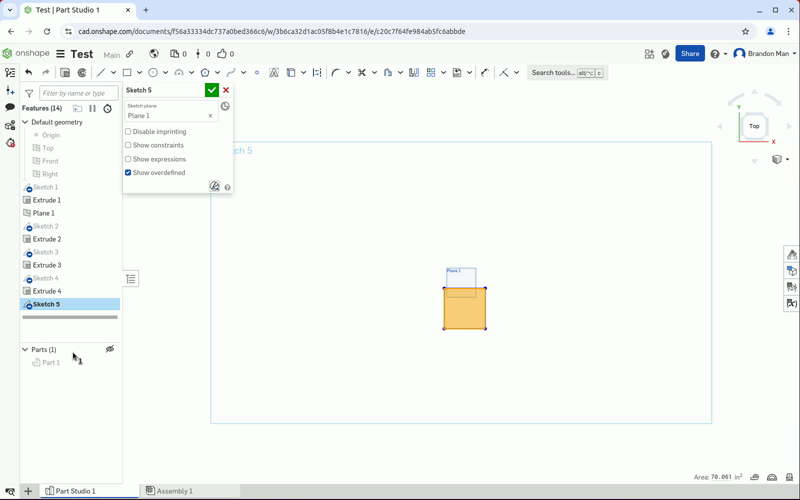
key(shift+y)
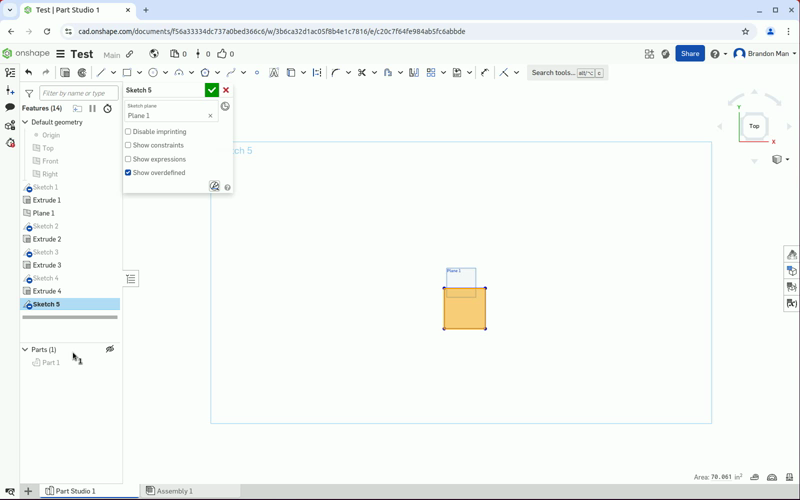
key(shift+e)
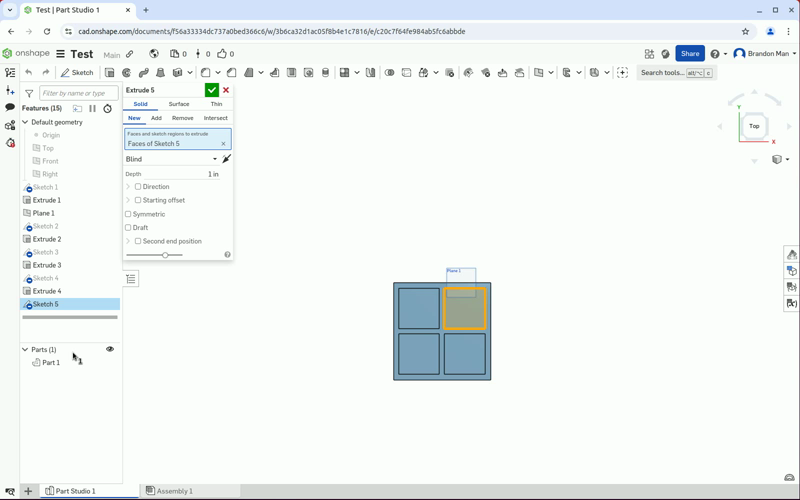
mouse_move(143, 106)
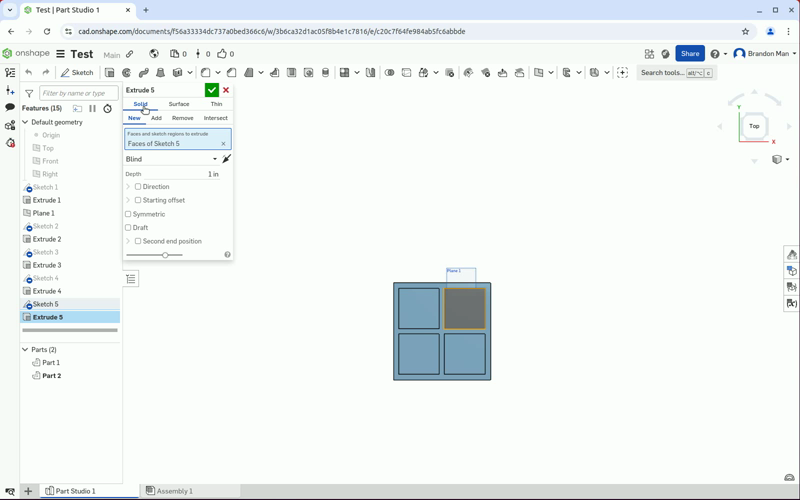
click(143, 106)
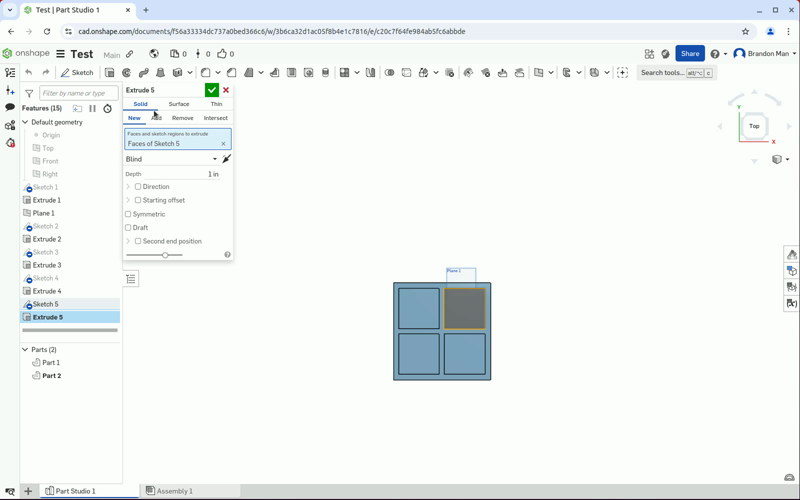
mouse_move(186, 120)
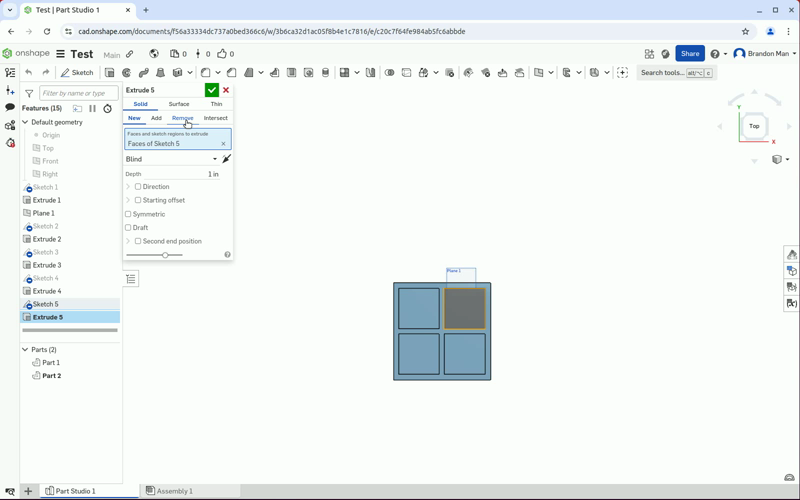
click(186, 120)
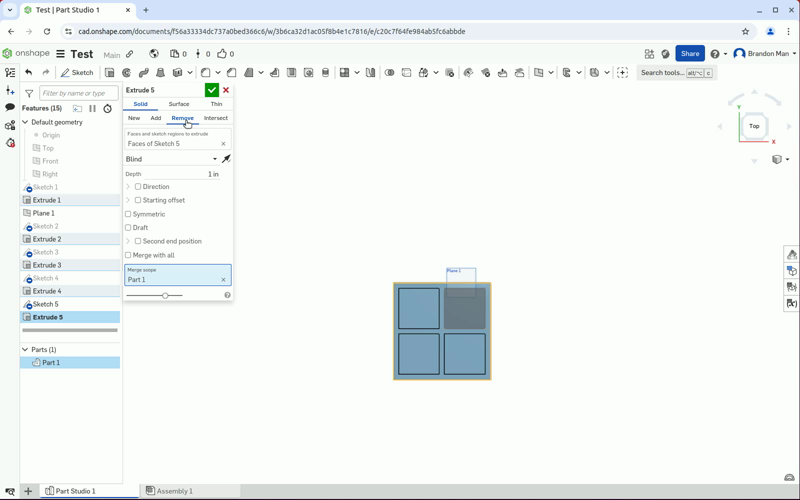
key(tab, 4)
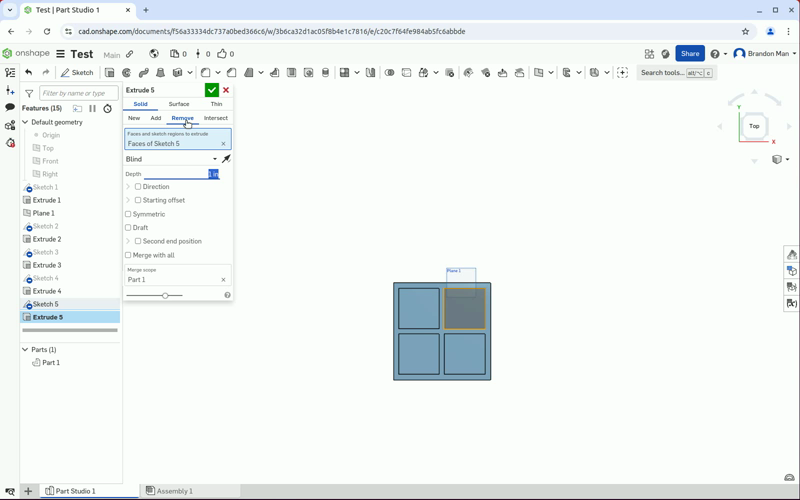
text(29.848)
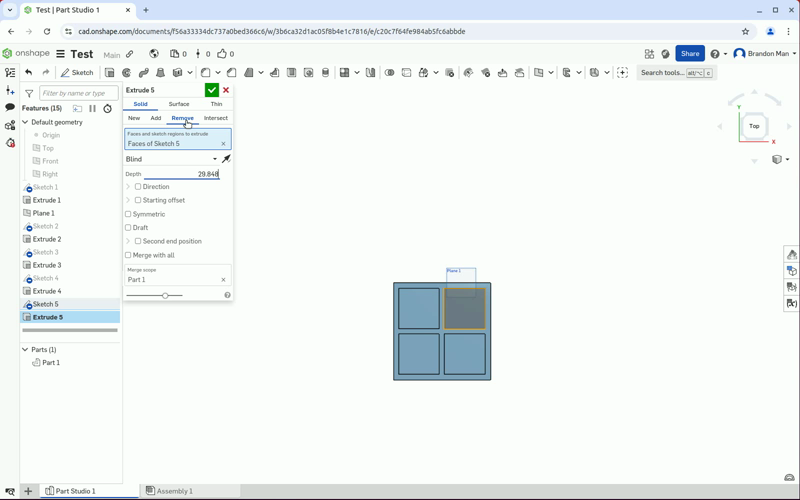
key(tab, 6)
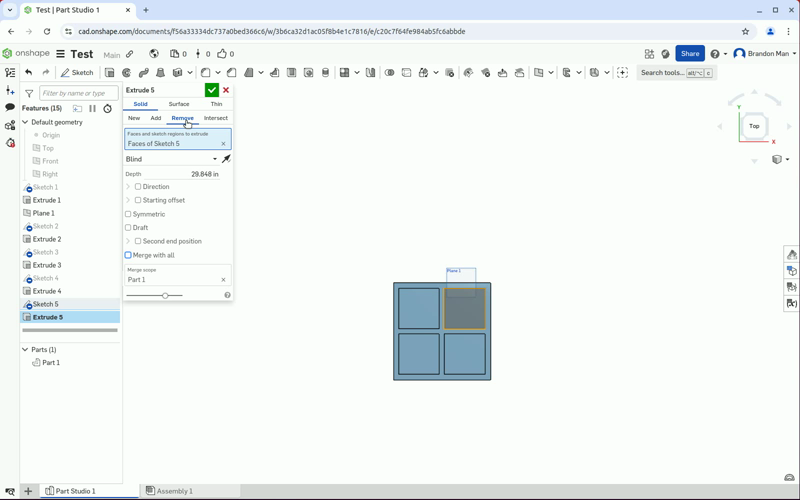
key(space)
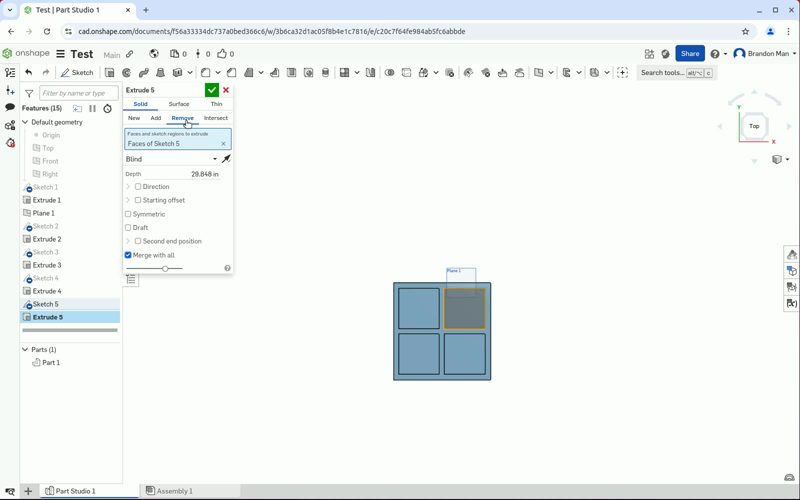
key(enter)
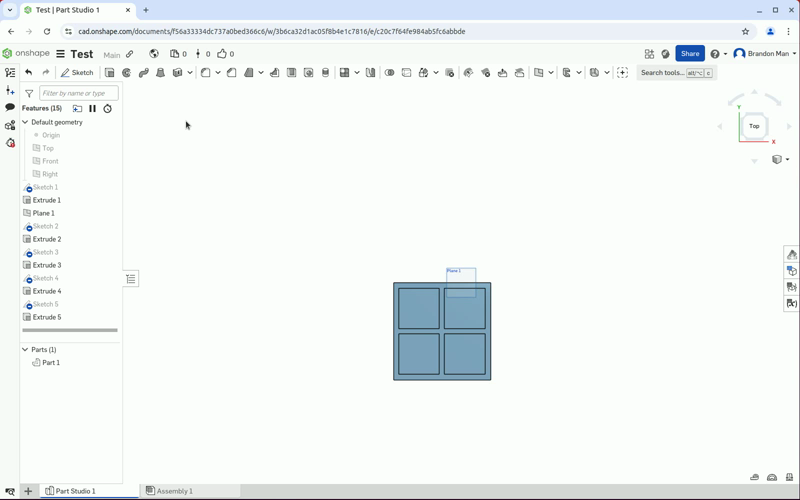
key(shift+h)
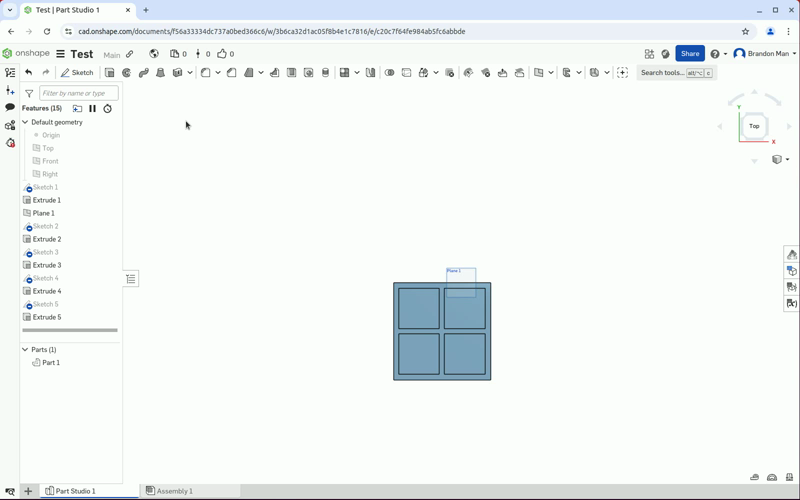
key(shift+h)
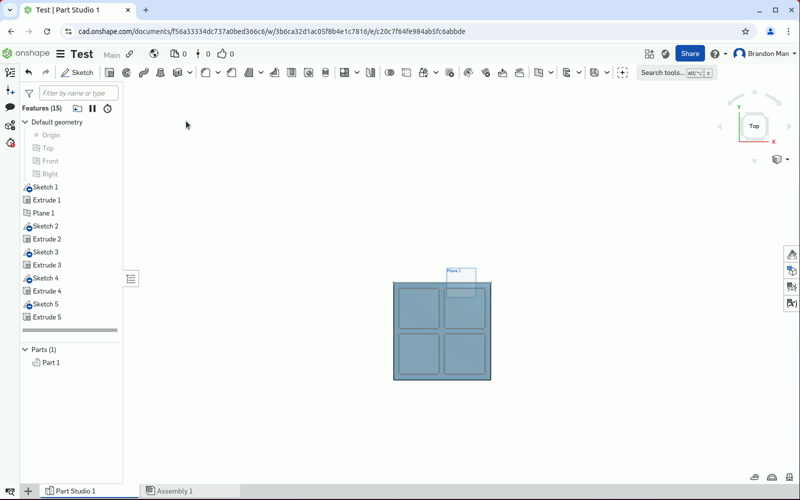
key(shift+7)
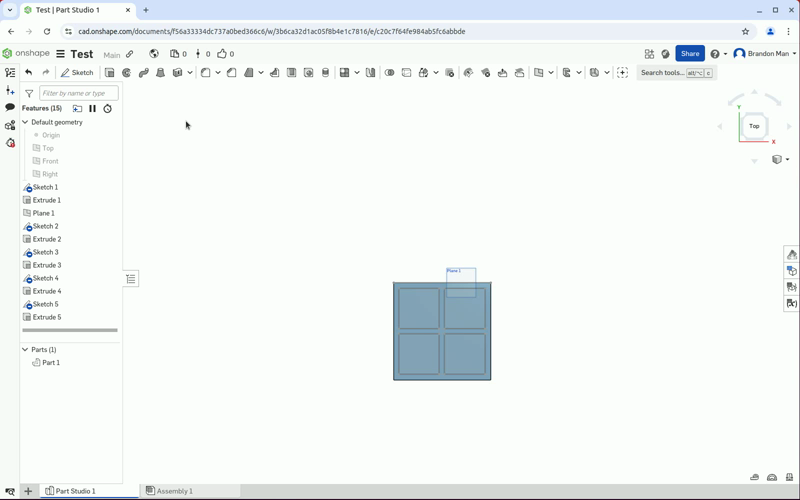
key(up, 3)
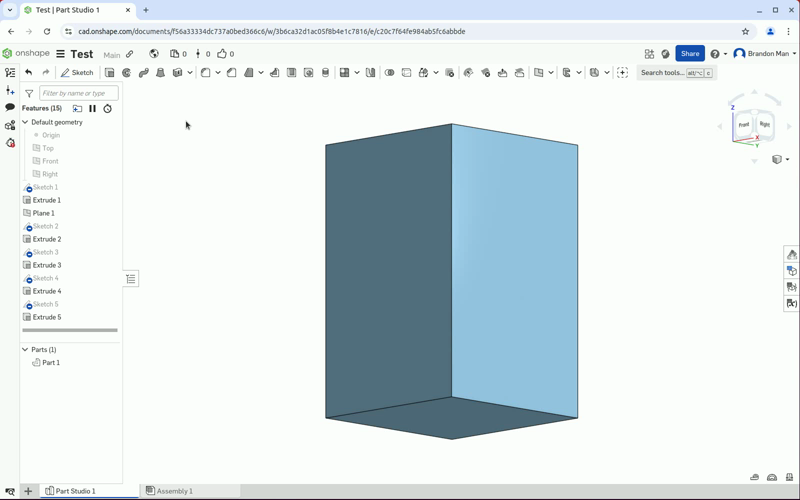
key(left, 3)
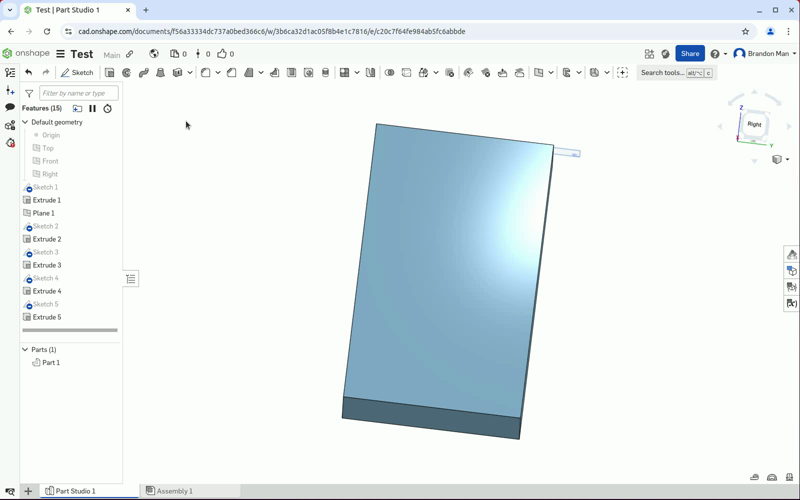
key(right, 3)
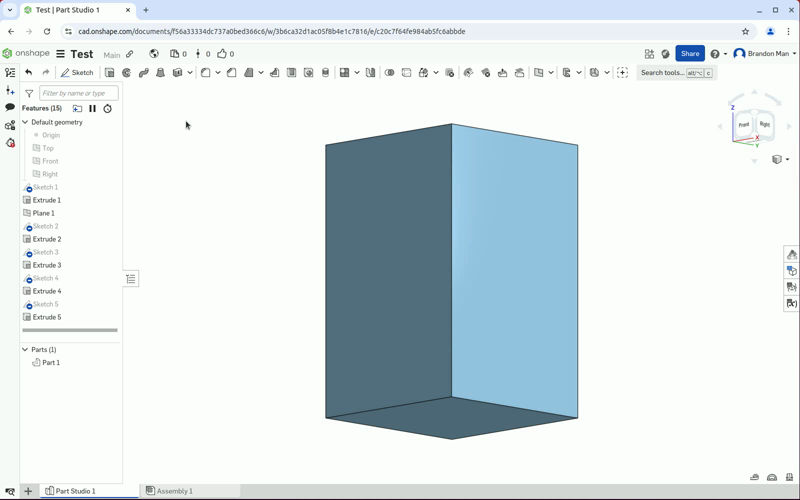
key(down, 3)
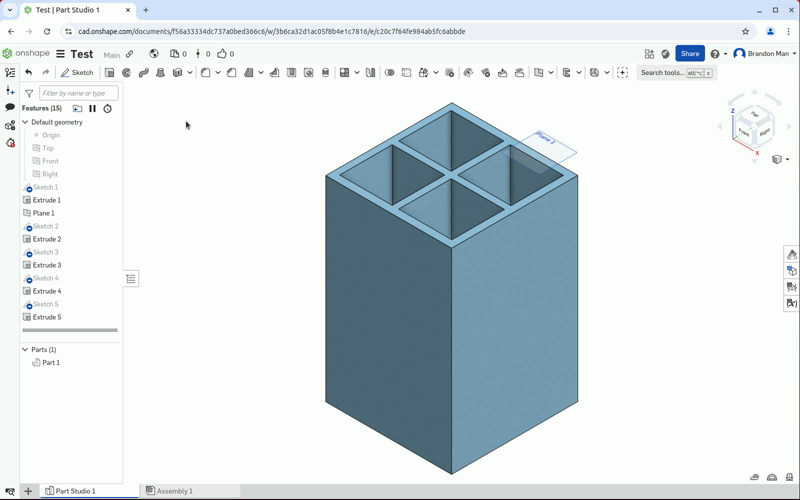
mouse_move(73, 189)
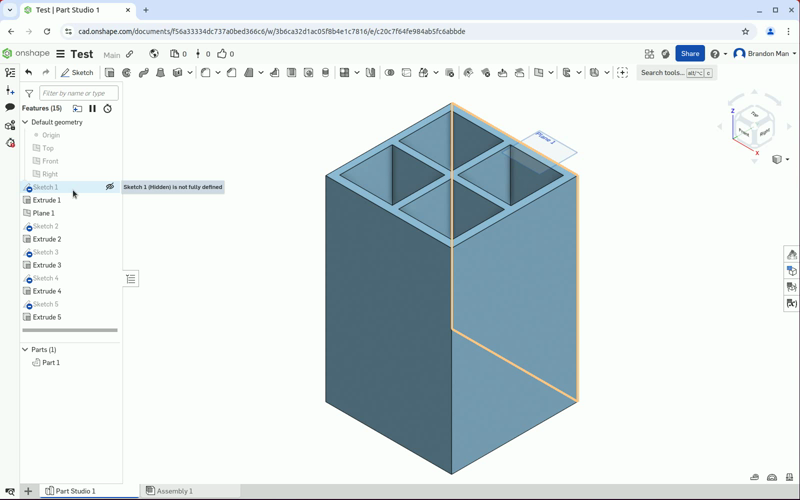
click(73, 189)